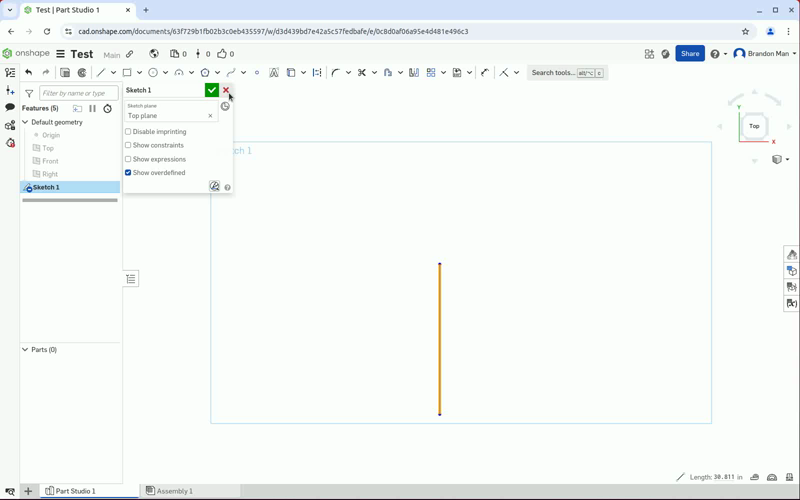
key(shift+h)
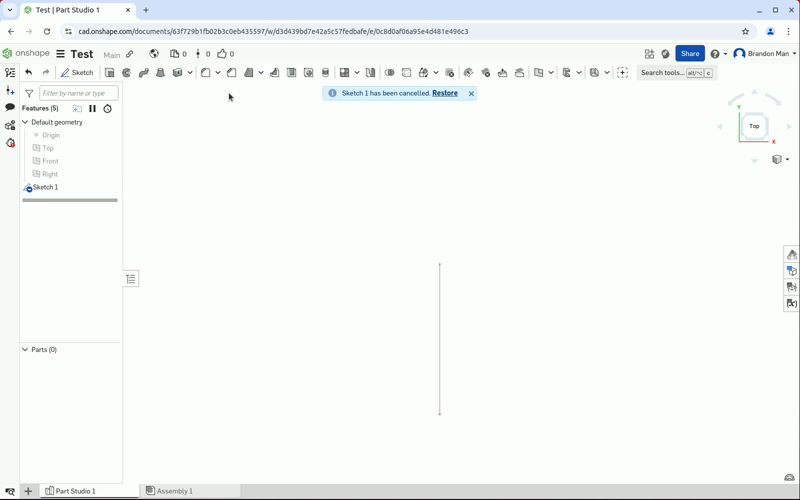
key(shift+s)
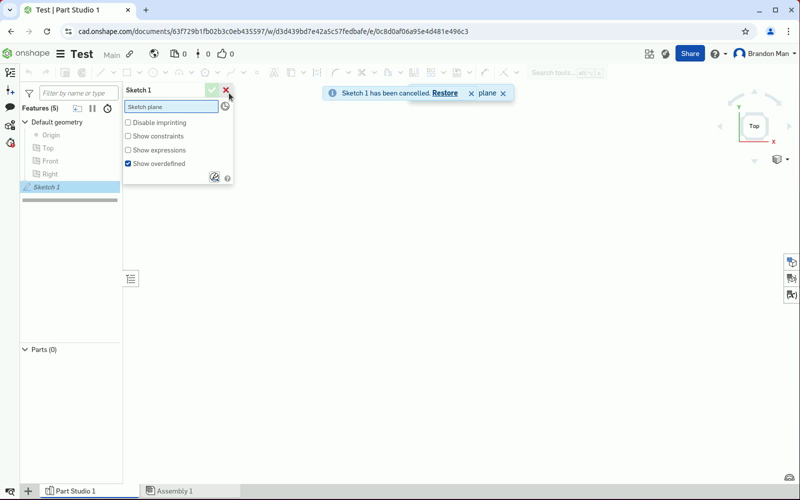
mouse_move(73, 150)
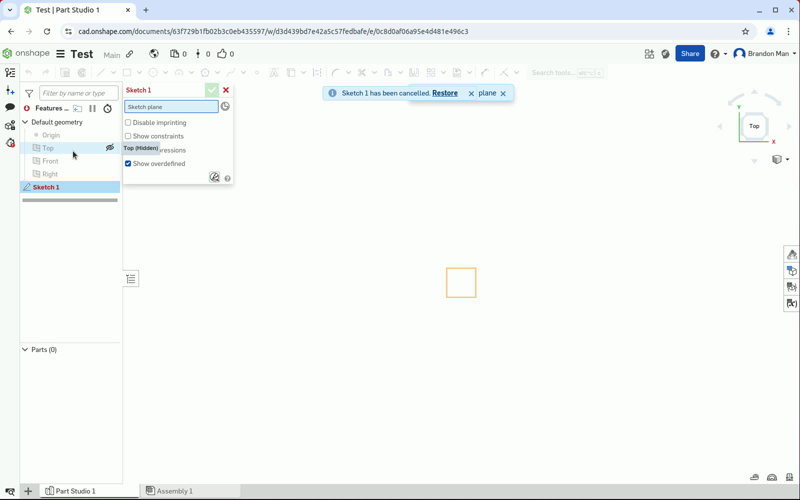
click(73, 150)
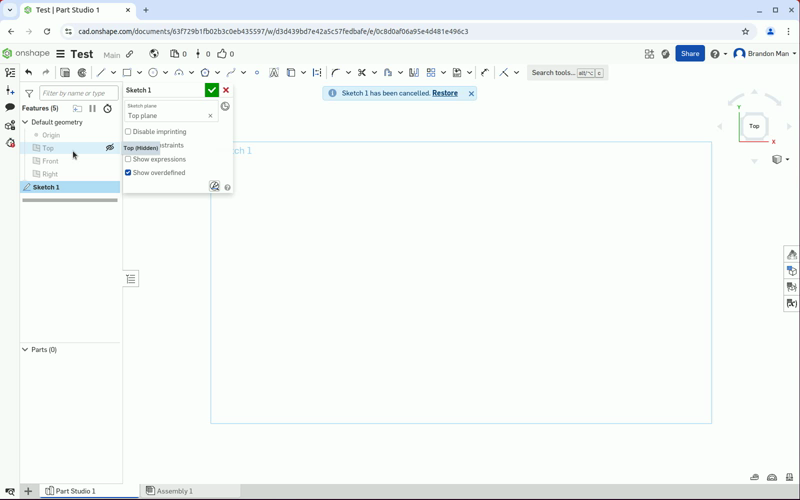
mouse_move(73, 352)
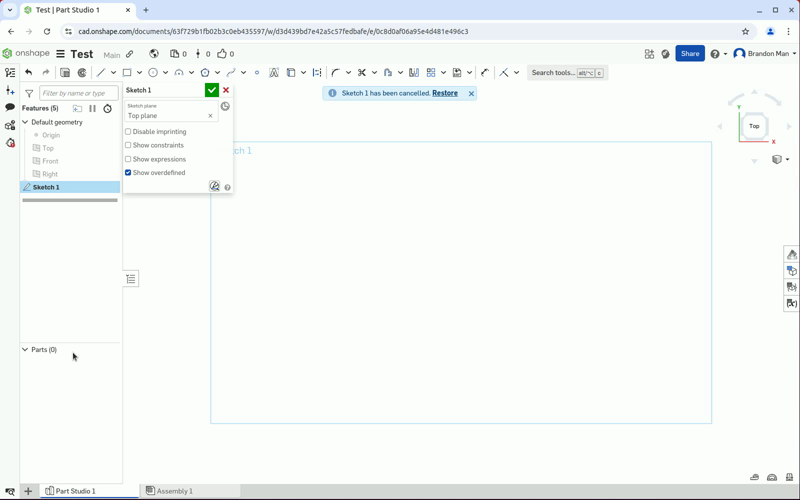
key(y)
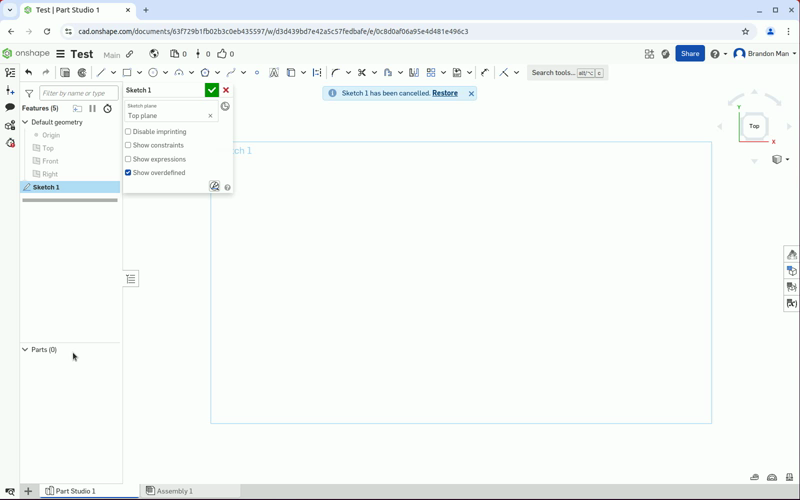
key(l)
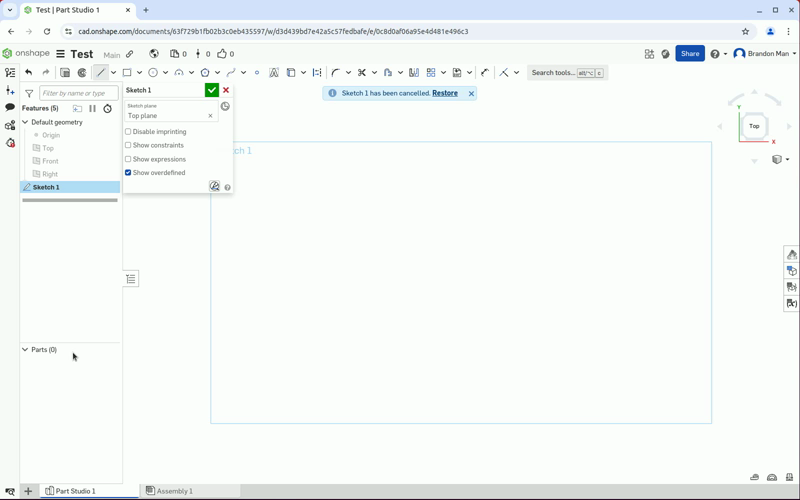
key_down(shift)
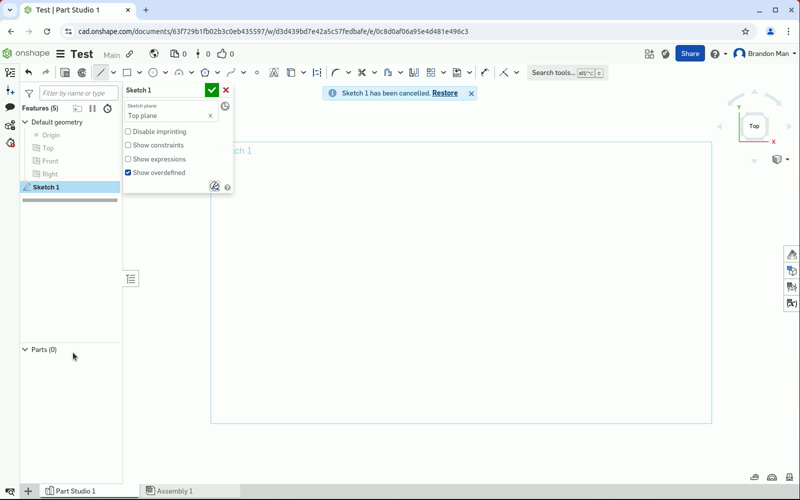
mouse_move(416, 301)
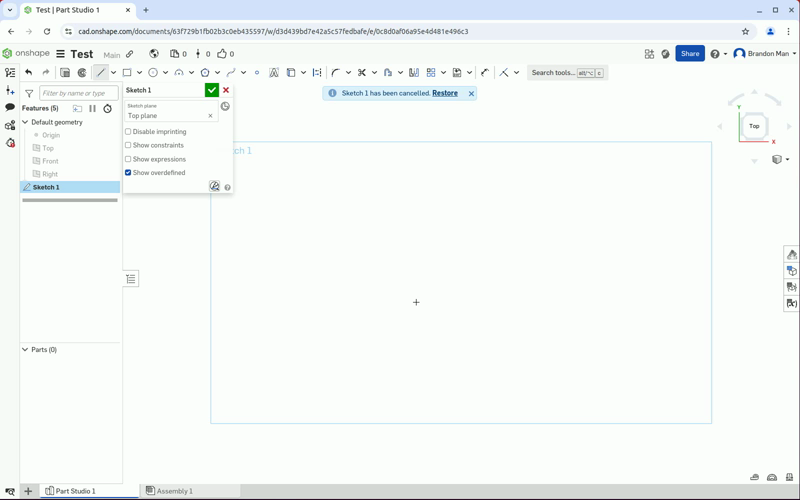
click(416, 301)
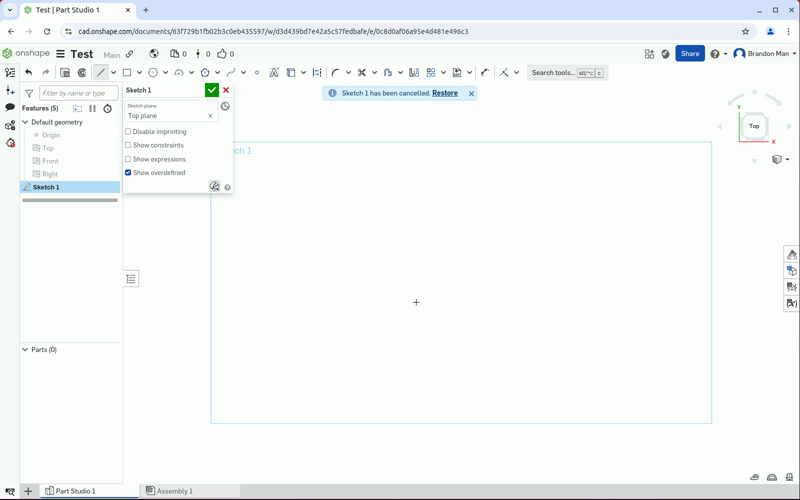
key_up(shift)
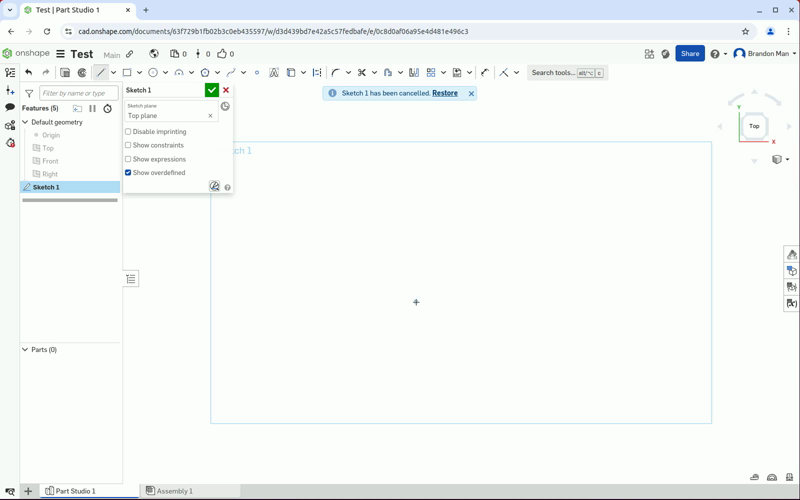
key_down(shift)
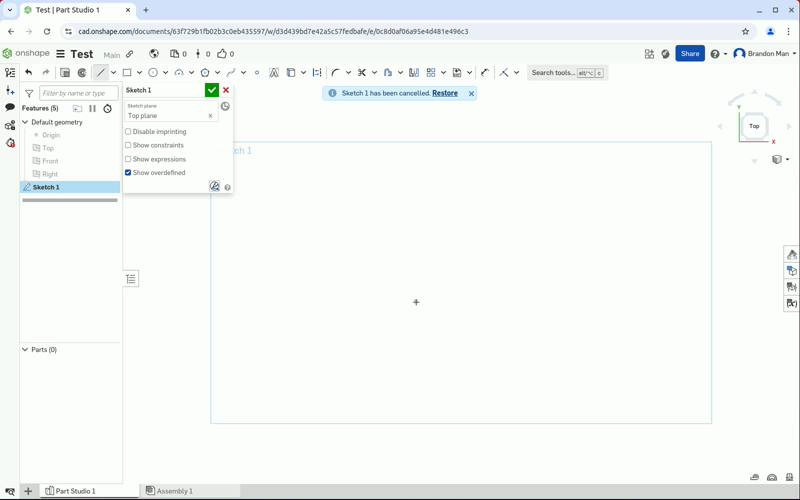
mouse_move(506, 301)
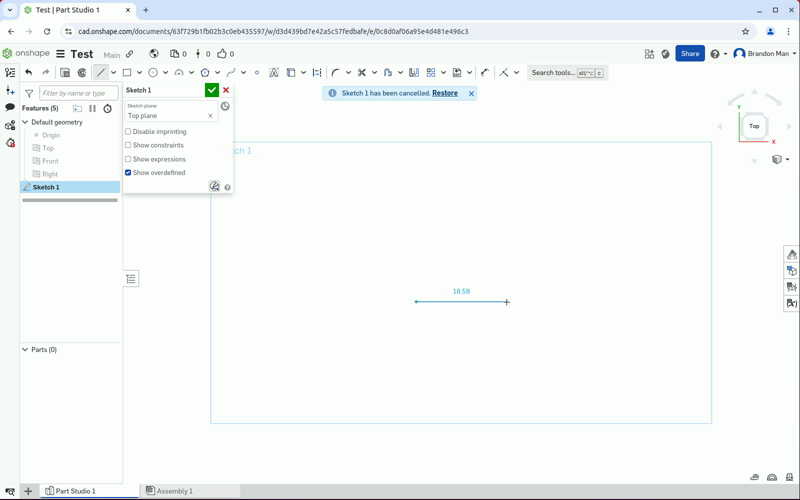
click(506, 301)
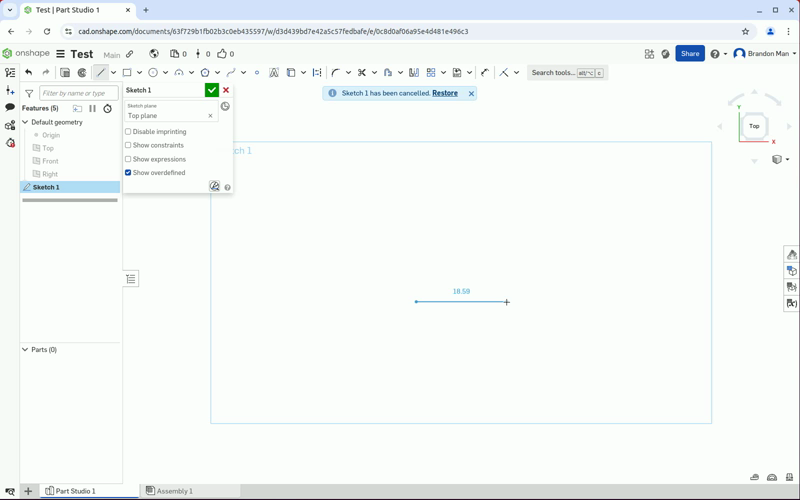
key_up(shift)
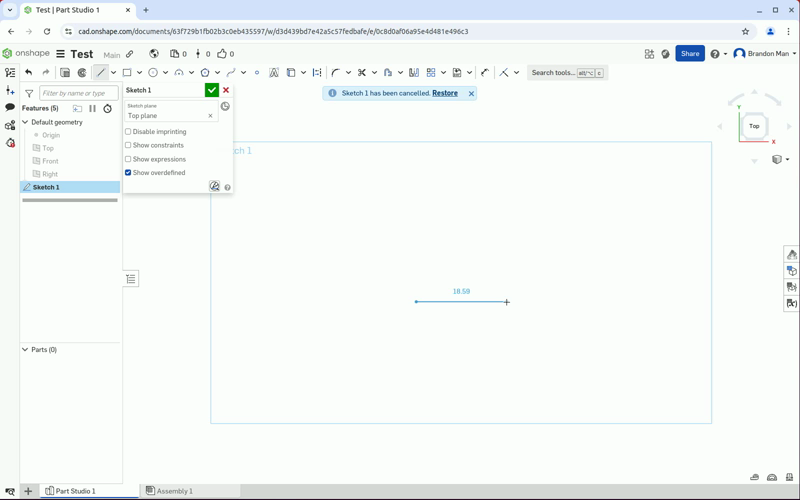
key_down(shift)
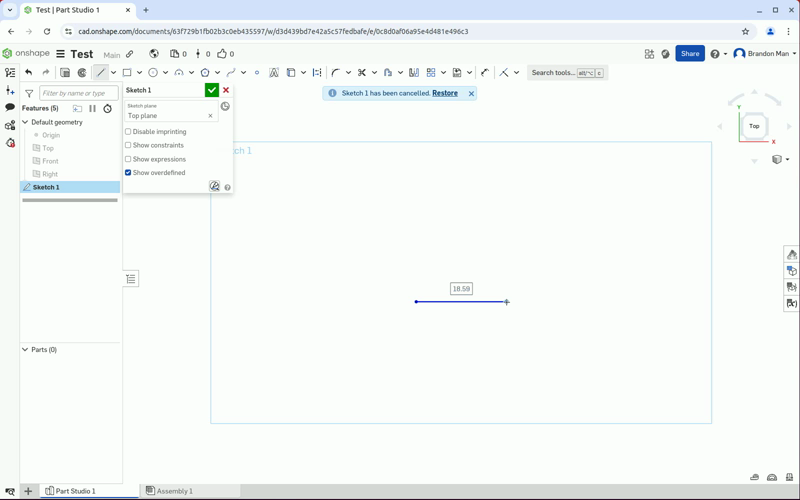
mouse_move(536, 301)
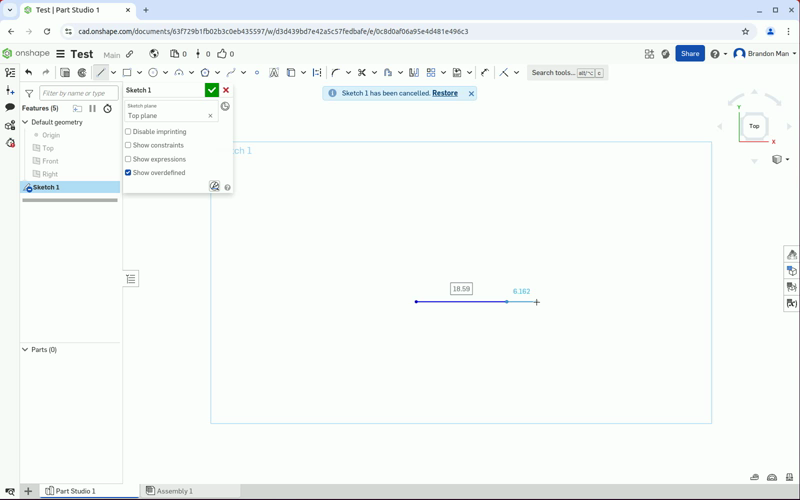
mouse_move(506, 263)
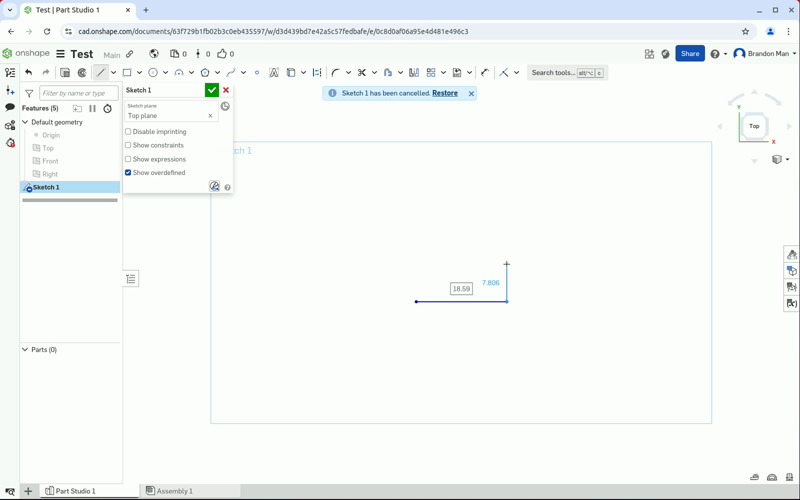
click(506, 263)
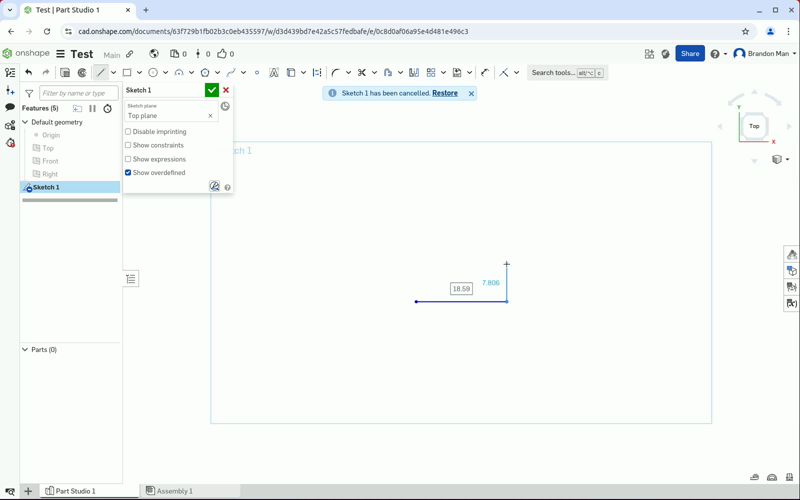
key_up(shift)
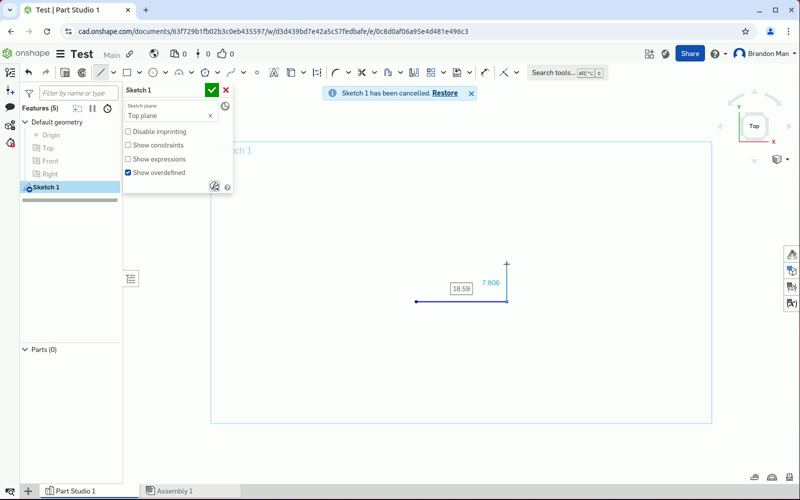
key_down(shift)
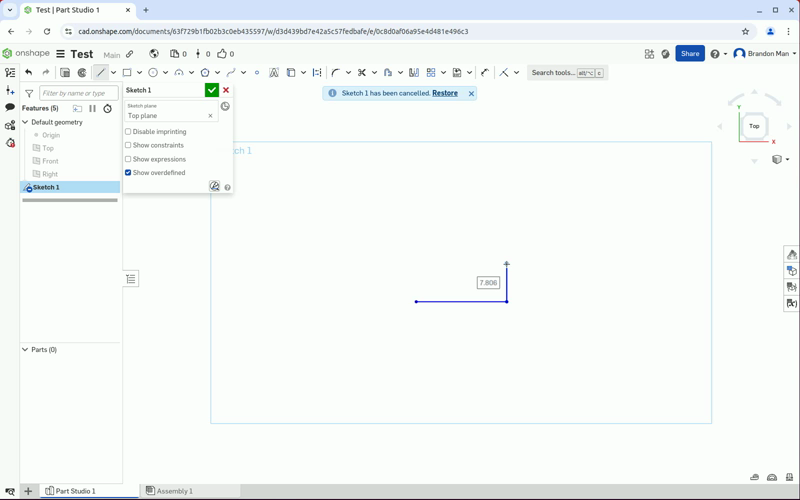
mouse_move(416, 263)
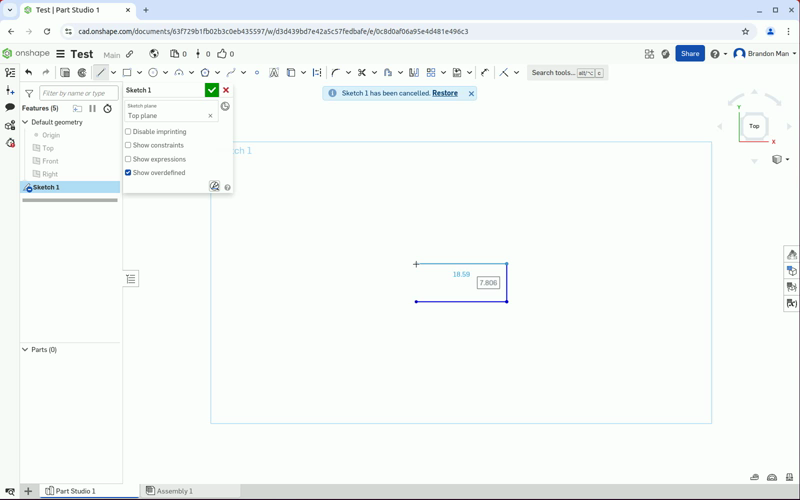
click(416, 263)
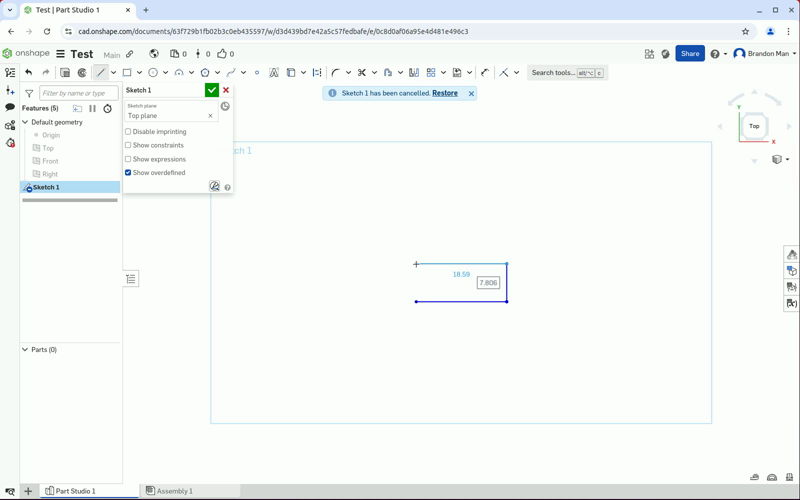
key_up(shift)
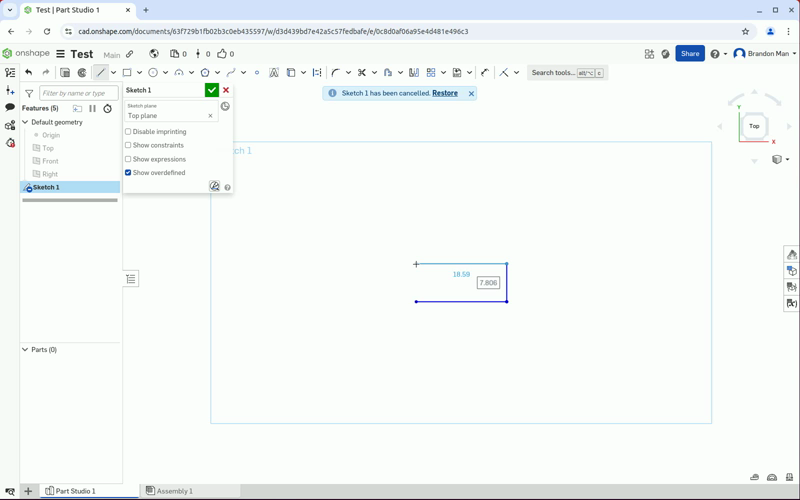
mouse_move(446, 263)
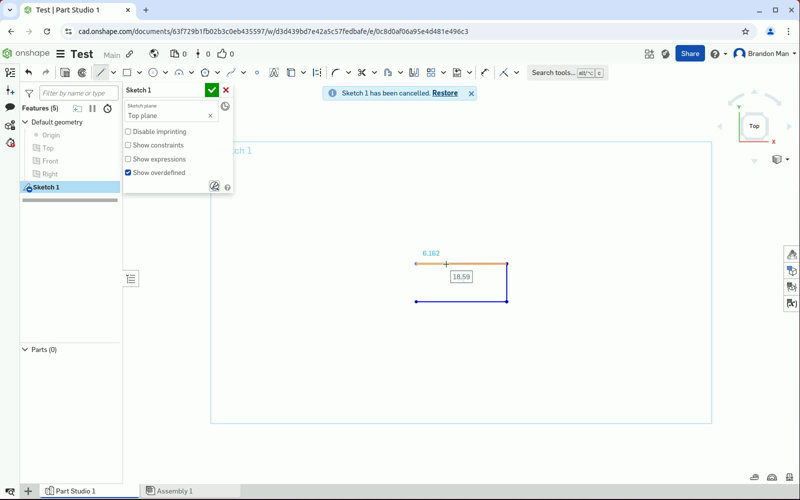
key_down(shift)
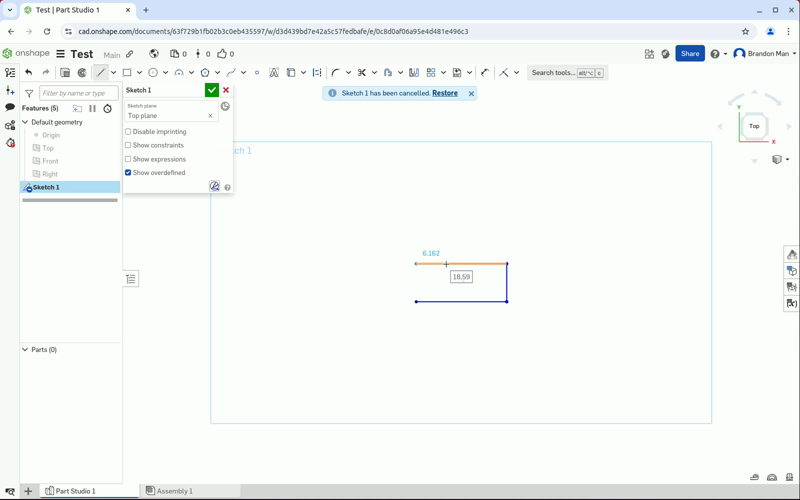
mouse_move(416, 301)
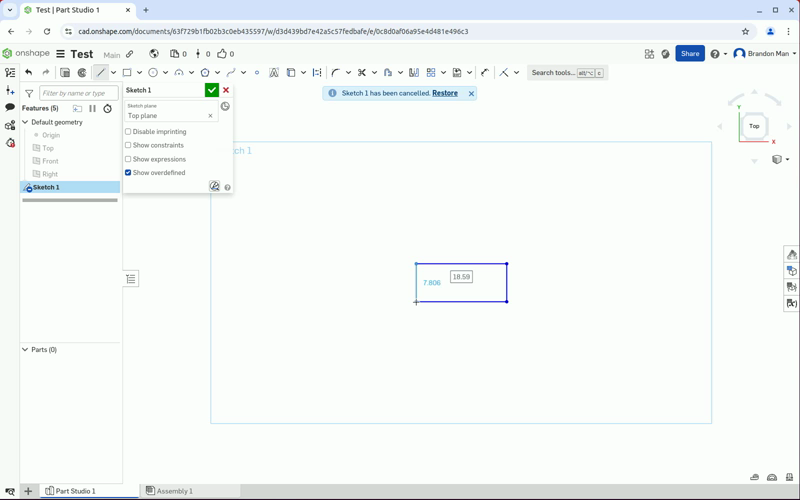
key_up(shift)
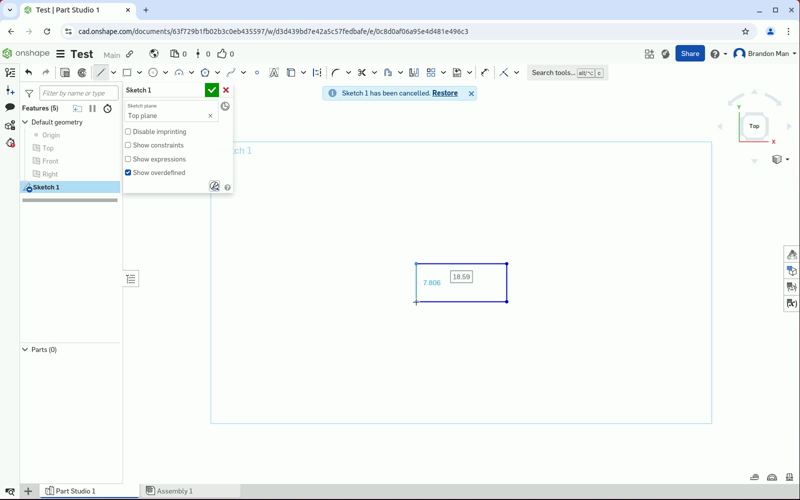
click(416, 301)
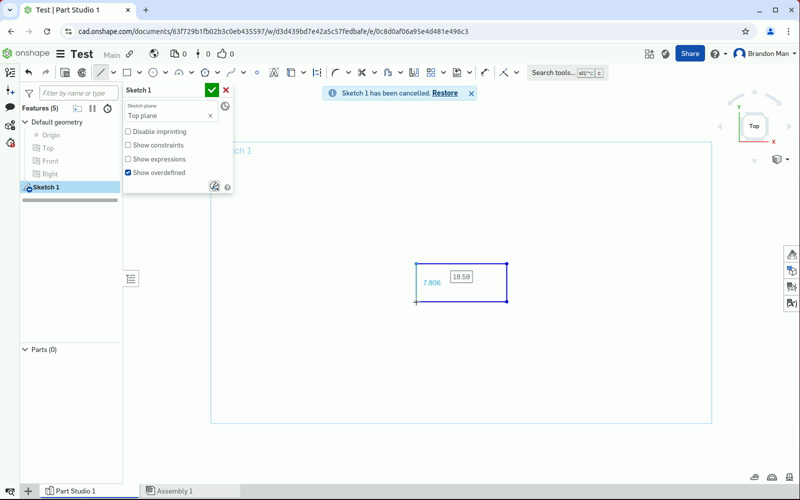
key(esc)
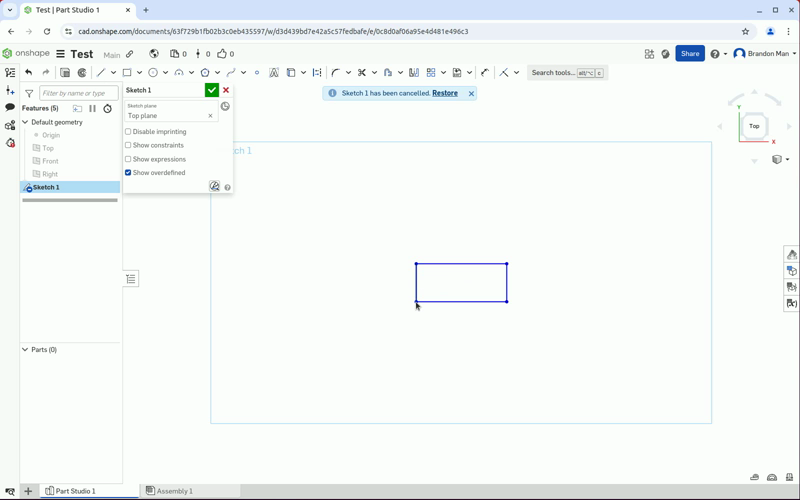
mouse_move(462, 280)
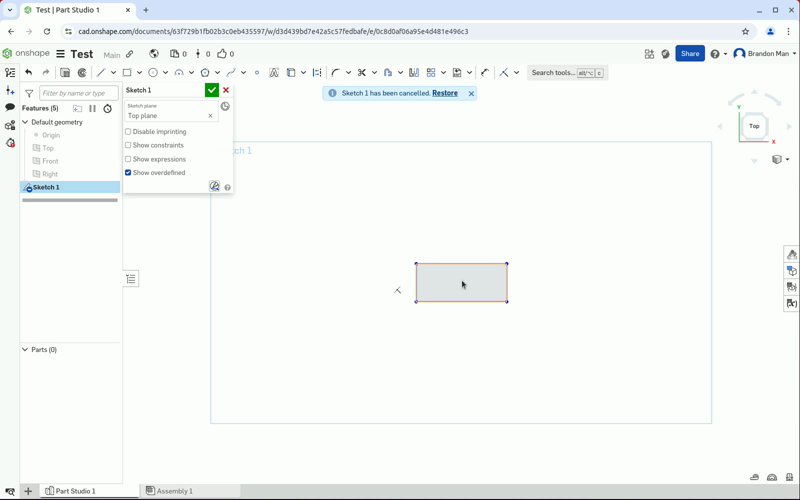
click(462, 280)
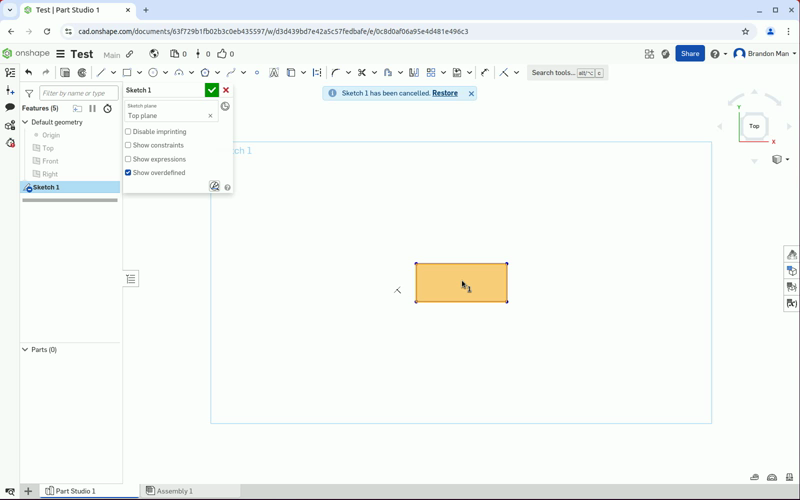
mouse_move(73, 352)
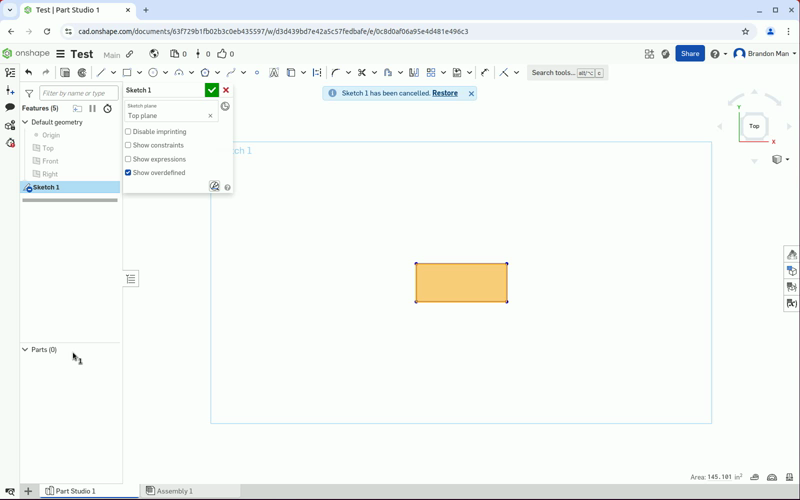
key(shift+y)
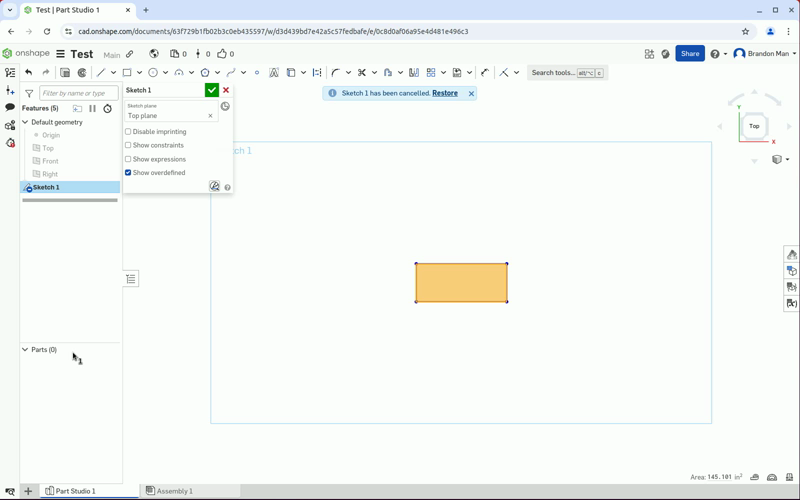
key(shift+e)
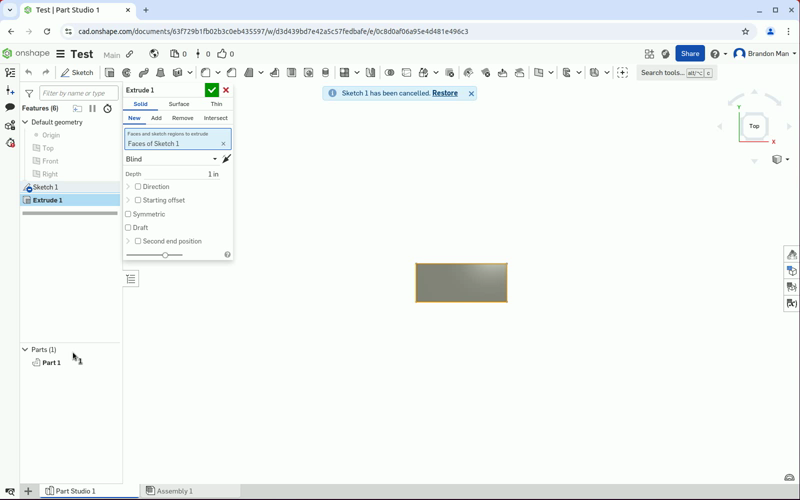
mouse_move(143, 106)
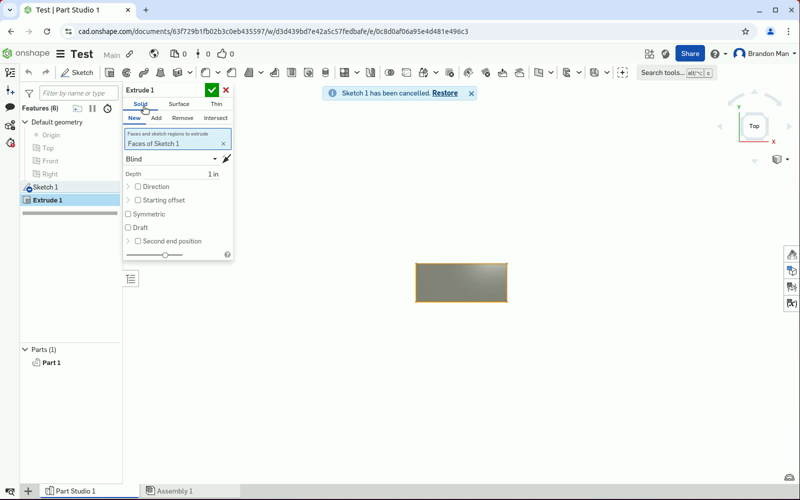
click(143, 106)
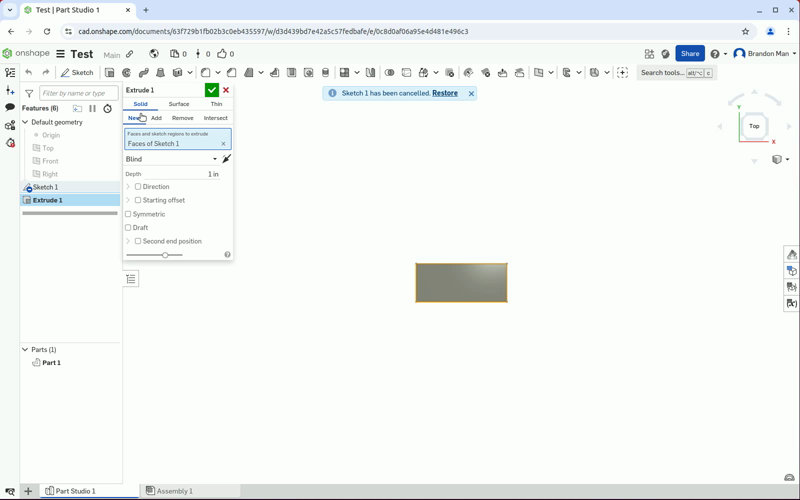
mouse_move(137, 120)
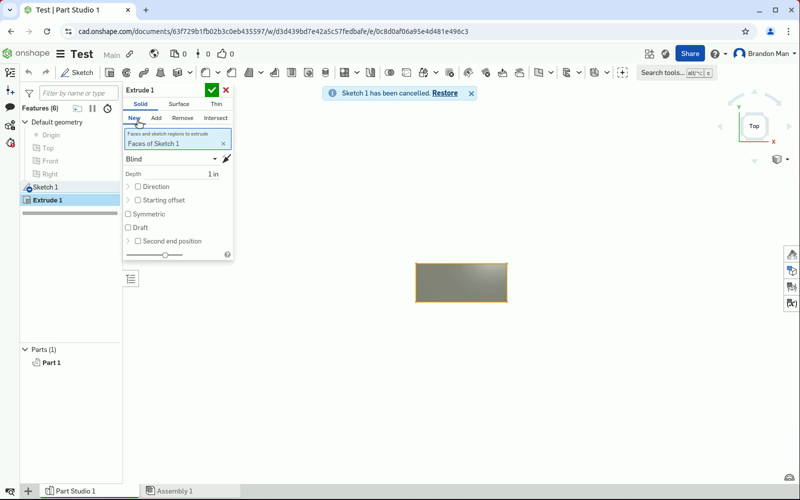
click(137, 120)
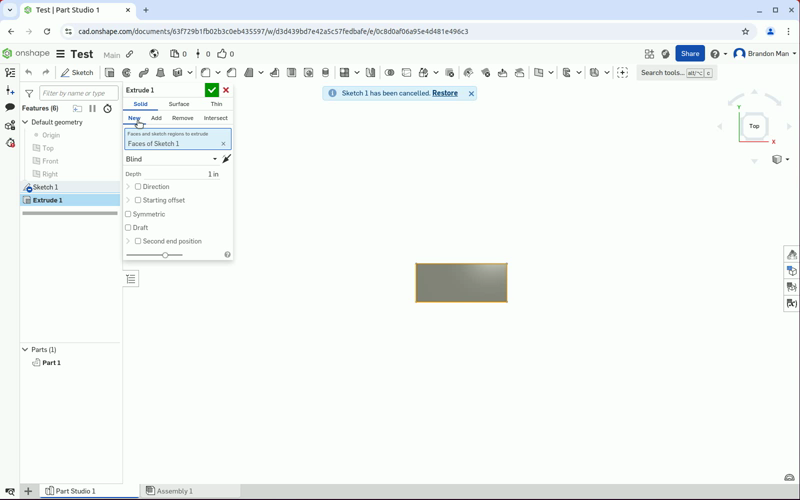
key(tab, 4)
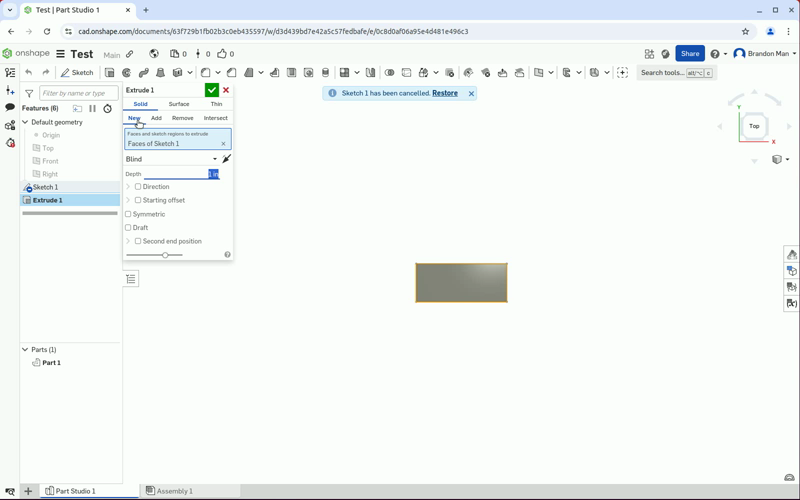
text(7.703)
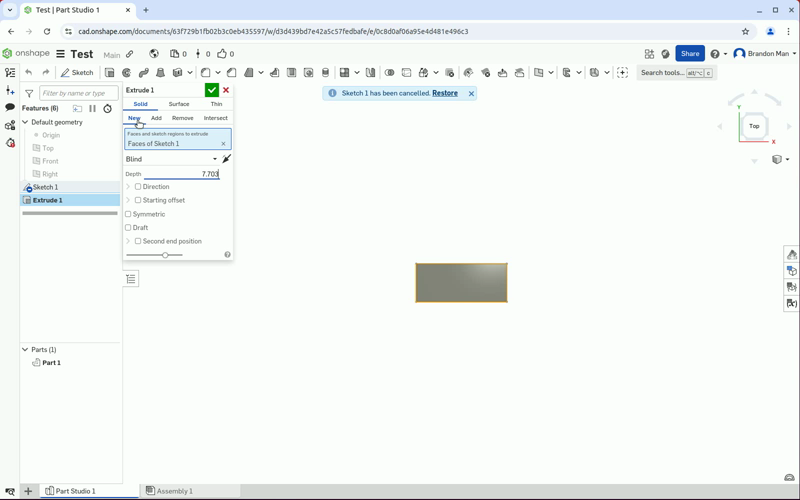
key(enter)
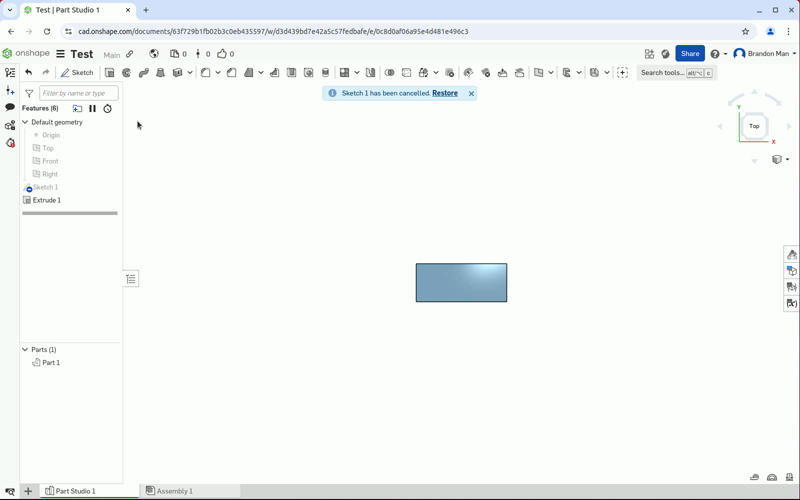
key(shift+h)
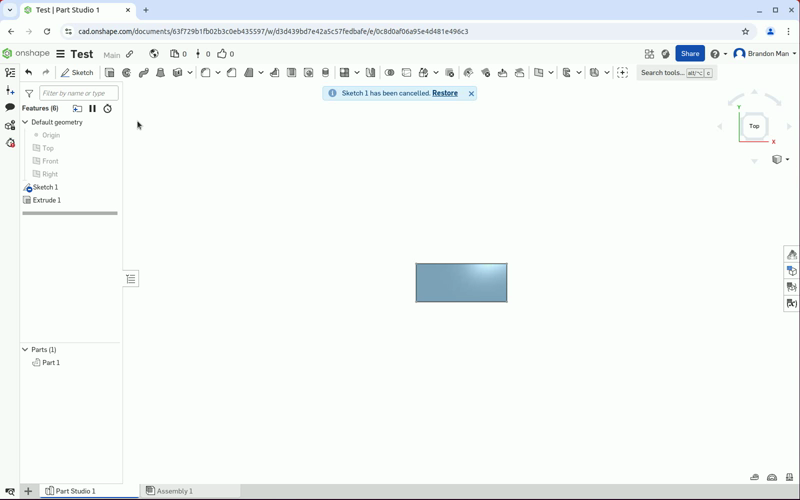
key(shift+h)
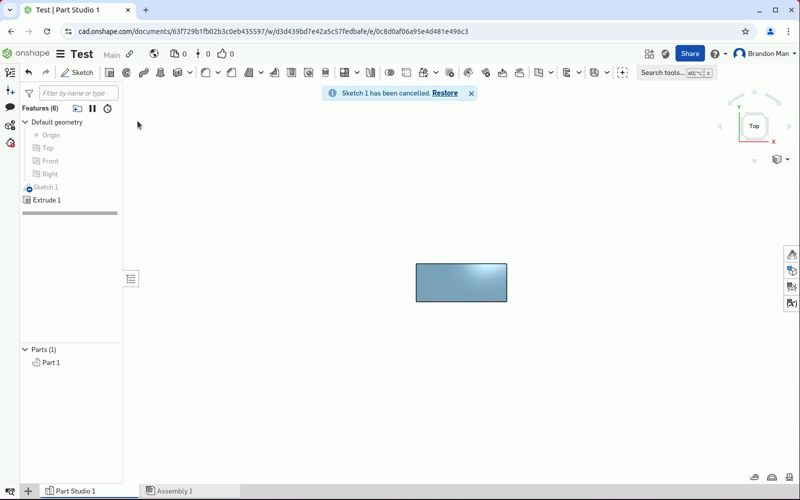
mouse_move(73, 189)
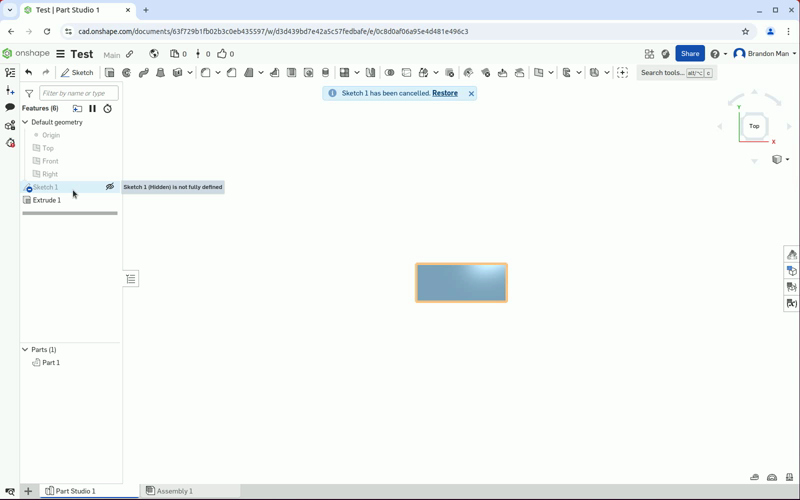
click(73, 189)
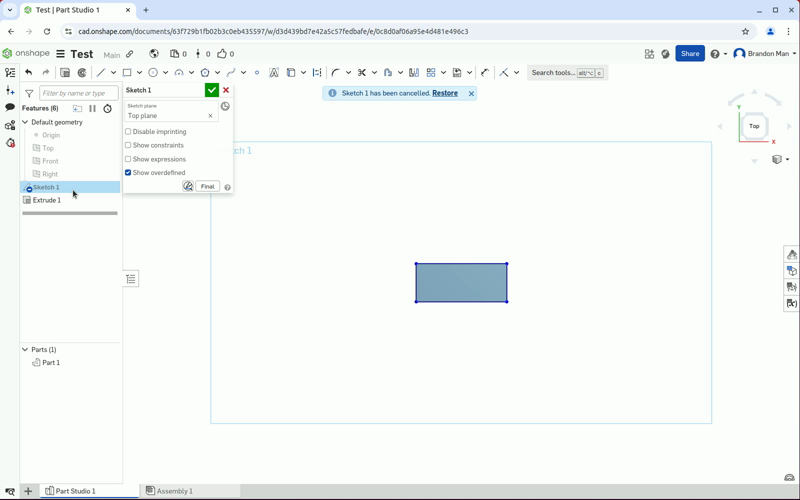
mouse_move(229, 92)
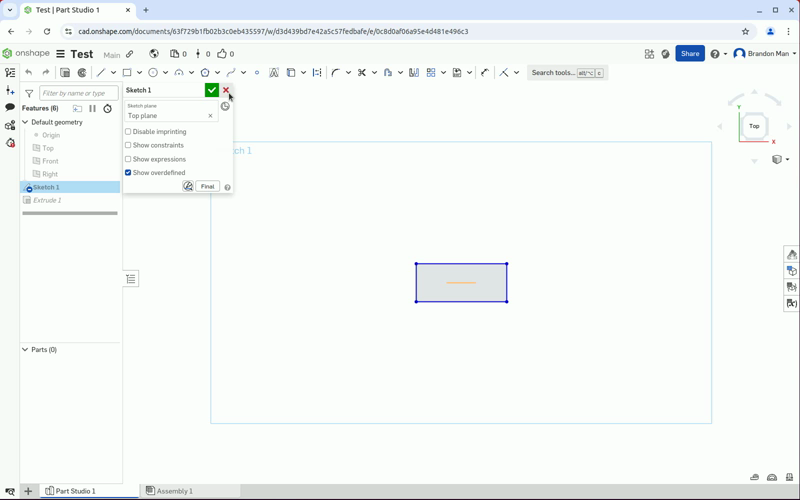
click(229, 92)
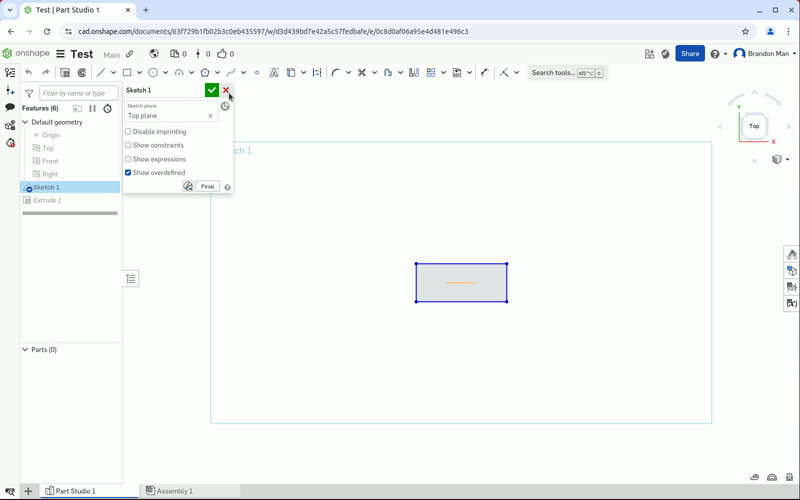
key(shift+s)
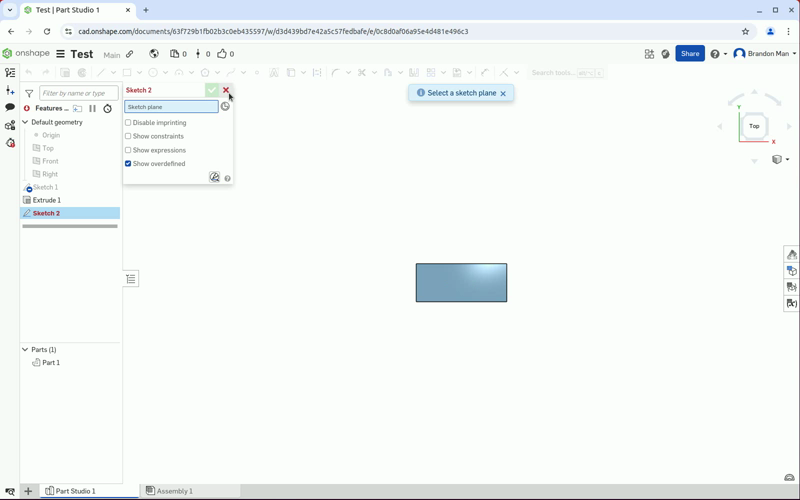
mouse_move(73, 150)
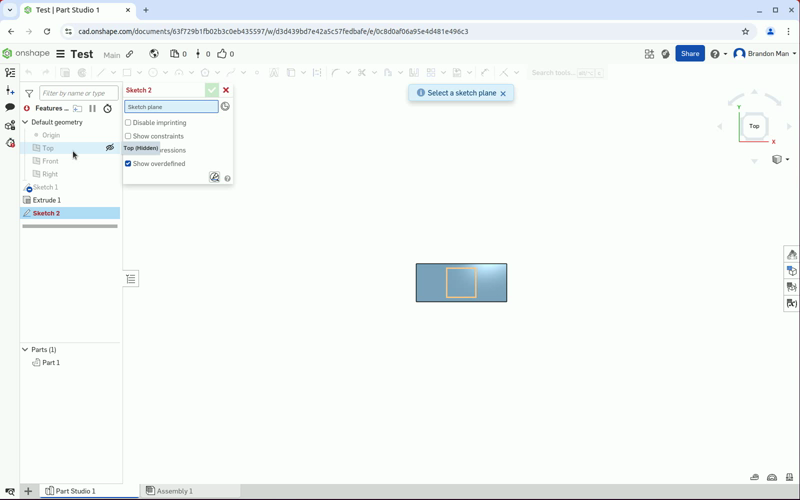
click(73, 150)
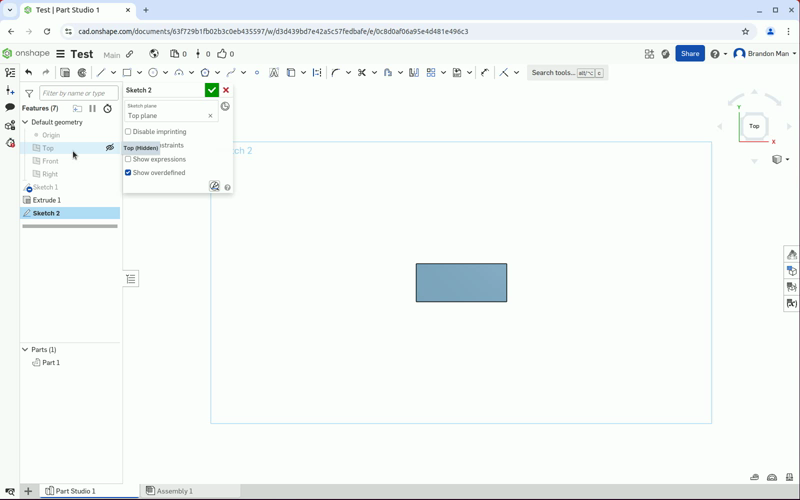
mouse_move(73, 352)
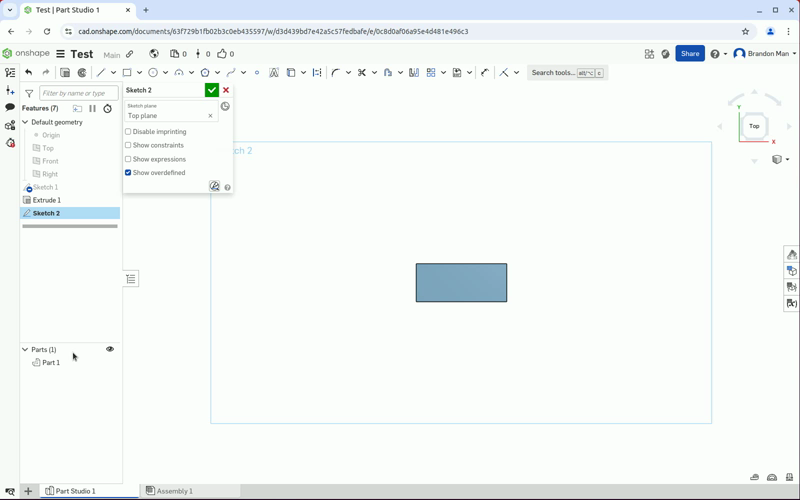
key(y)
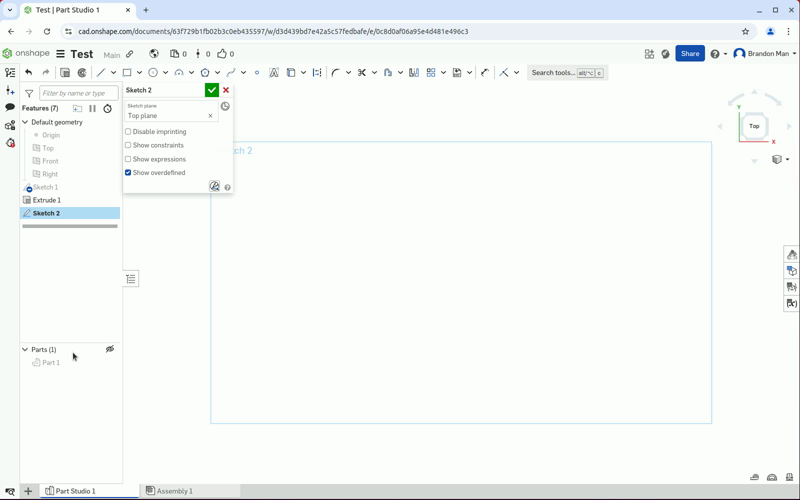
key(l)
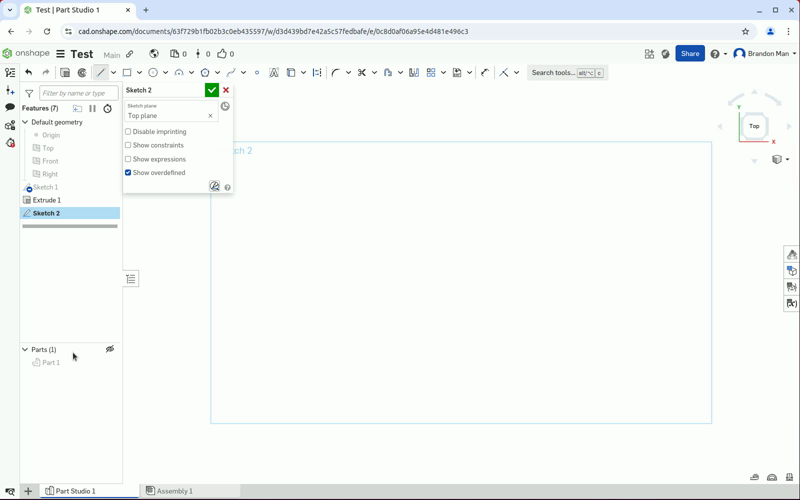
key_down(shift)
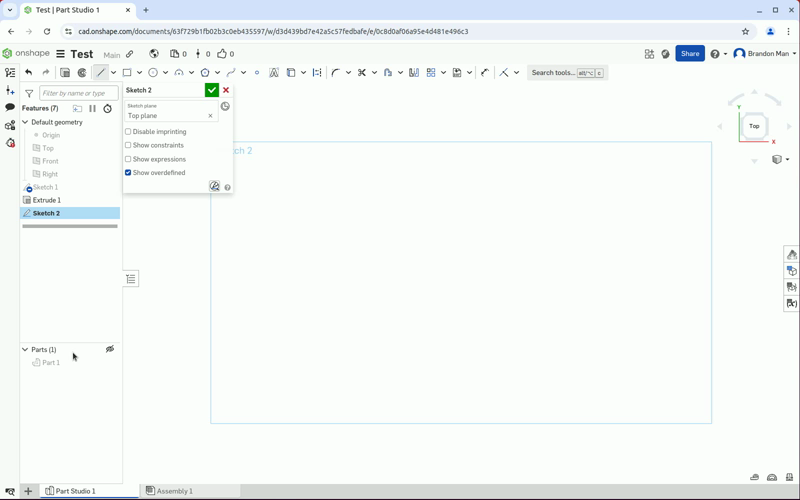
mouse_move(416, 301)
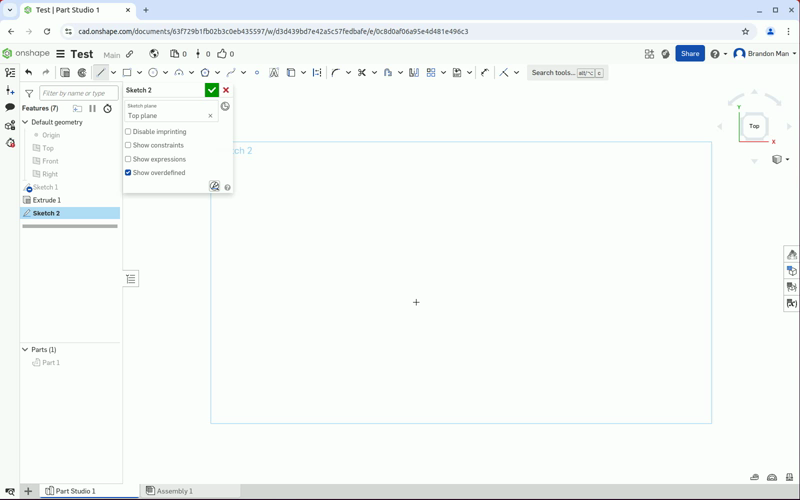
click(416, 301)
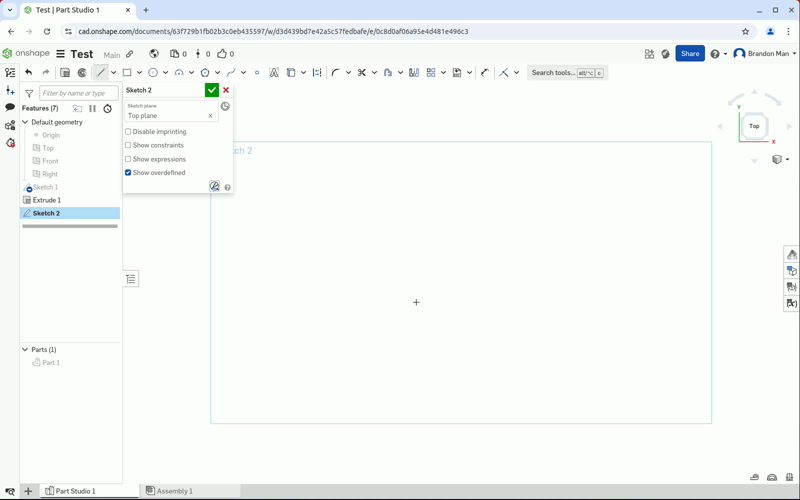
key_up(shift)
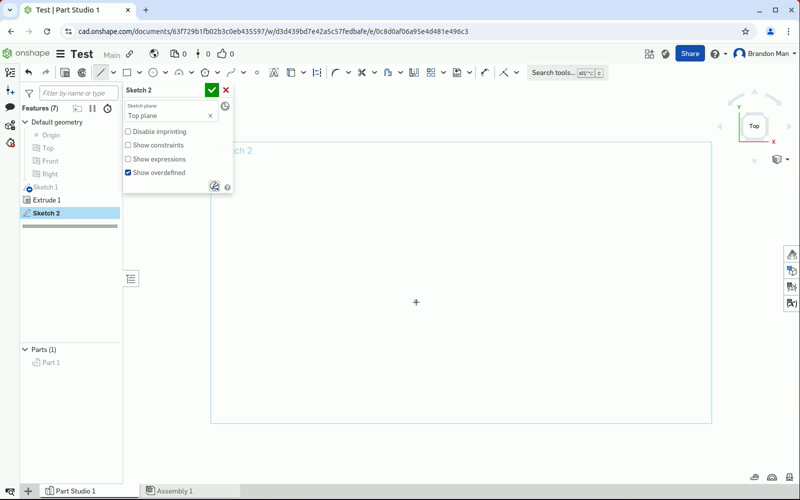
key_down(shift)
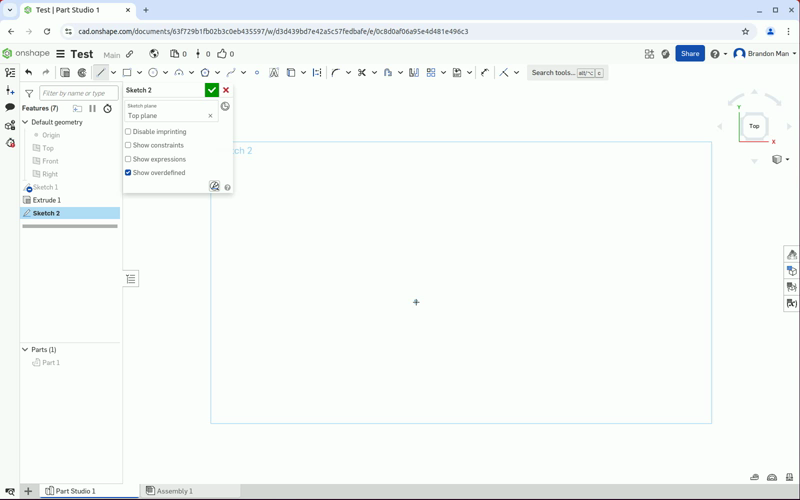
mouse_move(506, 301)
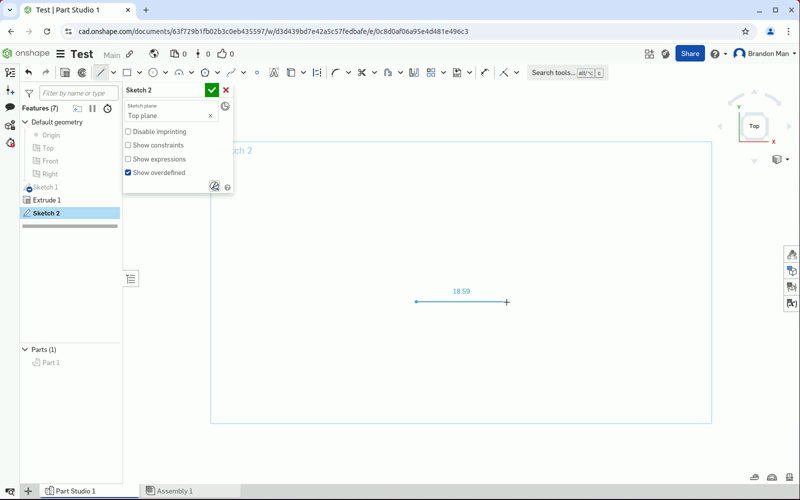
click(506, 301)
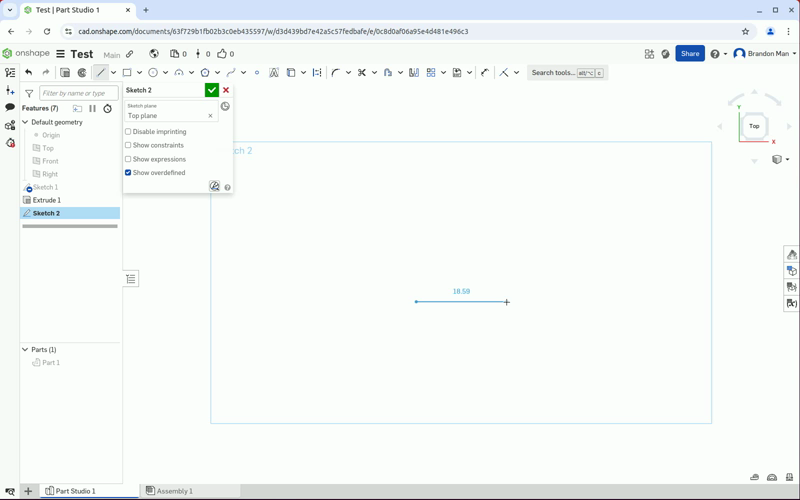
key_up(shift)
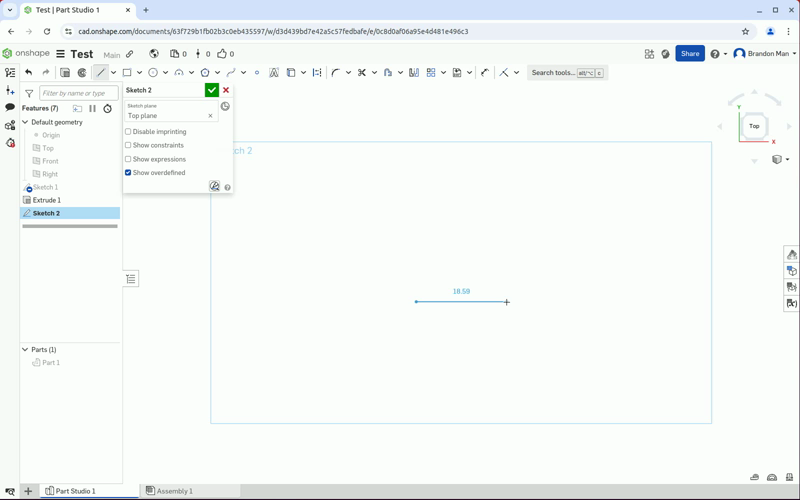
key_down(shift)
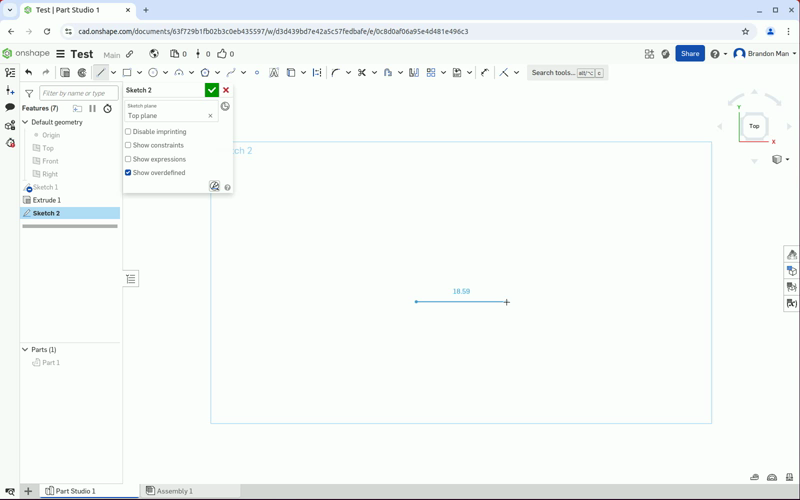
mouse_move(536, 301)
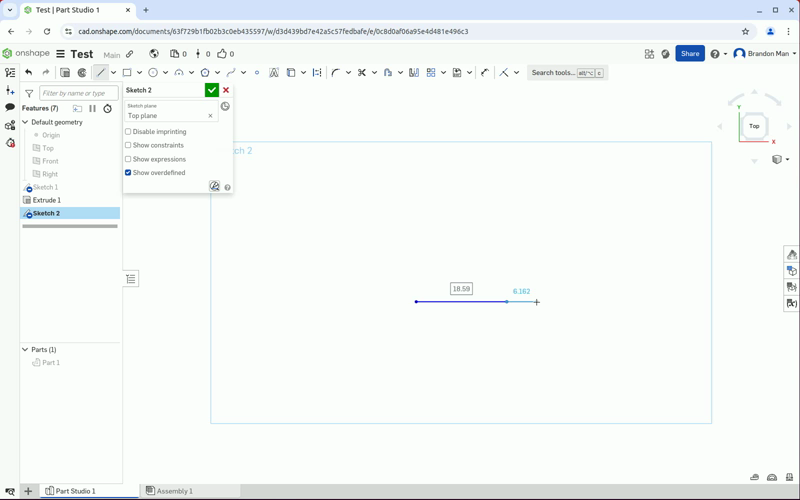
mouse_move(506, 263)
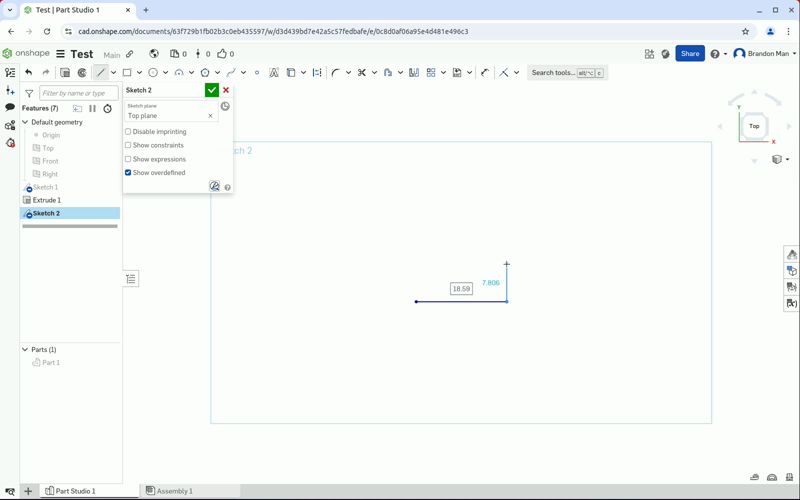
click(506, 263)
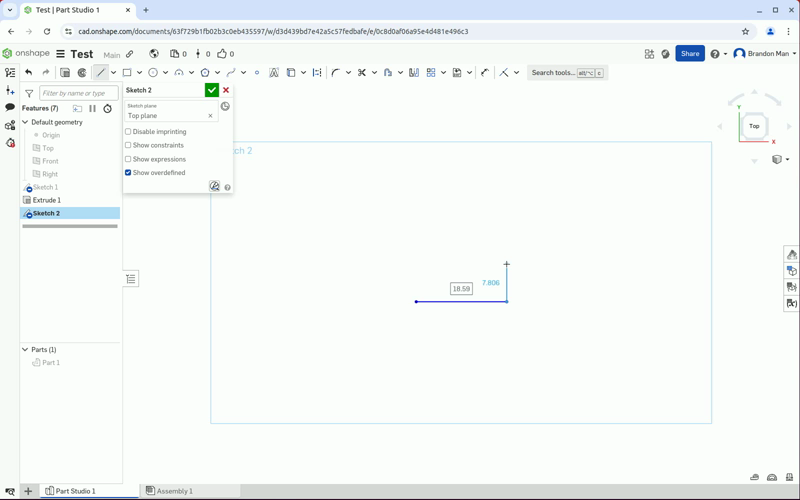
key_up(shift)
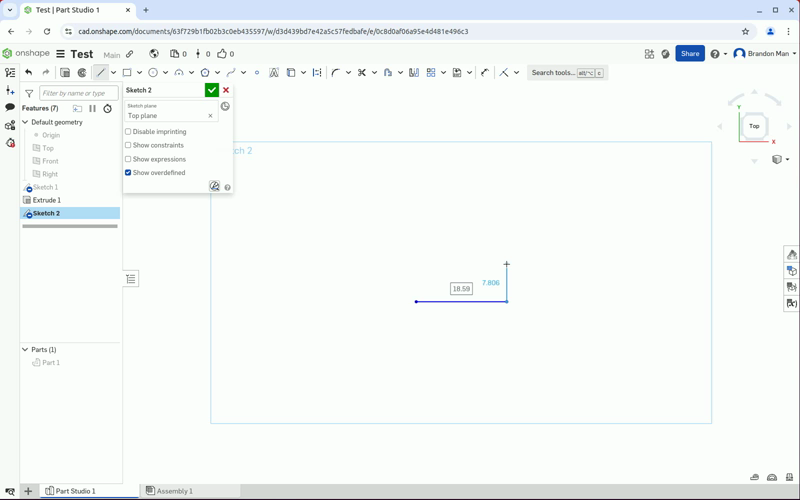
key_down(shift)
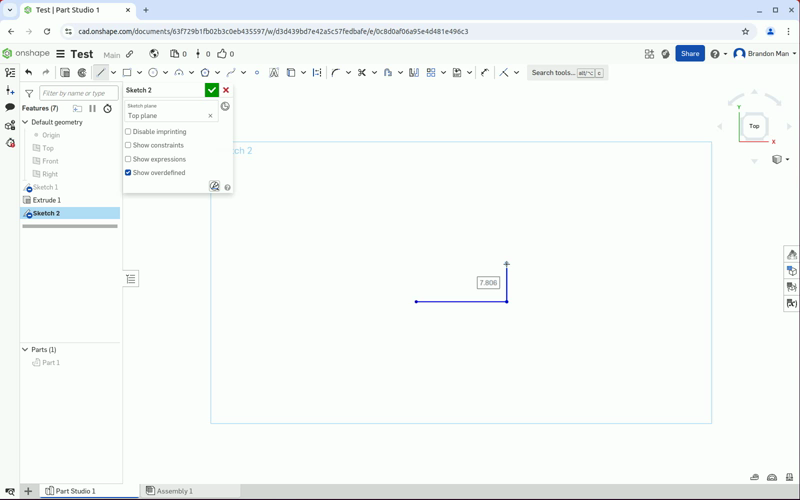
mouse_move(416, 263)
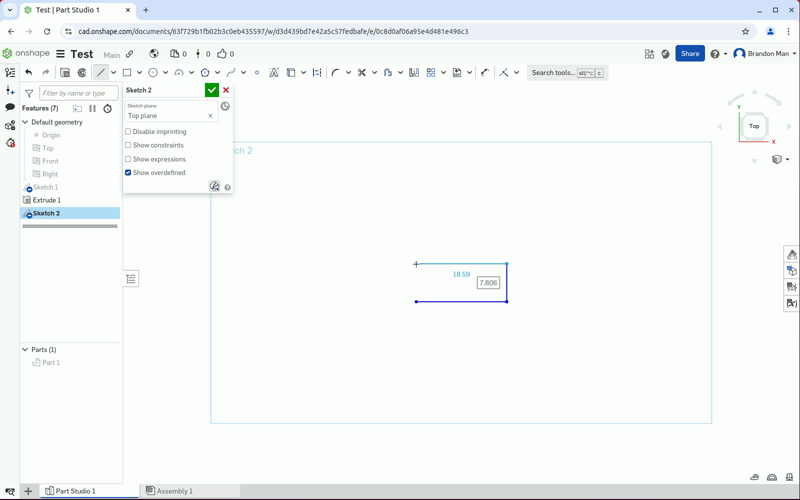
click(416, 263)
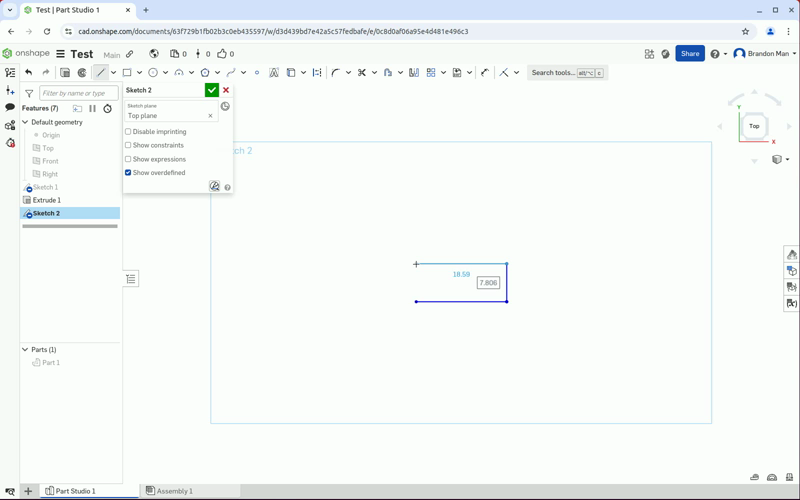
key_up(shift)
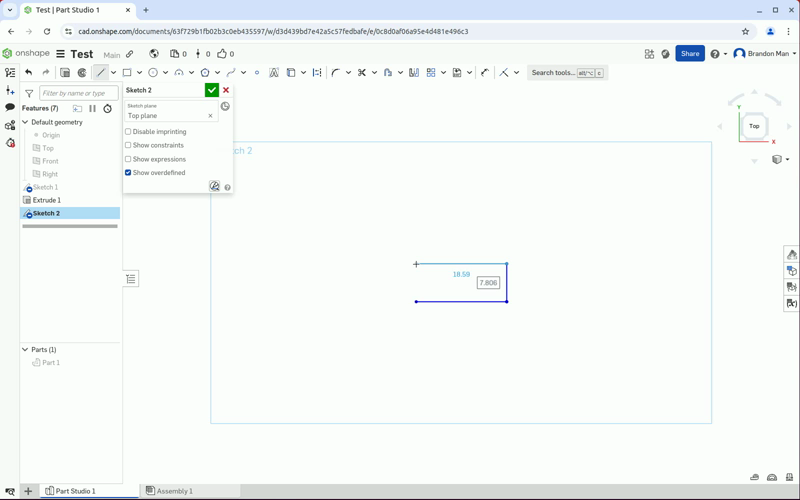
mouse_move(446, 263)
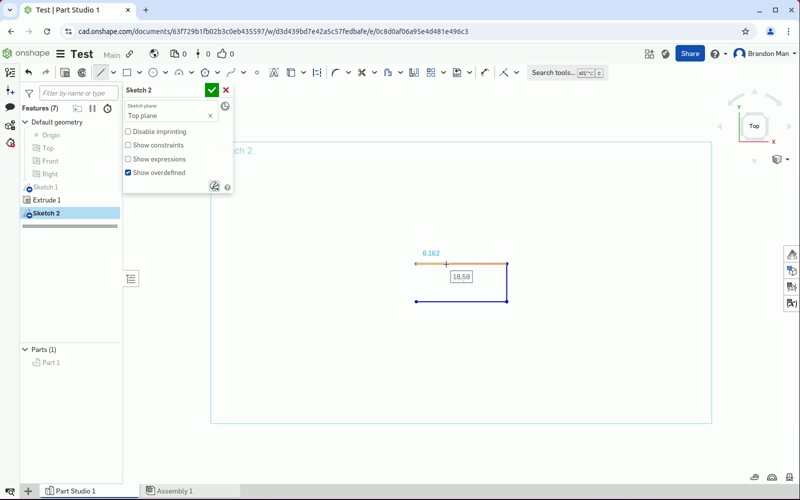
key_down(shift)
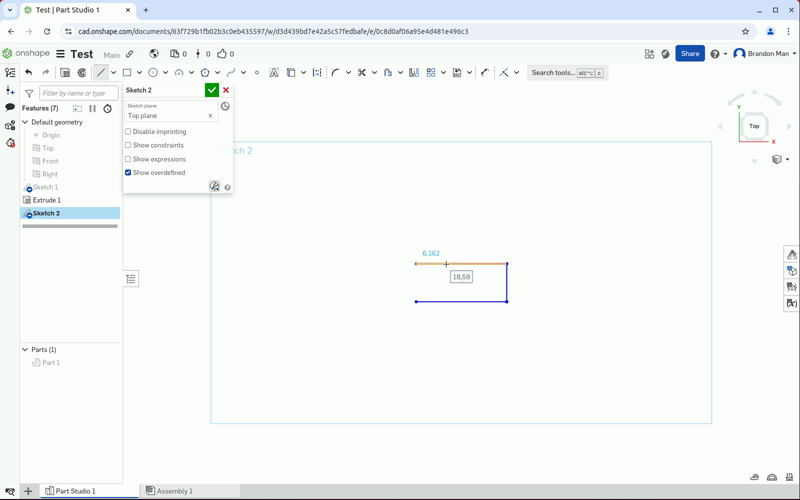
mouse_move(416, 301)
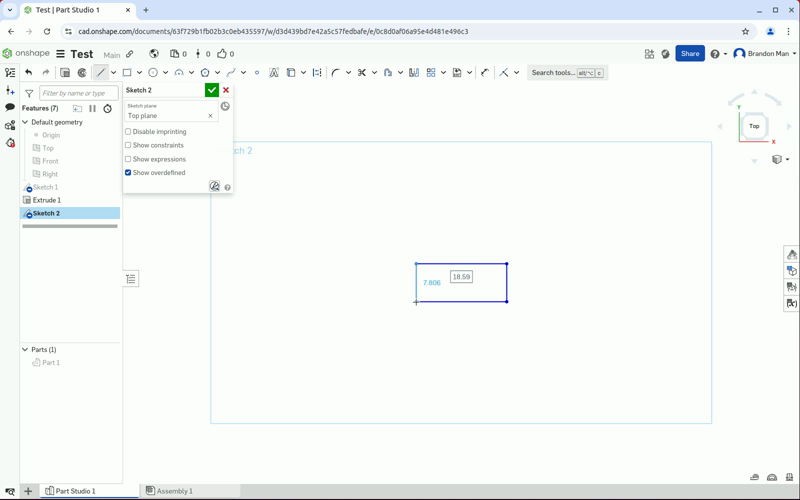
key_up(shift)
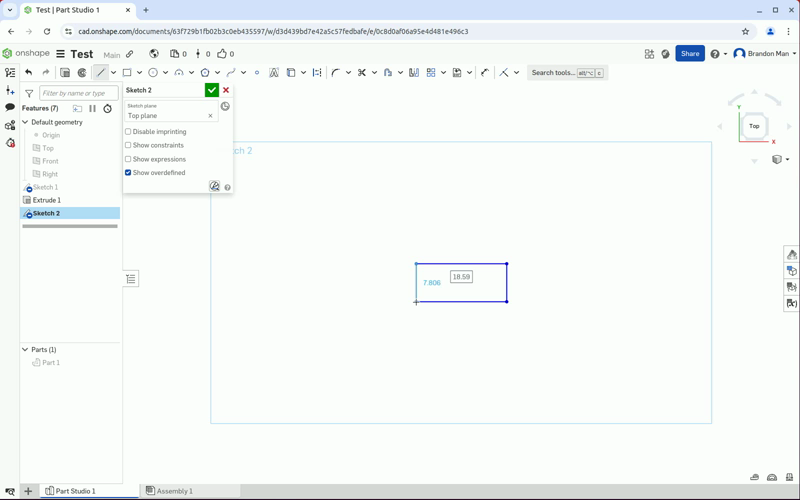
click(416, 301)
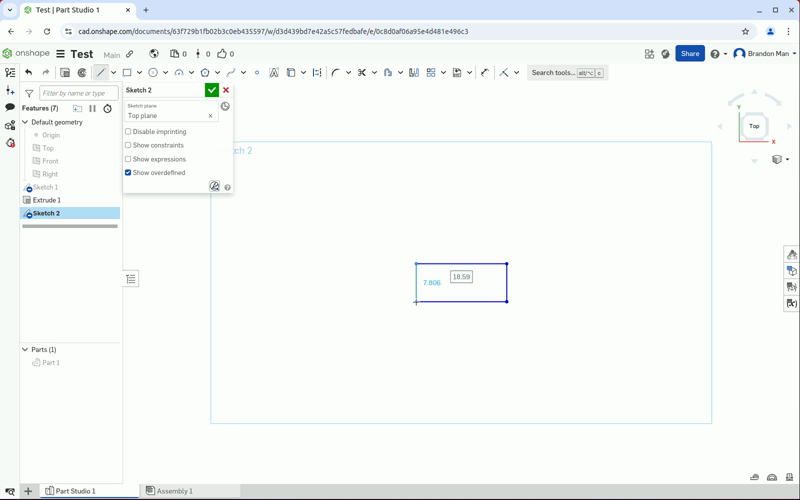
key(esc)
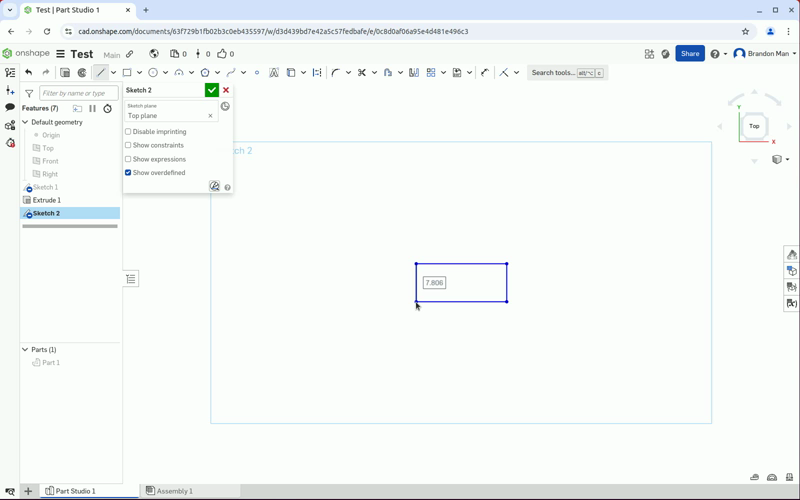
mouse_move(496, 272)
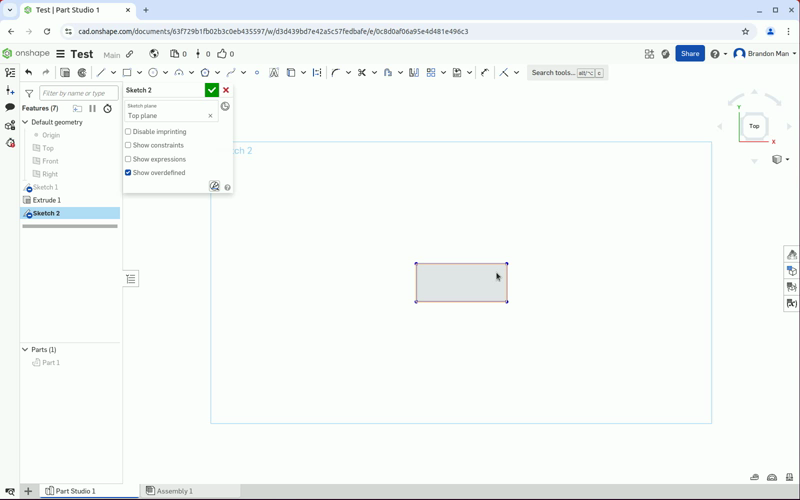
click(496, 272)
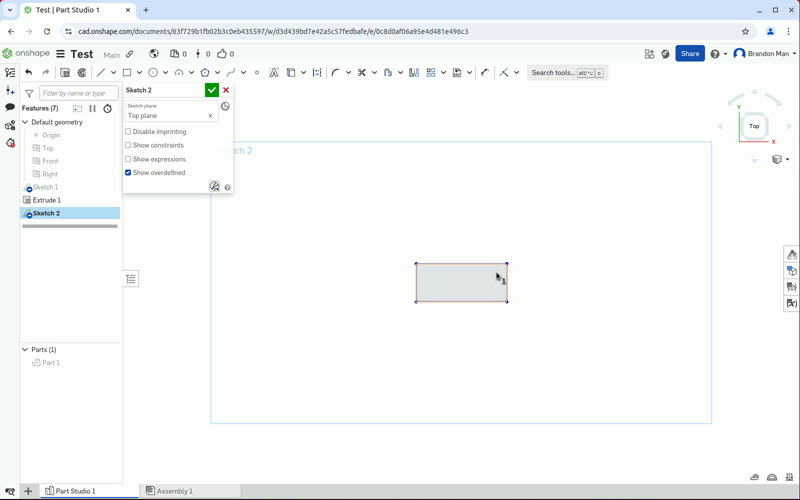
mouse_move(73, 352)
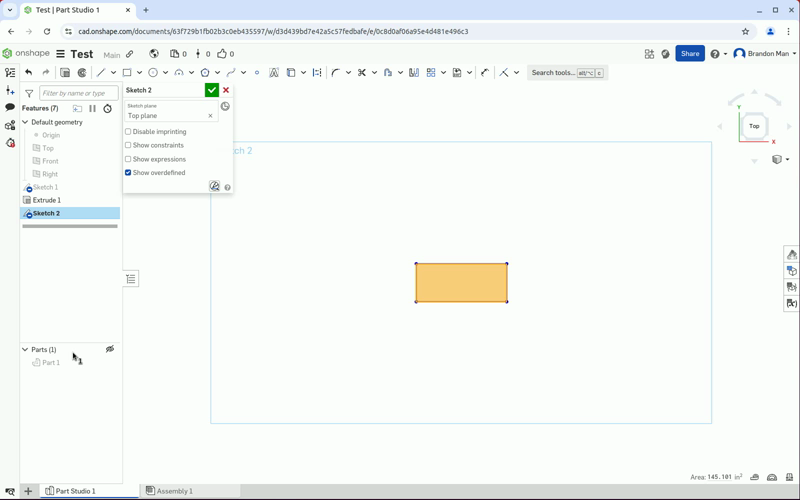
key(shift+y)
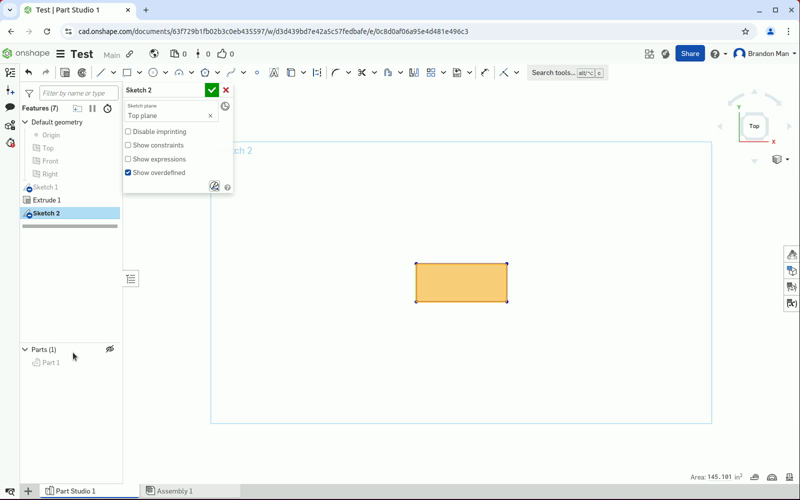
key(shift+e)
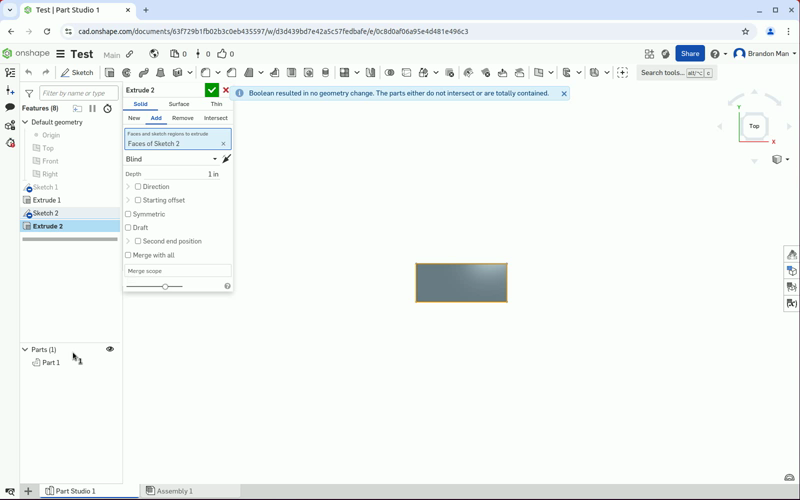
mouse_move(143, 106)
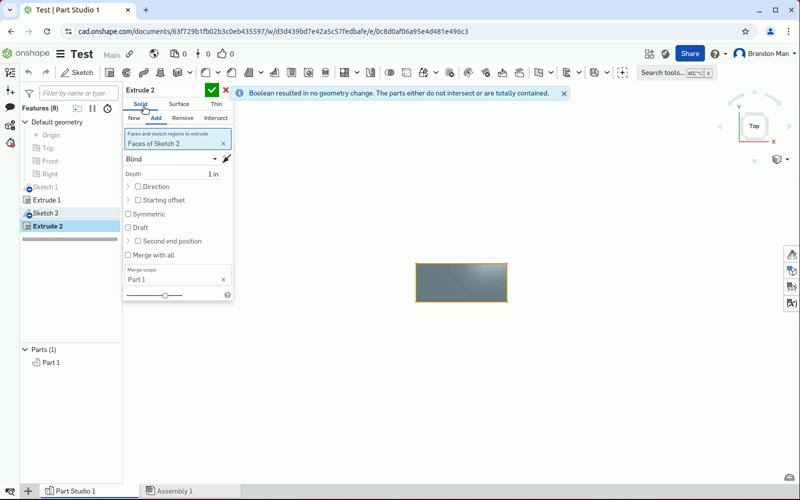
click(143, 106)
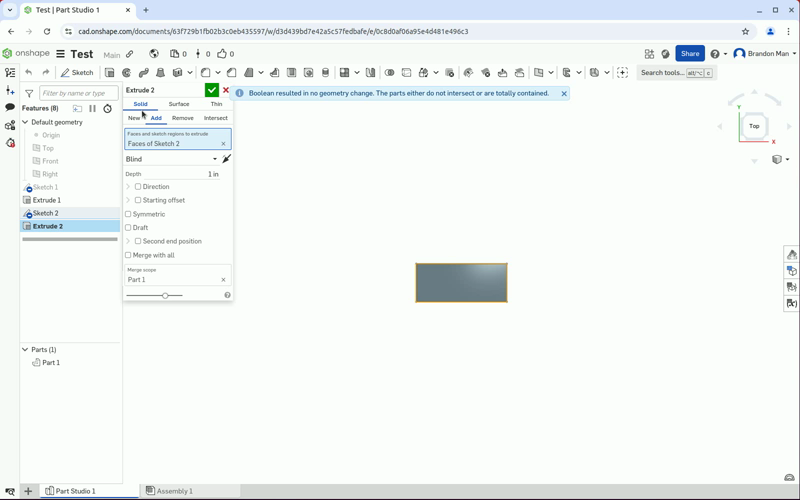
mouse_move(137, 120)
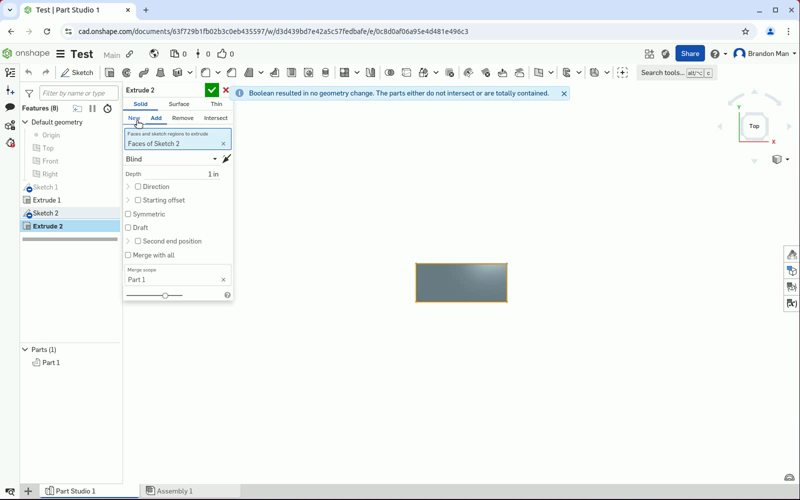
click(137, 120)
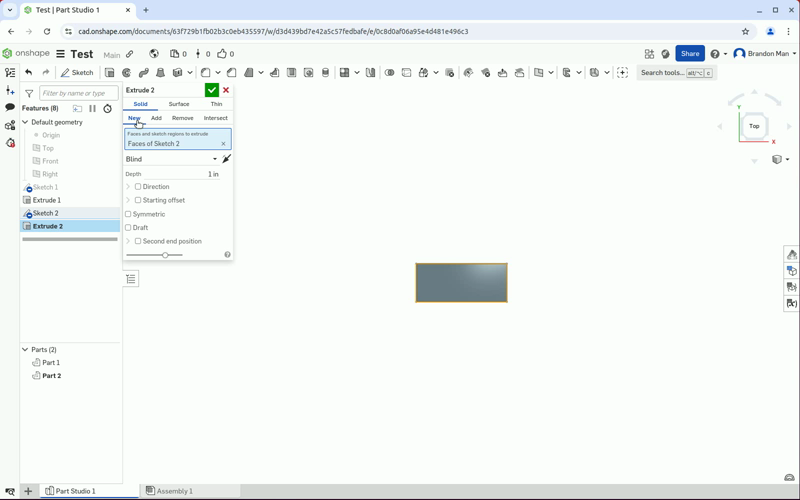
key(tab, 4)
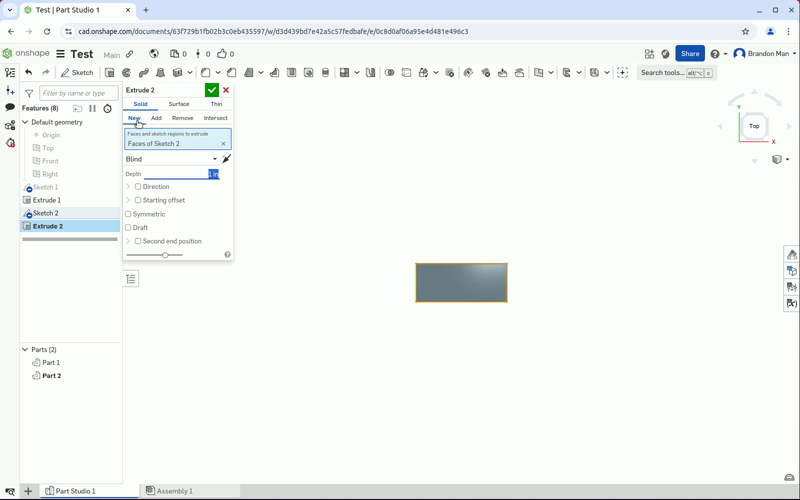
text(7.703)
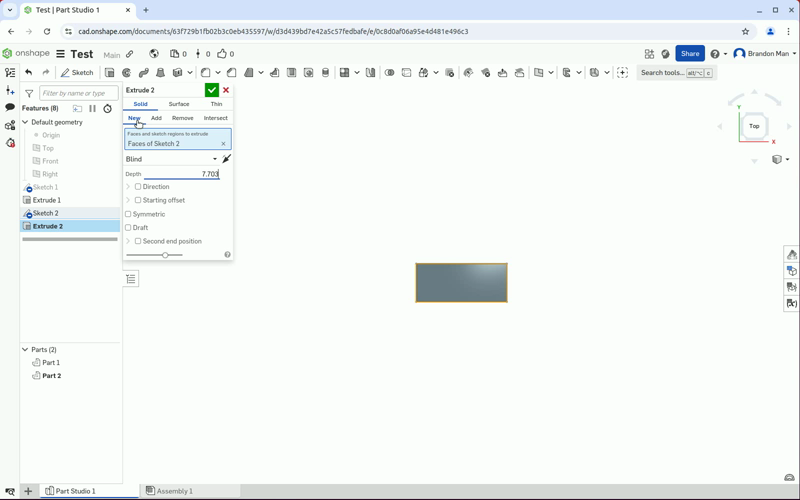
key(enter)
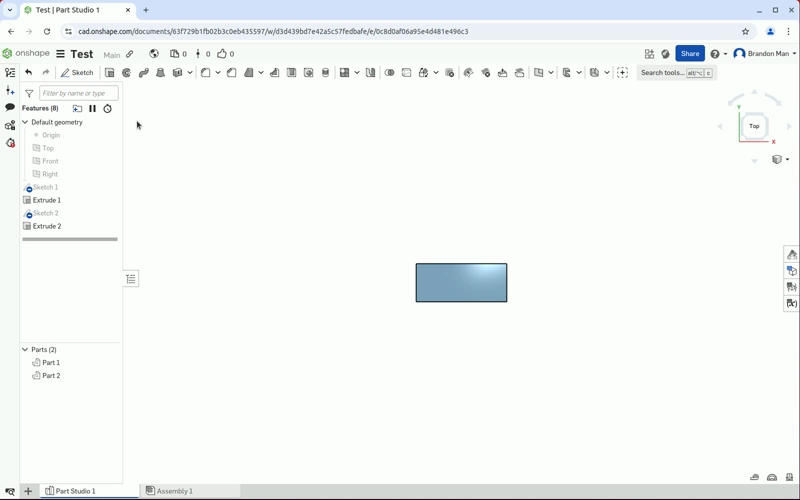
key(shift+h)
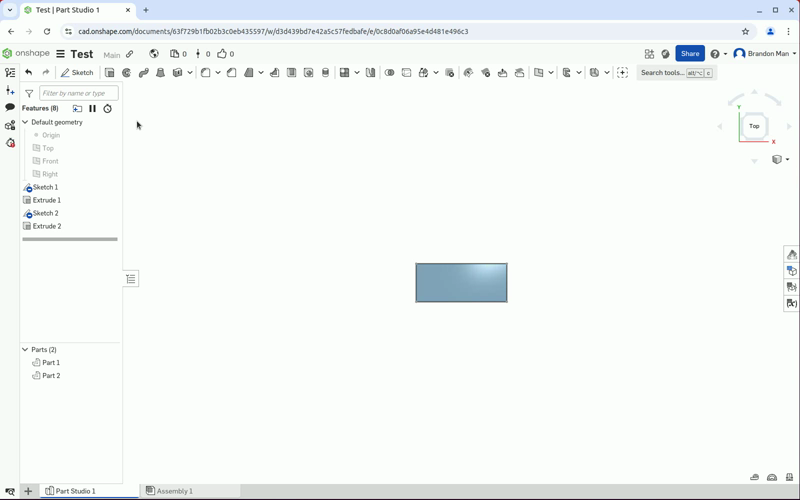
key(shift+h)
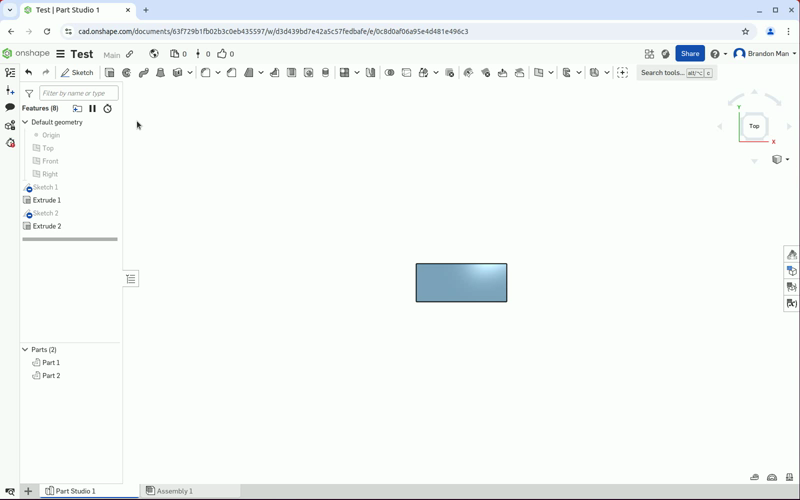
mouse_move(73, 189)
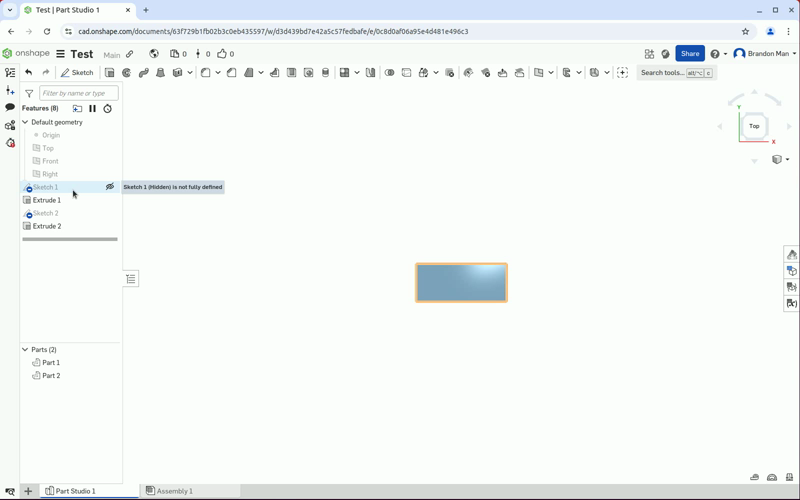
click(73, 189)
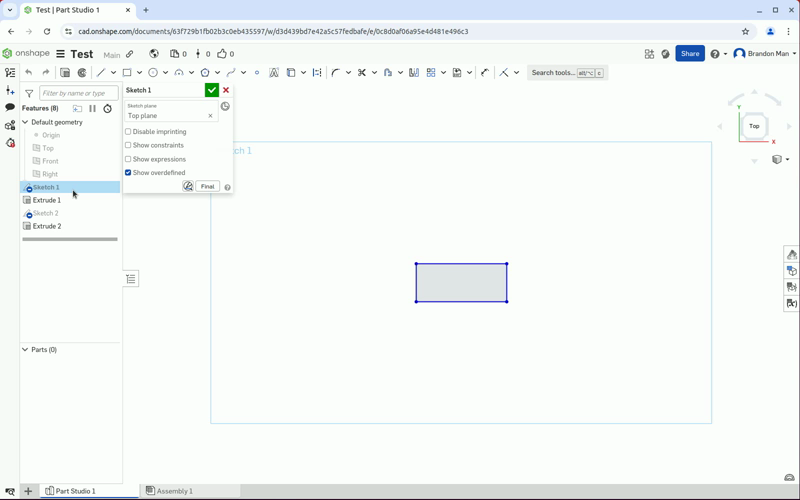
mouse_move(229, 92)
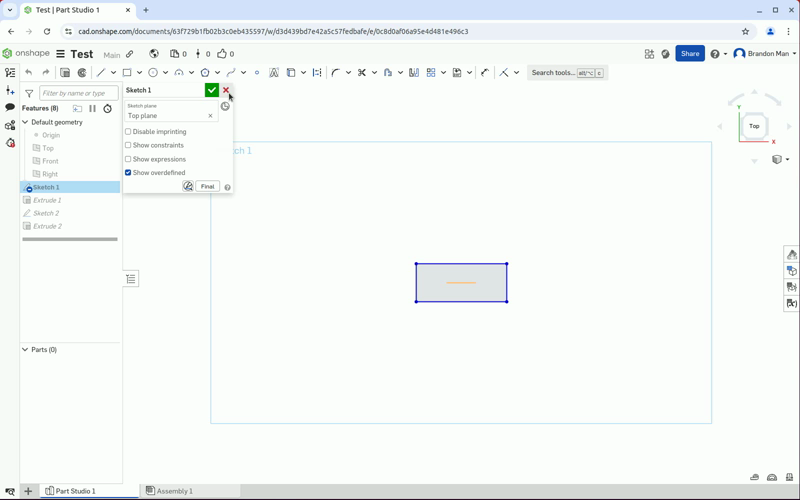
click(229, 92)
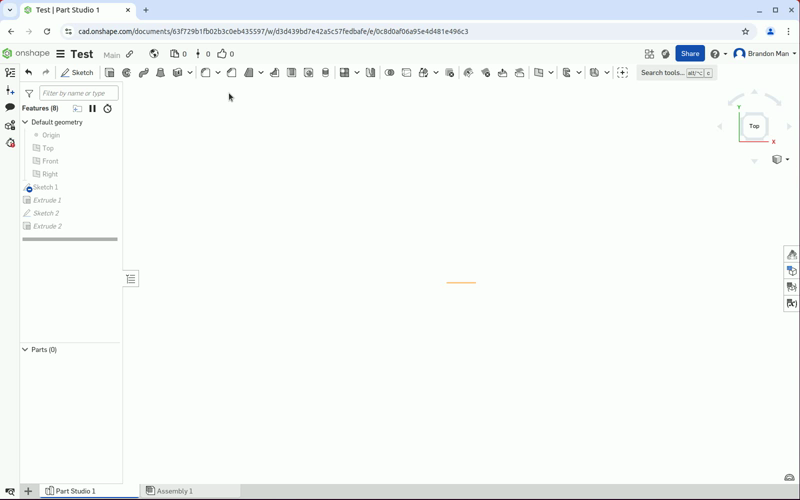
mouse_move(541, 75)
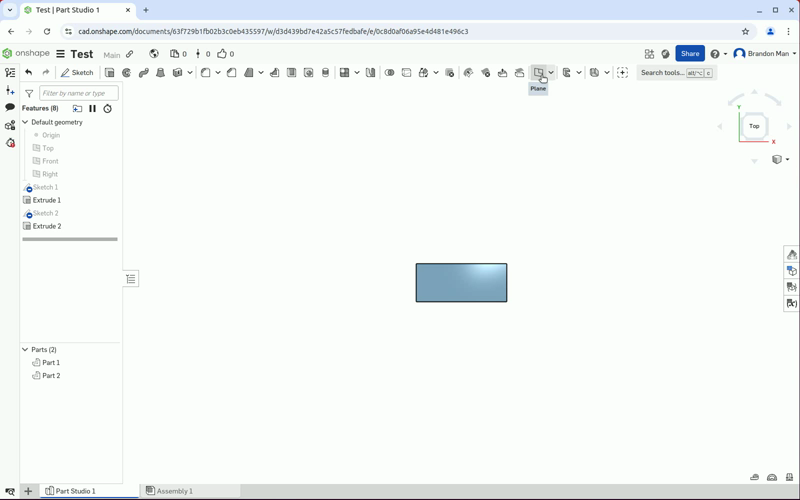
click(541, 75)
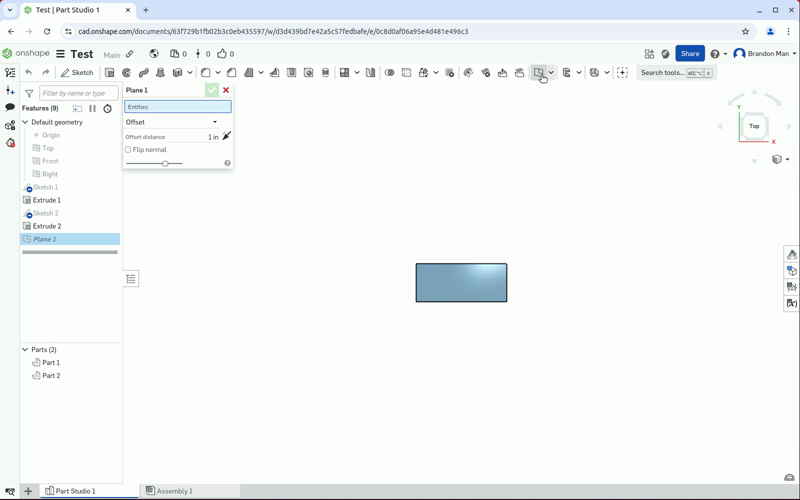
mouse_move(73, 150)
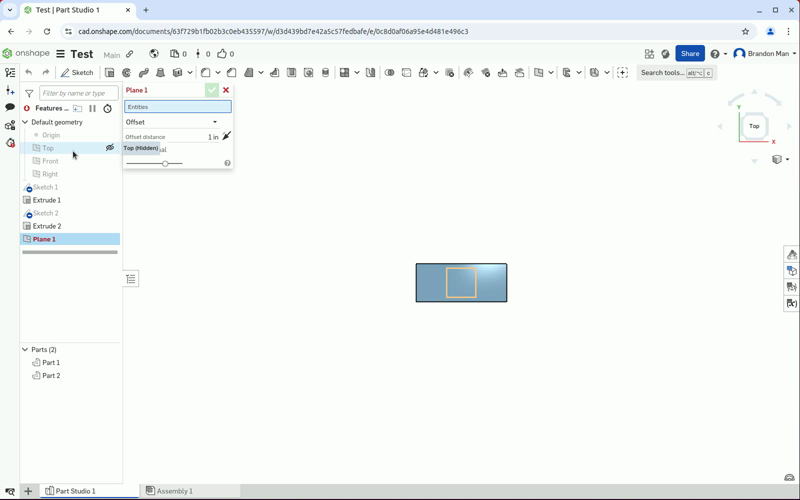
click(73, 150)
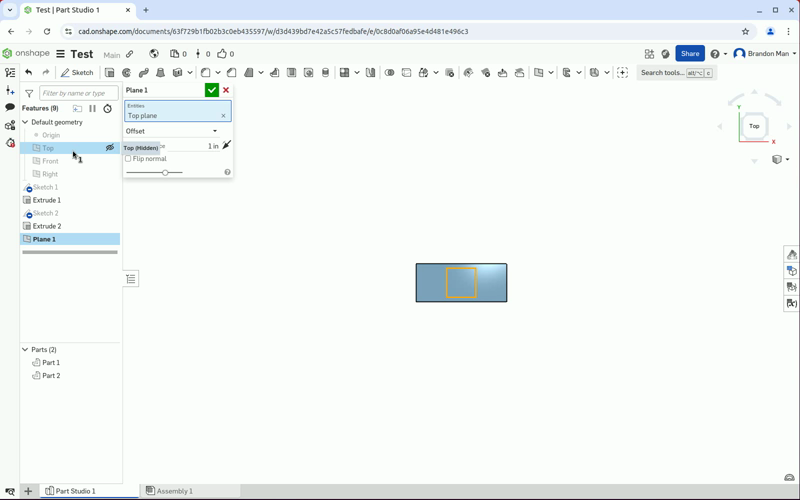
key(tab, 2)
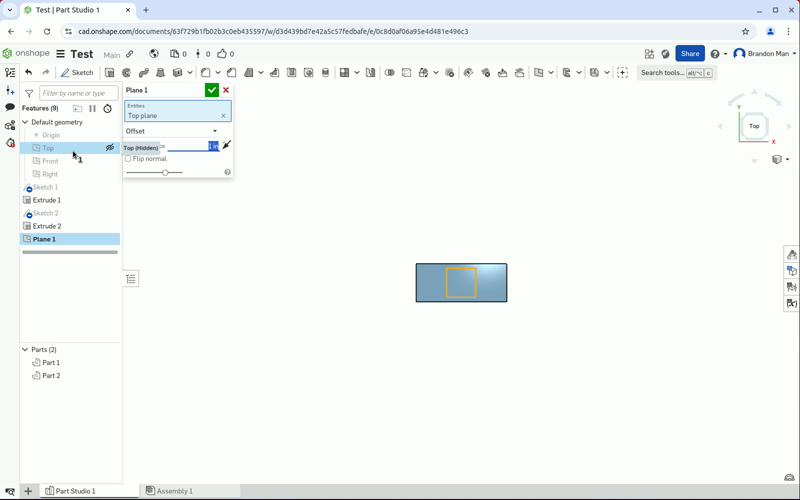
text(7.703)
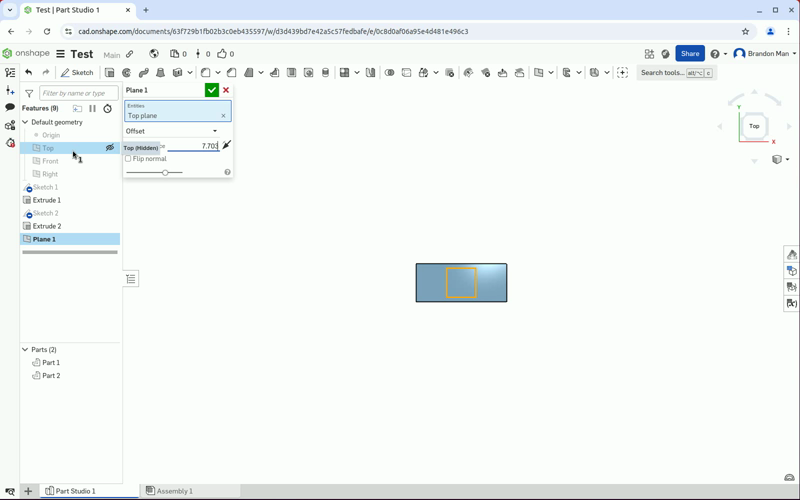
key(enter, 2)
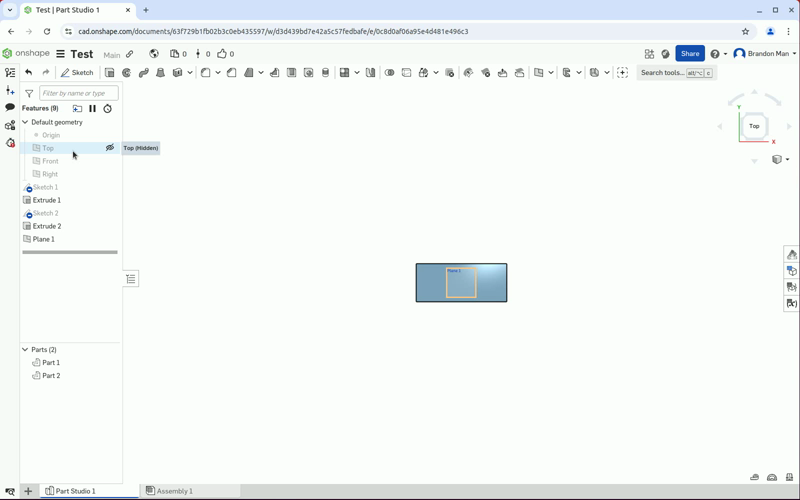
key(shift+s)
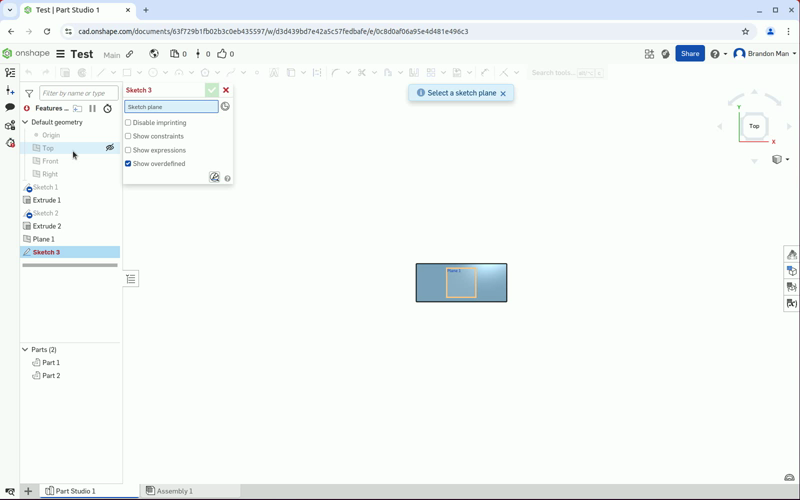
mouse_move(73, 241)
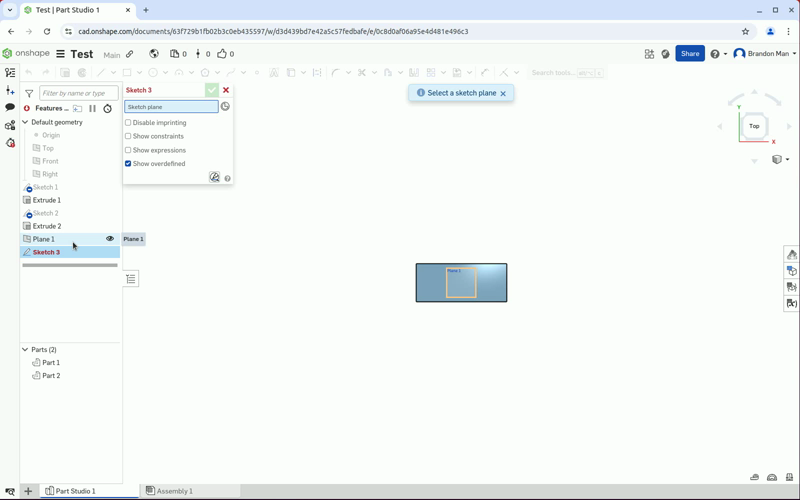
click(73, 241)
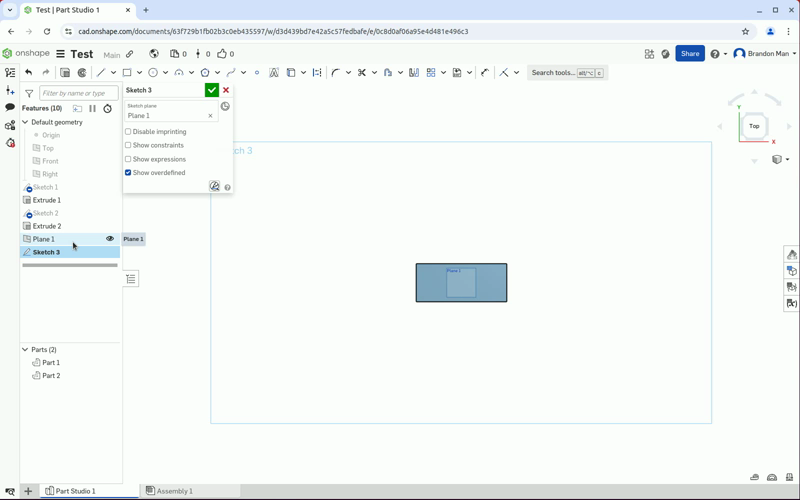
mouse_move(73, 352)
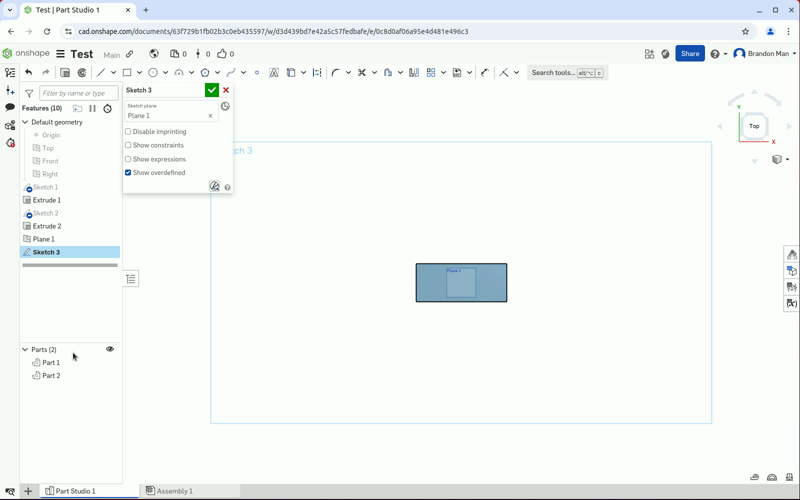
key(y)
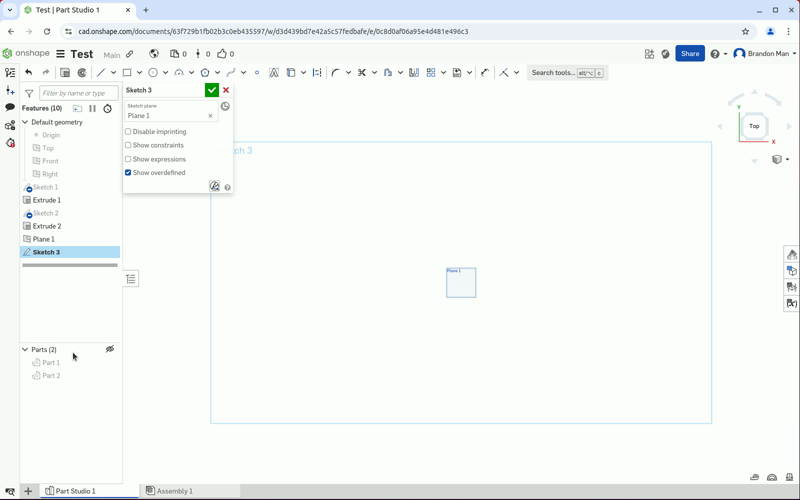
key(c)
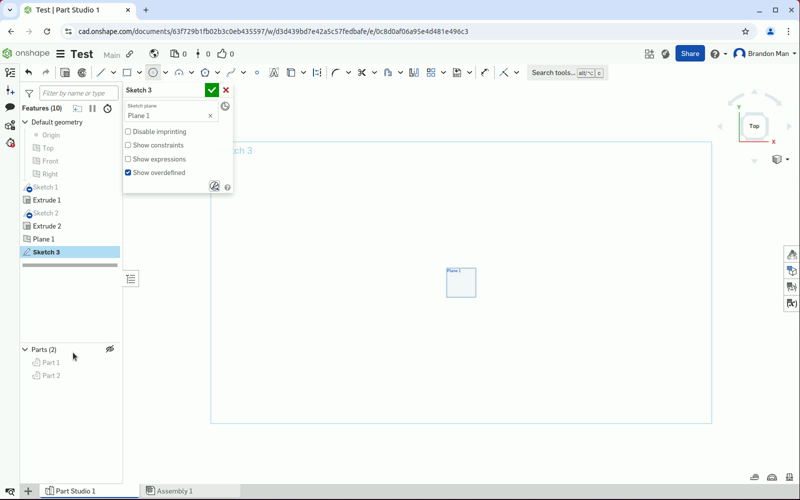
key_down(shift)
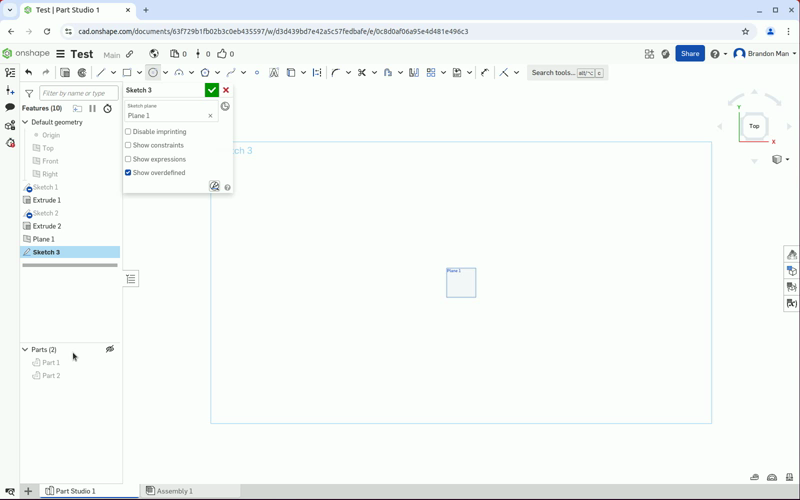
mouse_move(491, 282)
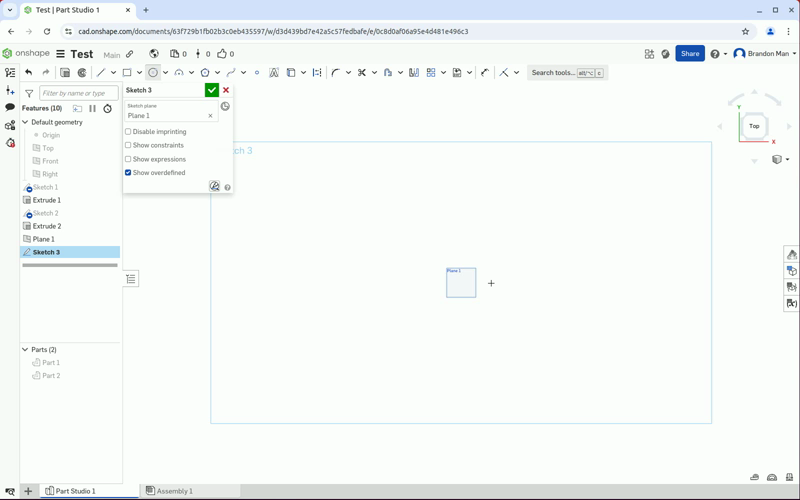
click(491, 282)
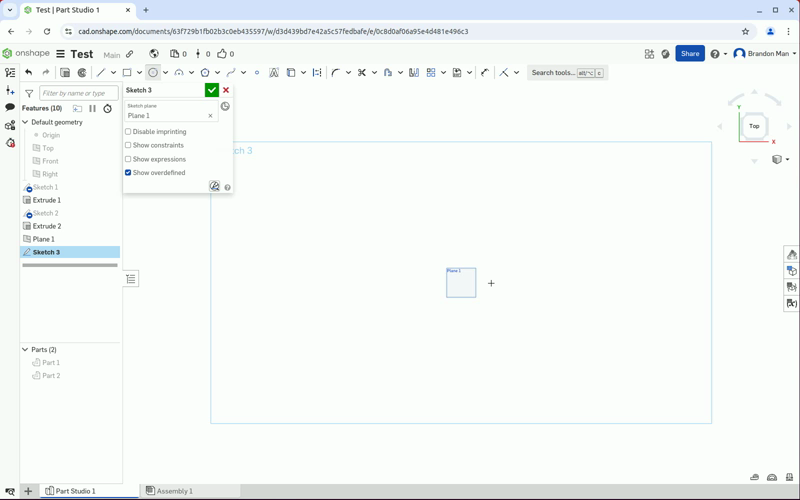
key_up(shift)
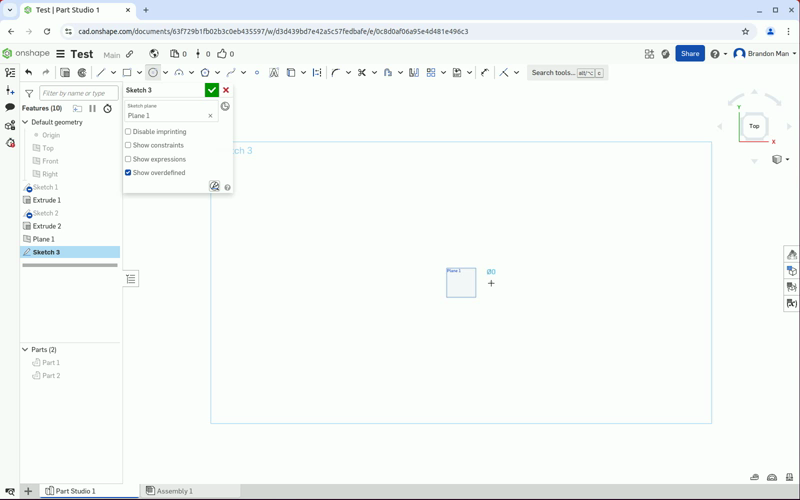
mouse_move(499, 282)
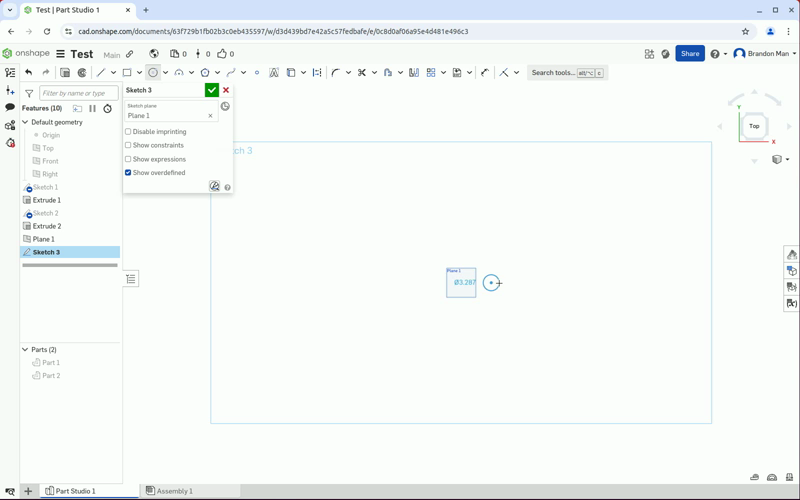
click(499, 282)
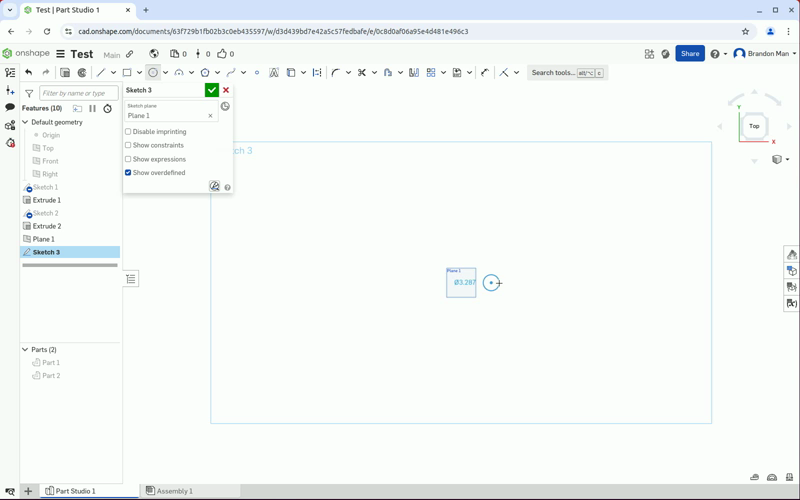
key(esc)
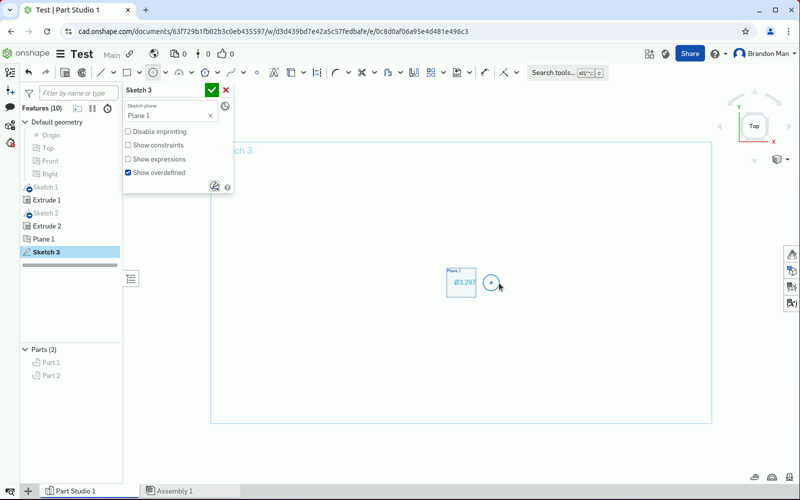
mouse_move(491, 278)
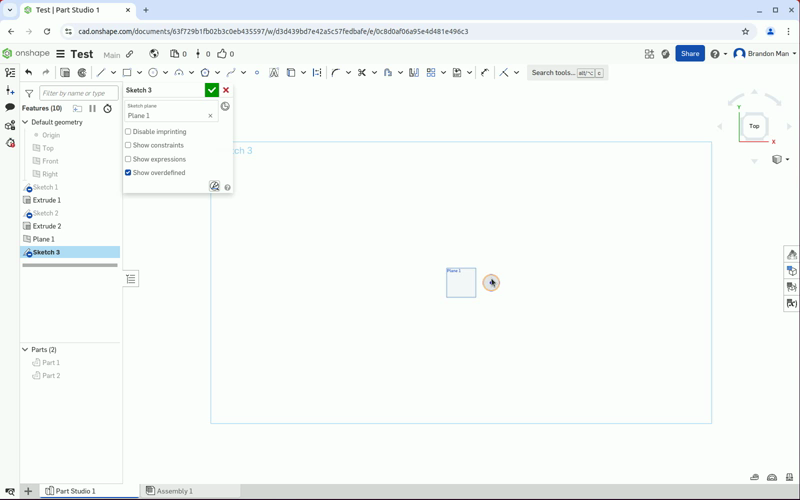
scroll(6)
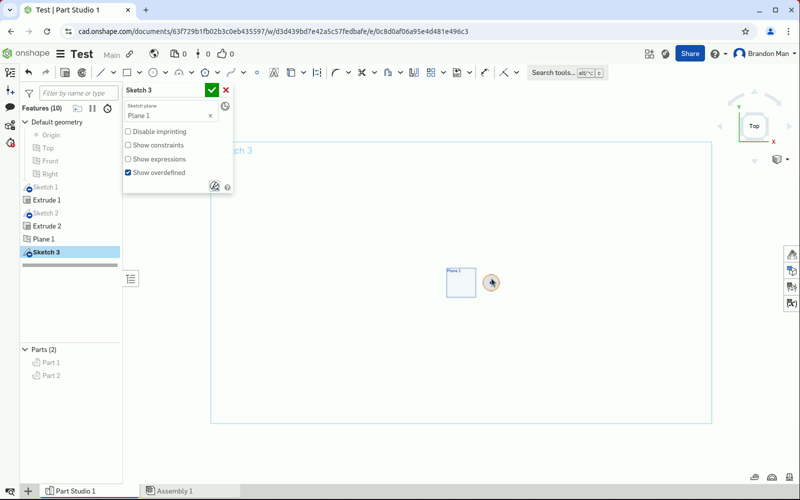
scroll(6)
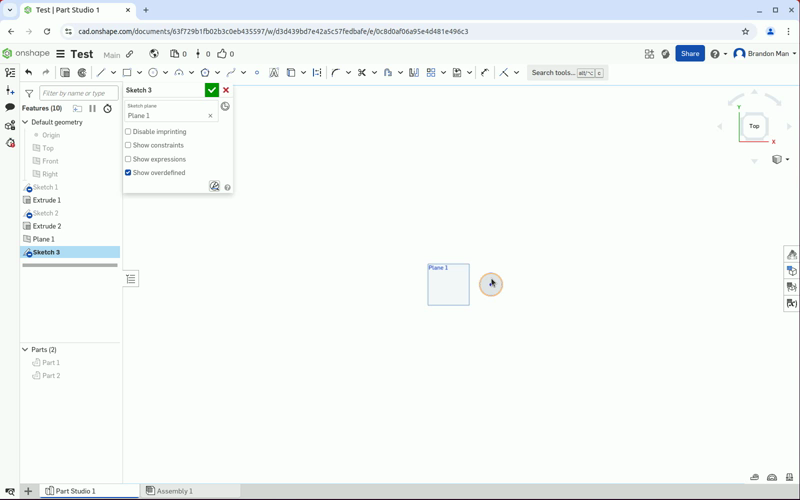
scroll(6)
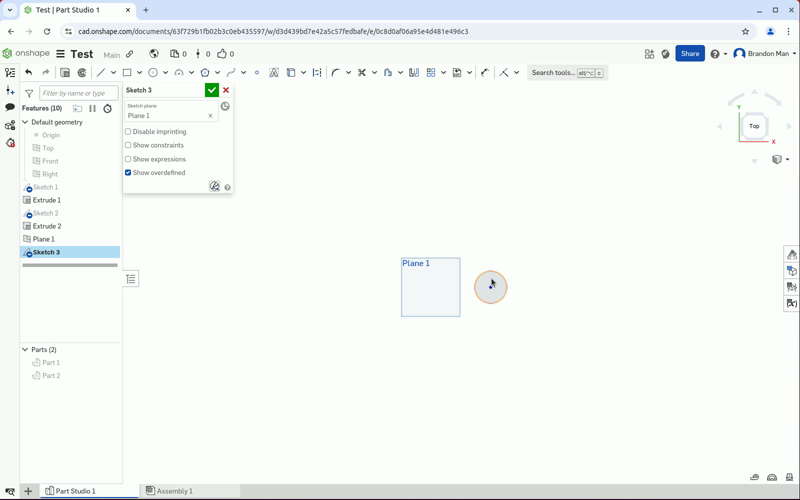
scroll(6)
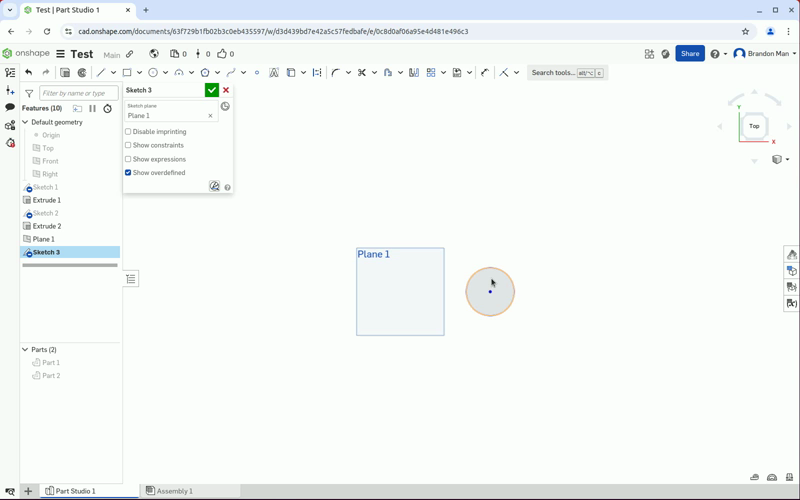
scroll(6)
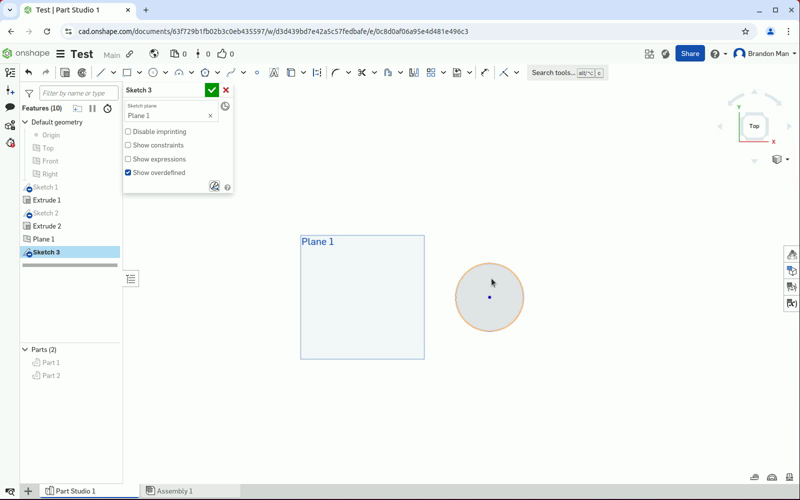
scroll(6)
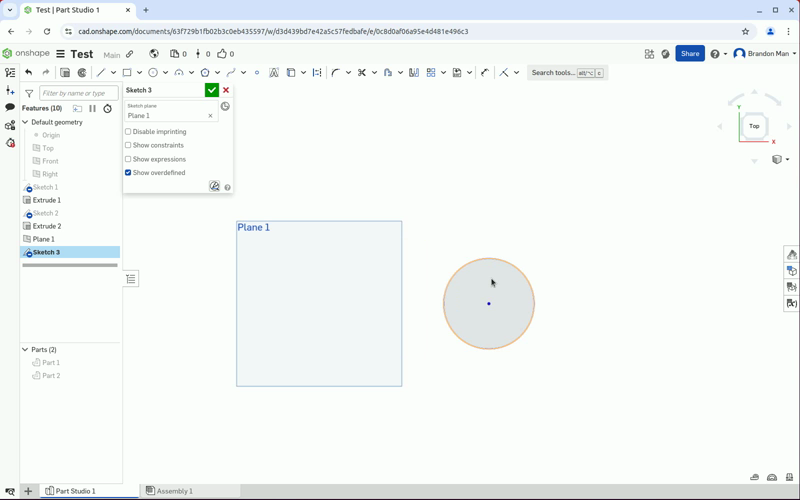
scroll(6)
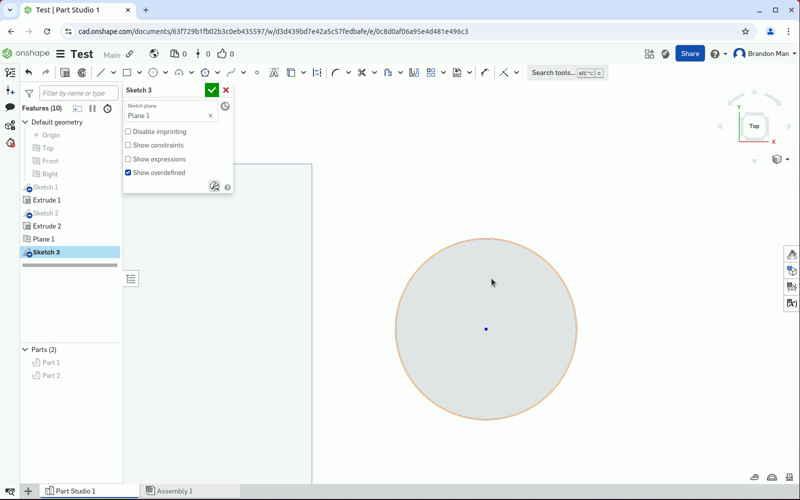
click(491, 278)
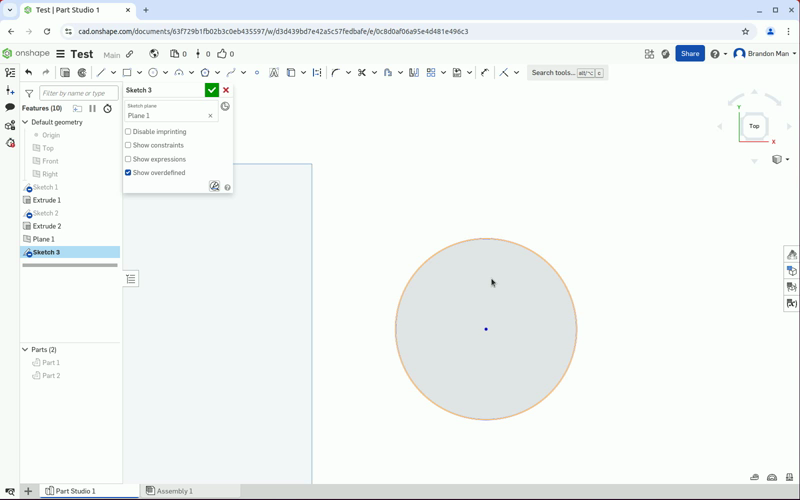
scroll(-6)
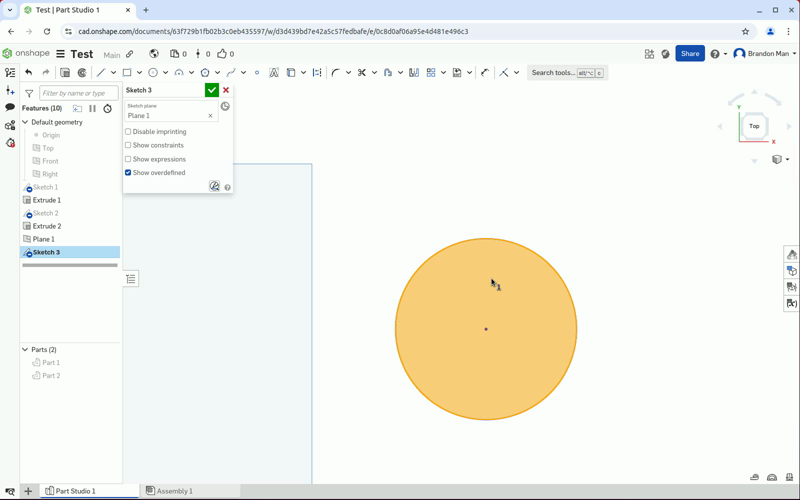
scroll(-6)
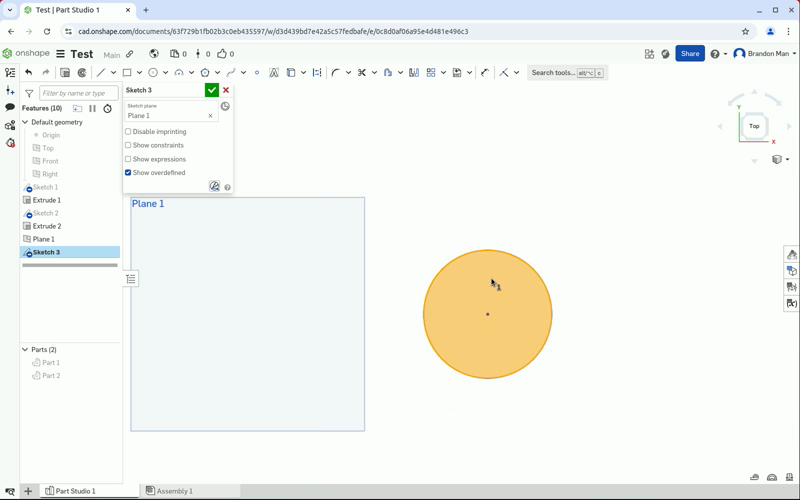
scroll(-6)
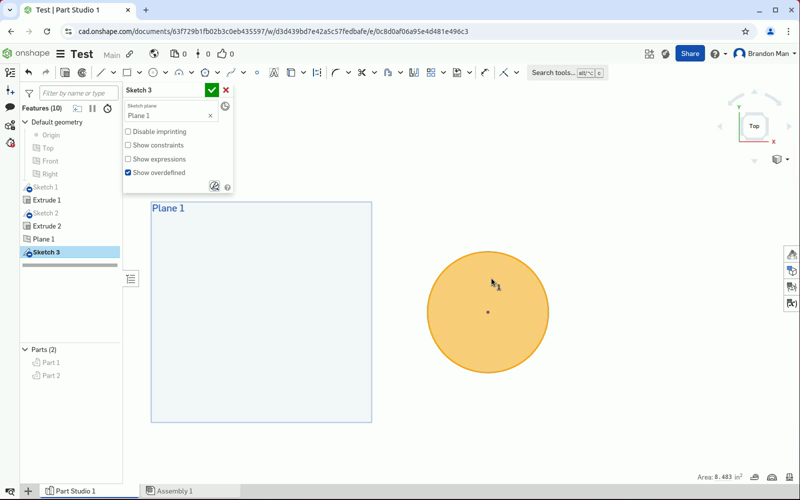
scroll(-6)
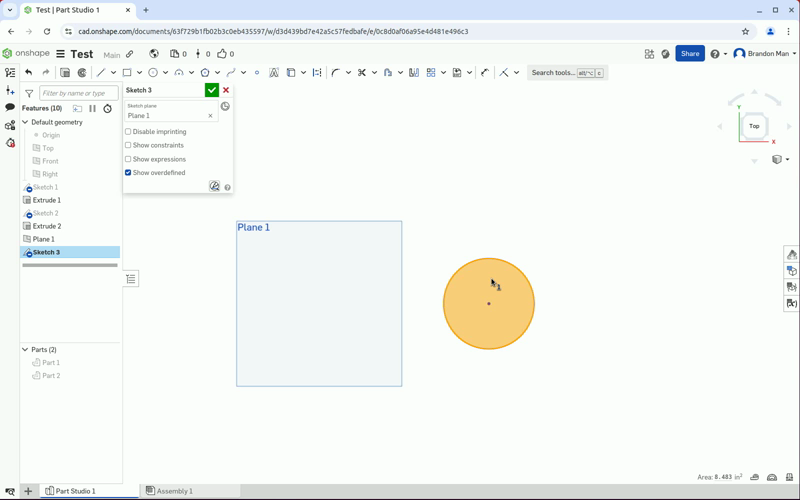
scroll(-6)
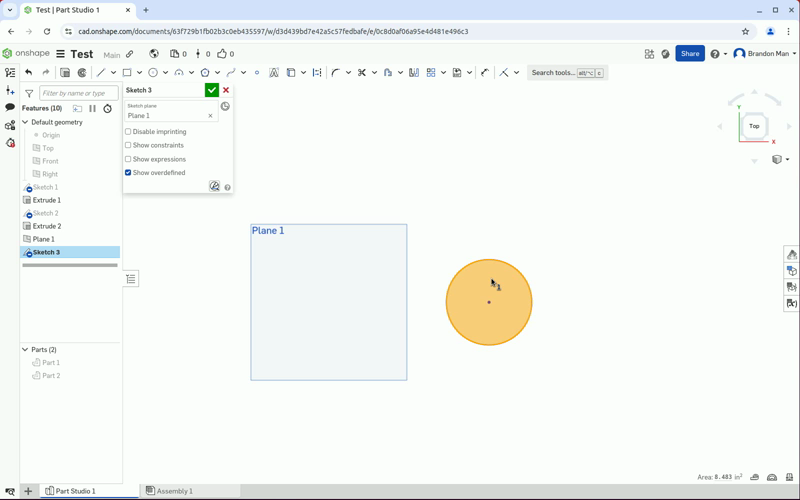
scroll(-6)
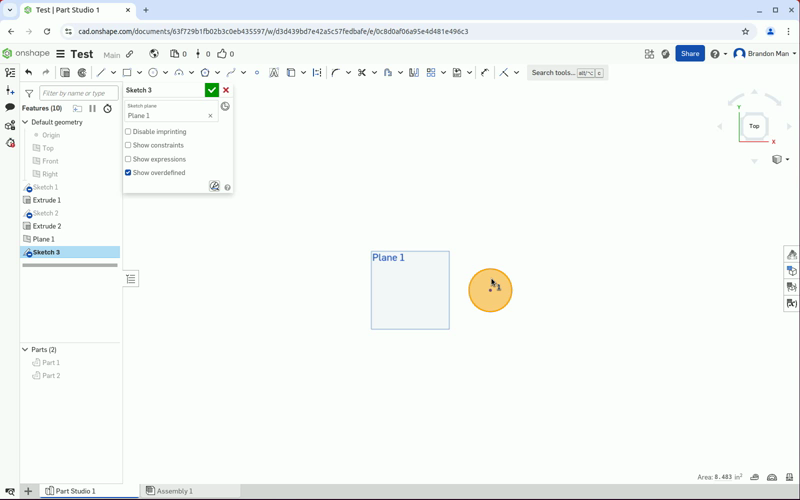
scroll(-6)
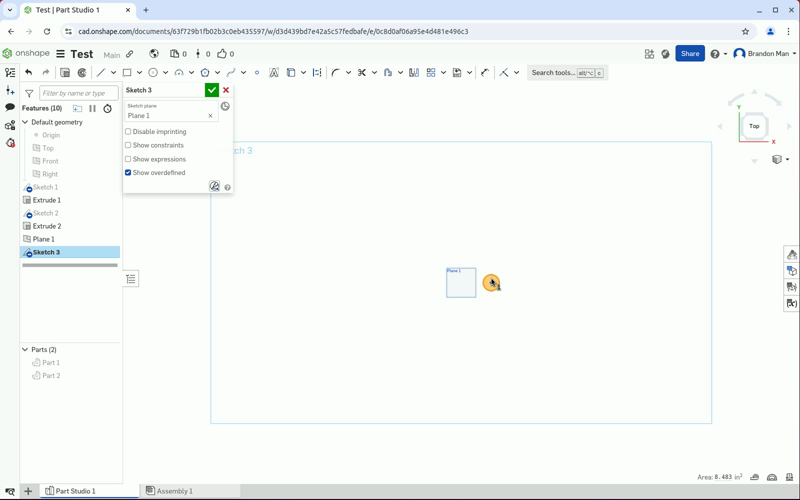
mouse_move(73, 352)
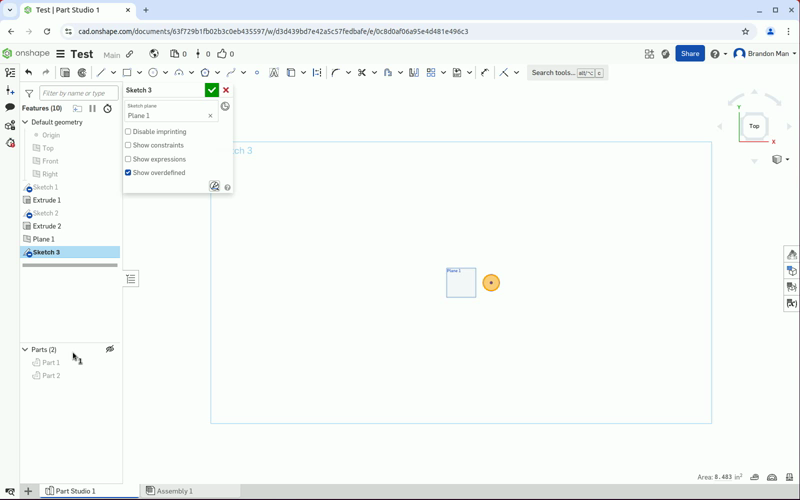
key(shift+y)
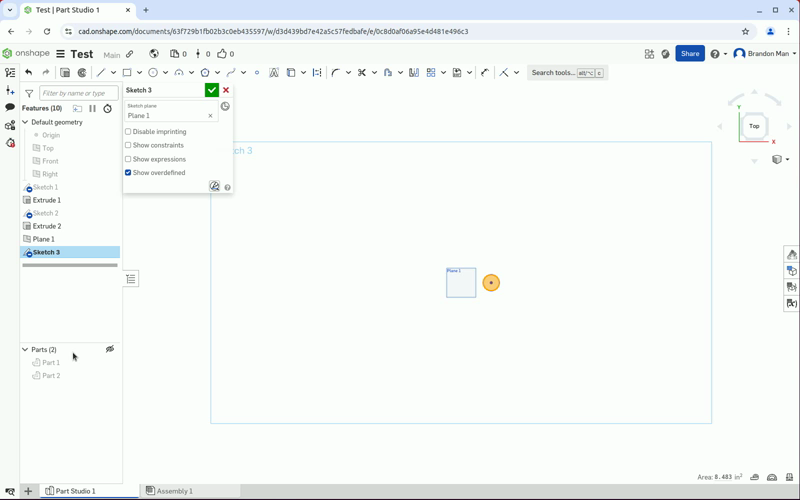
key(shift+e)
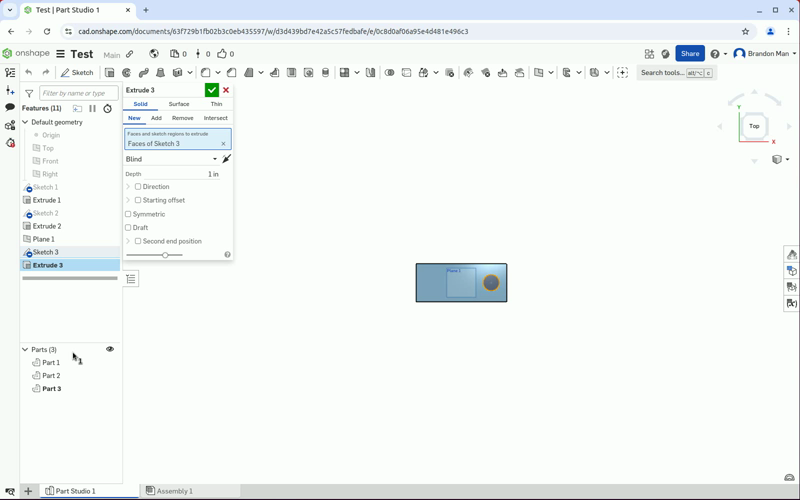
mouse_move(143, 106)
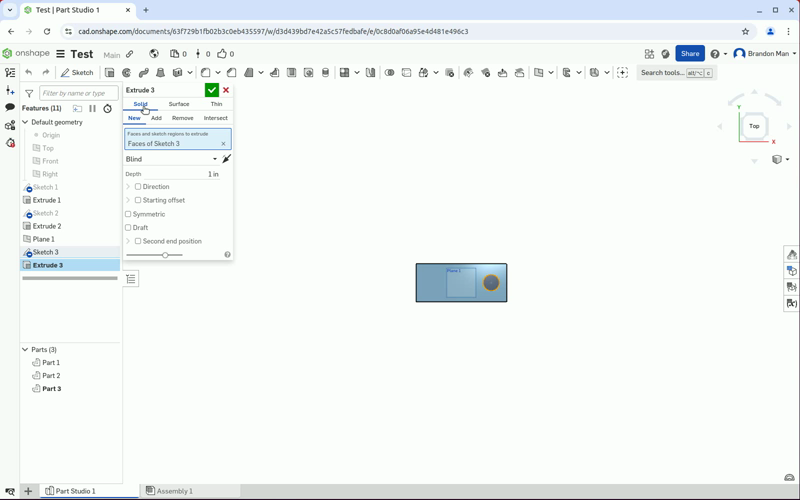
click(143, 106)
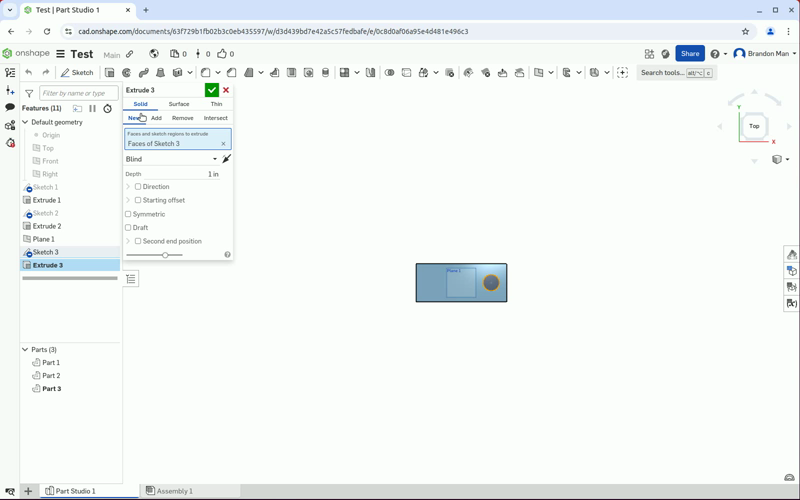
mouse_move(137, 120)
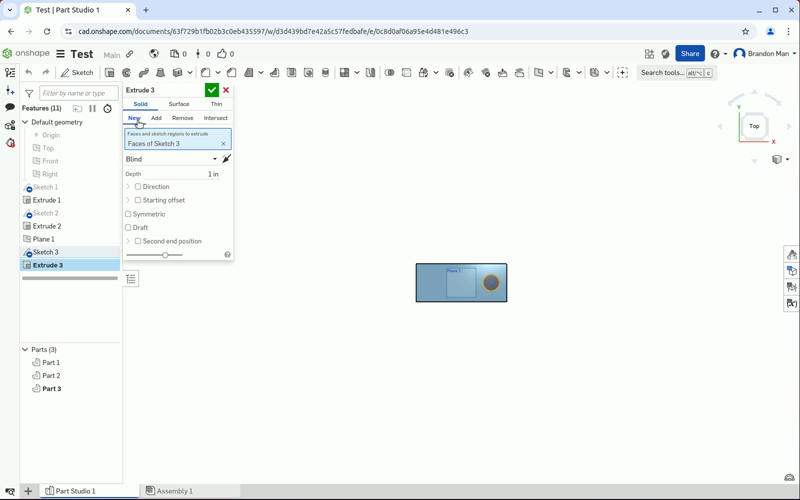
click(137, 120)
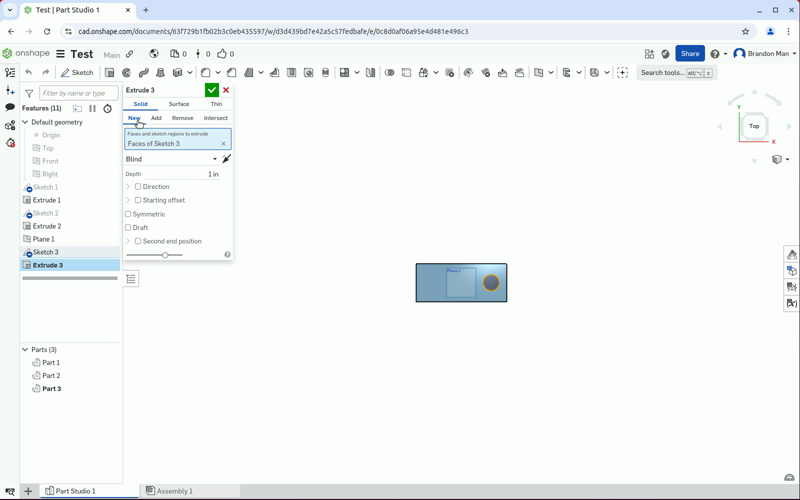
key(tab, 4)
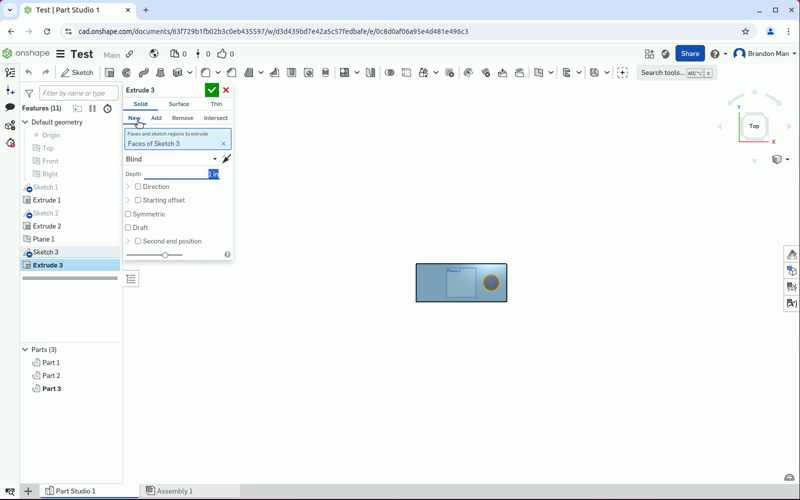
text(15.405)
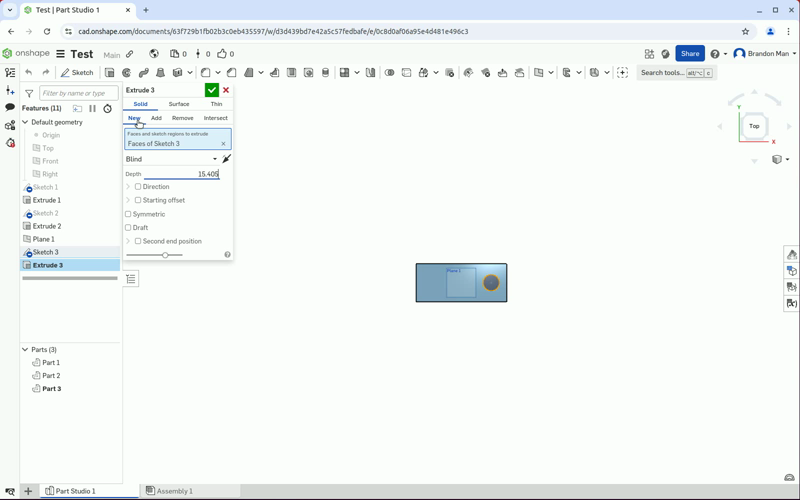
key(enter)
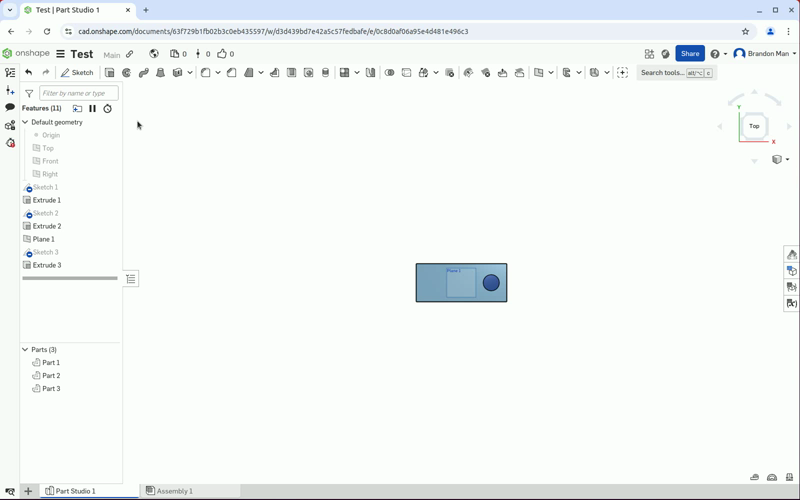
key(shift+h)
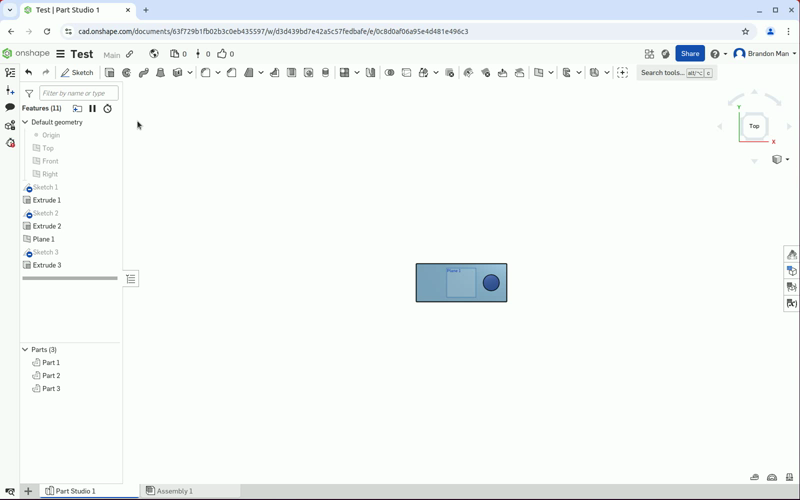
key(shift+h)
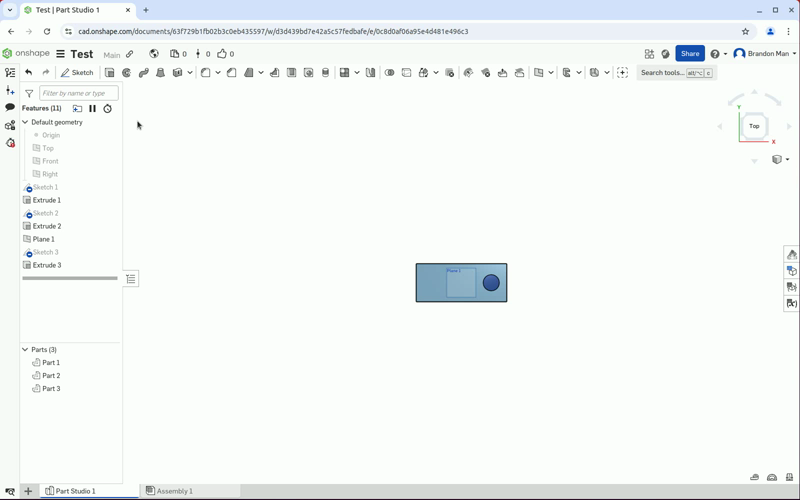
mouse_move(73, 189)
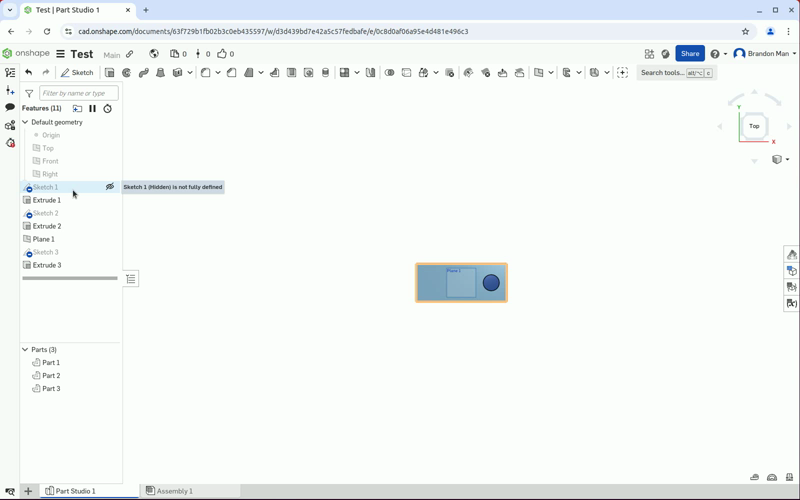
click(73, 189)
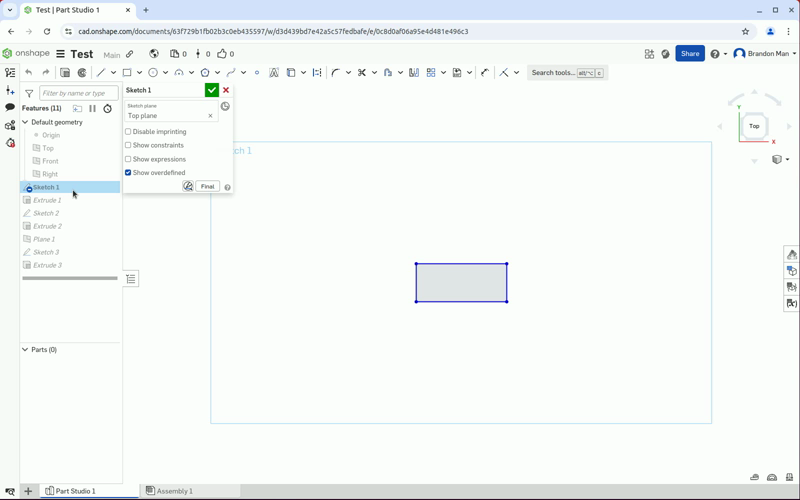
mouse_move(229, 92)
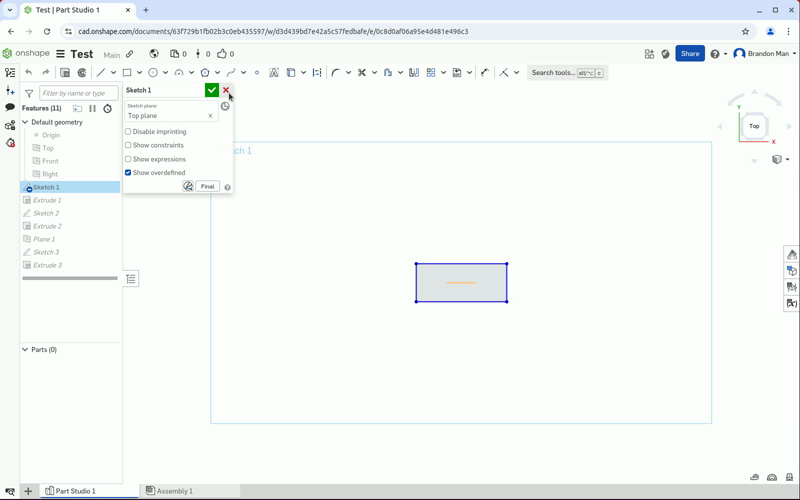
click(229, 92)
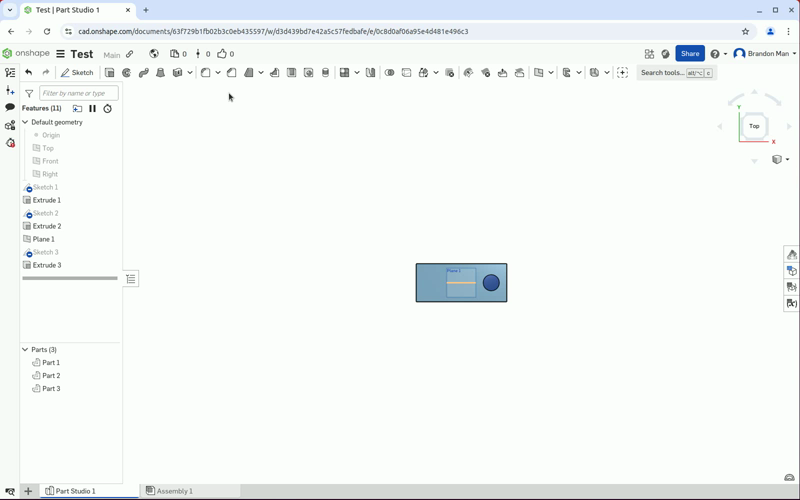
mouse_move(73, 352)
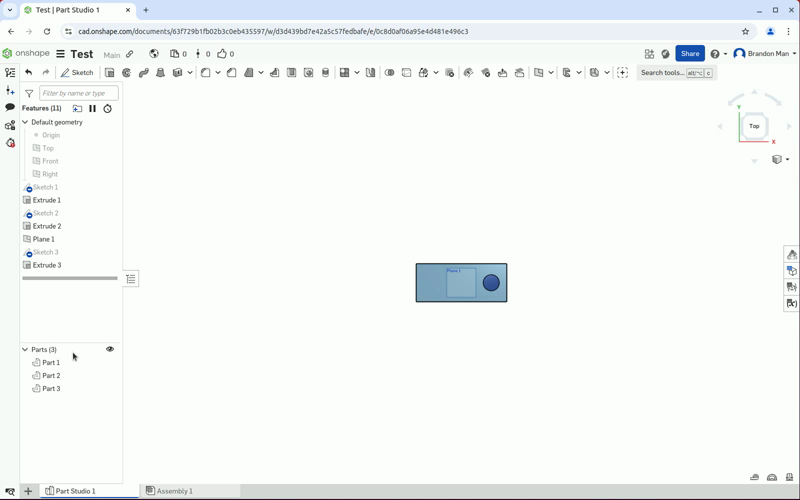
key(y)
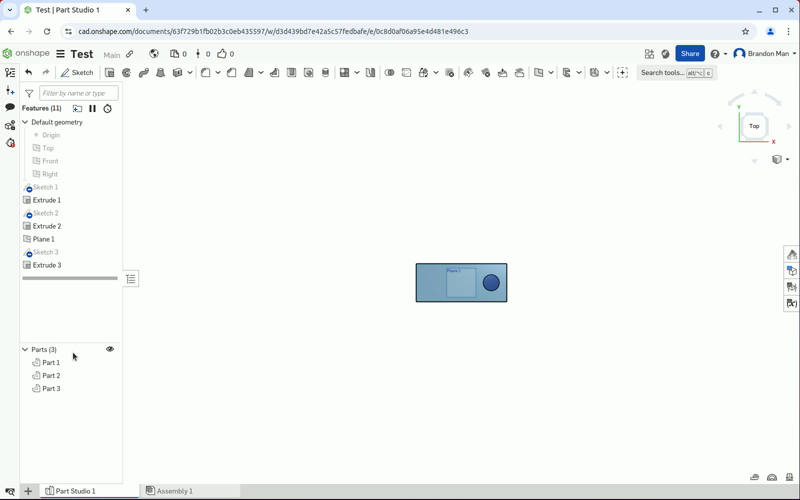
key(shift+p)
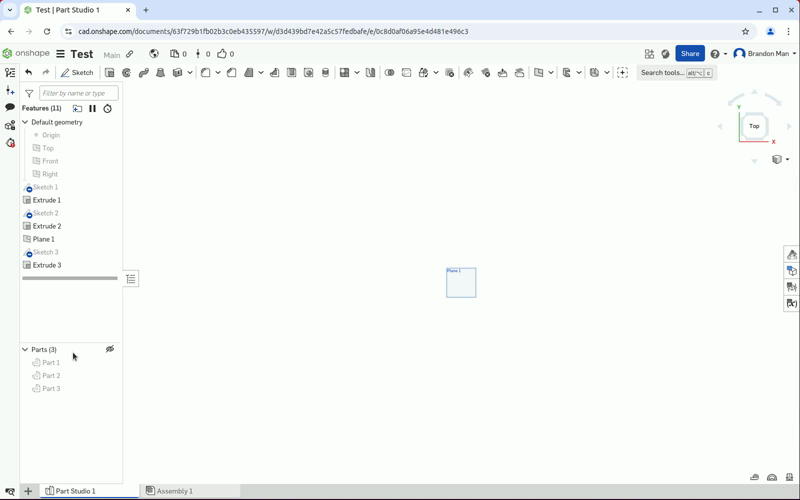
key(space)
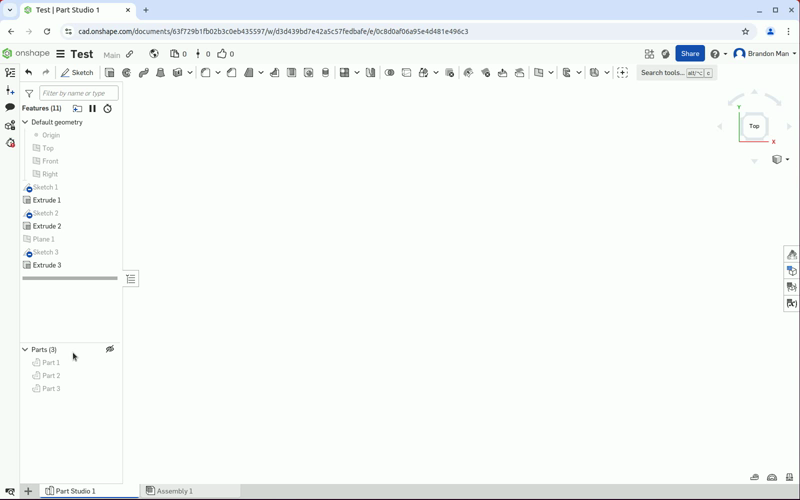
key_down(shift)
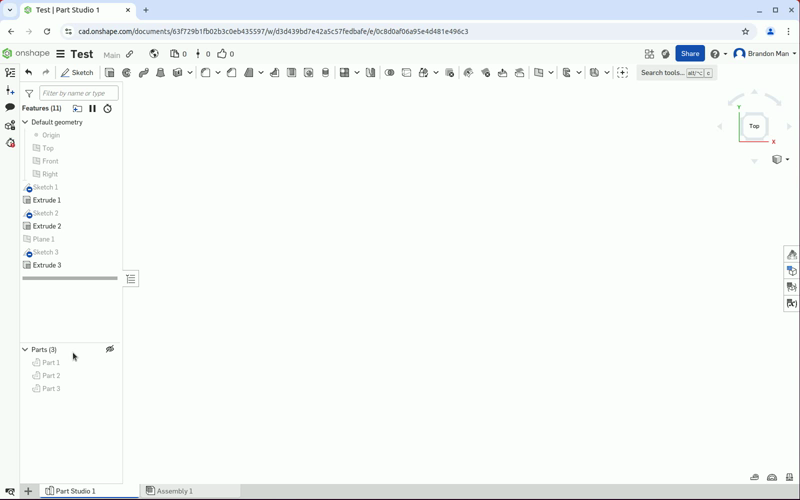
key(up)
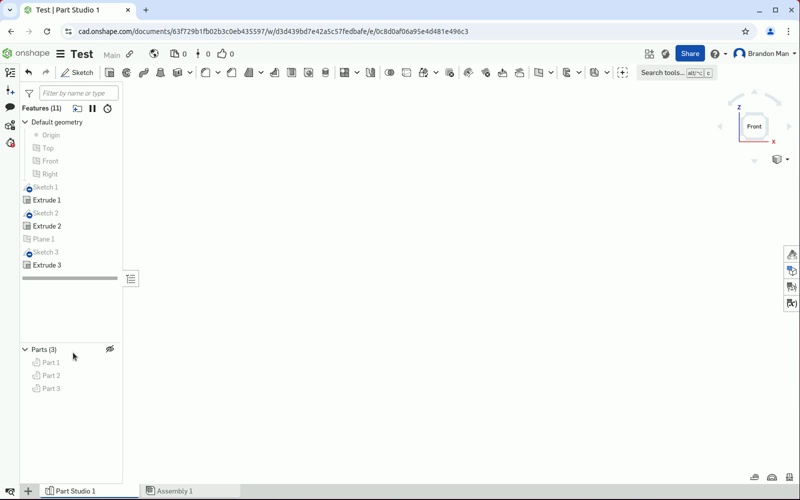
key_up(shift)
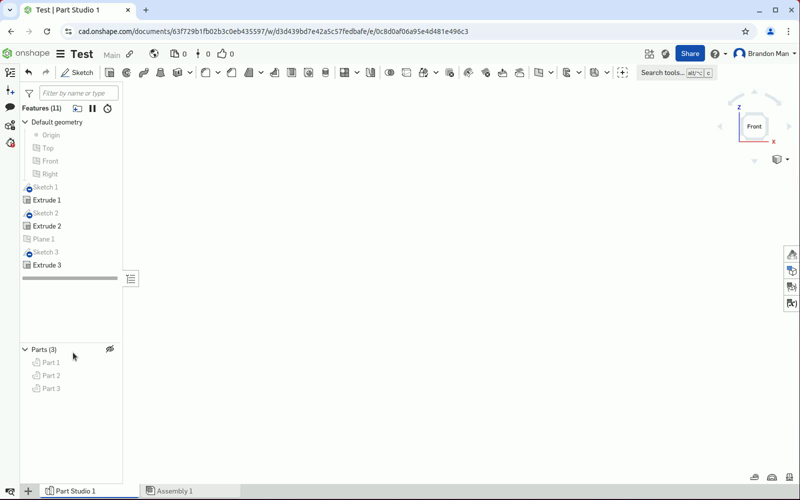
mouse_move(73, 352)
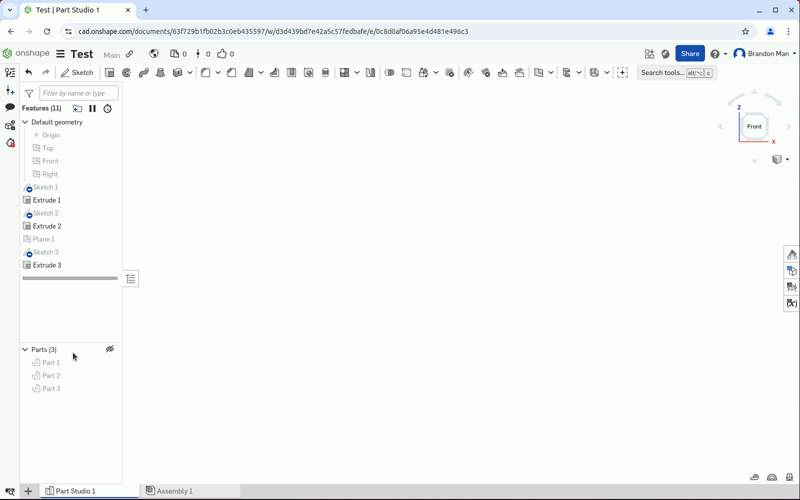
key(shift+y)
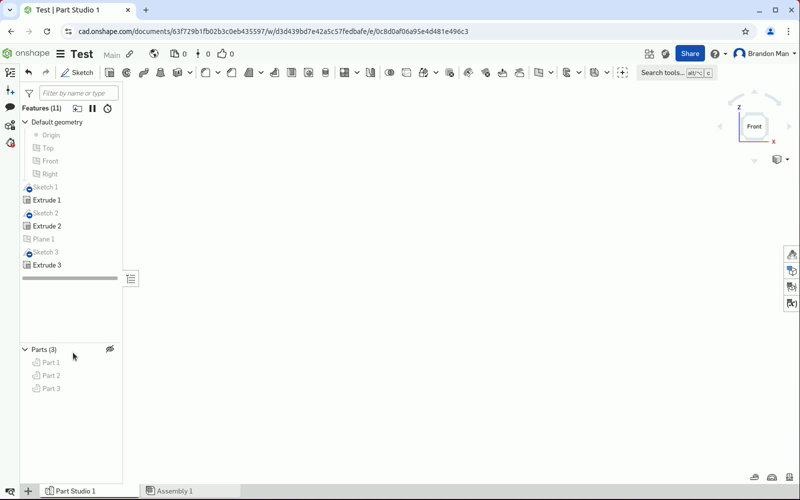
key(shift+s)
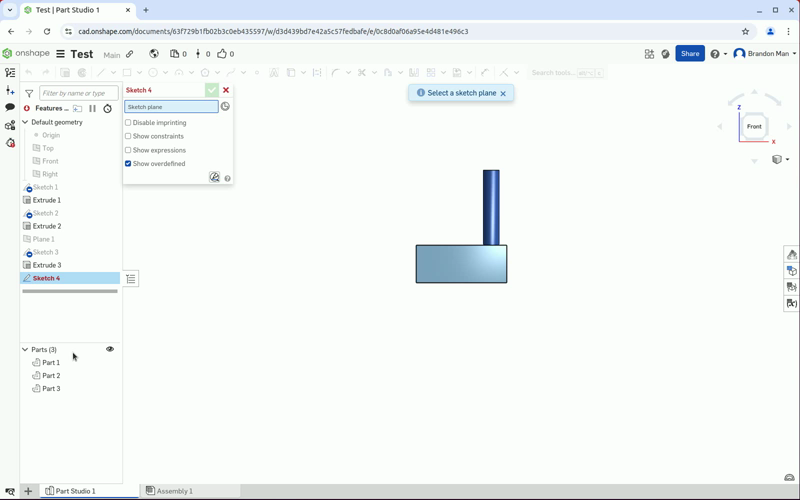
mouse_move(73, 163)
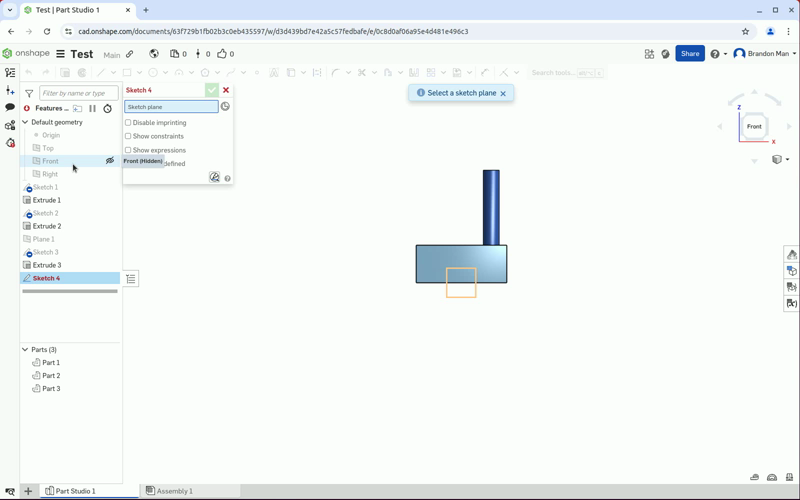
click(73, 163)
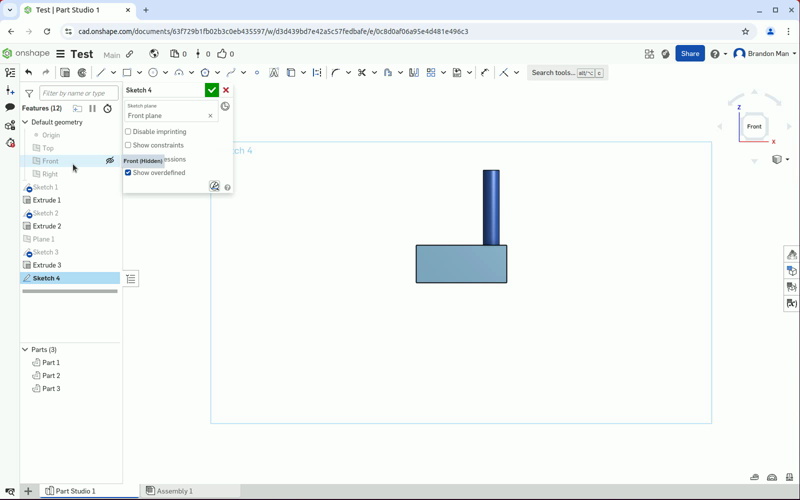
mouse_move(73, 352)
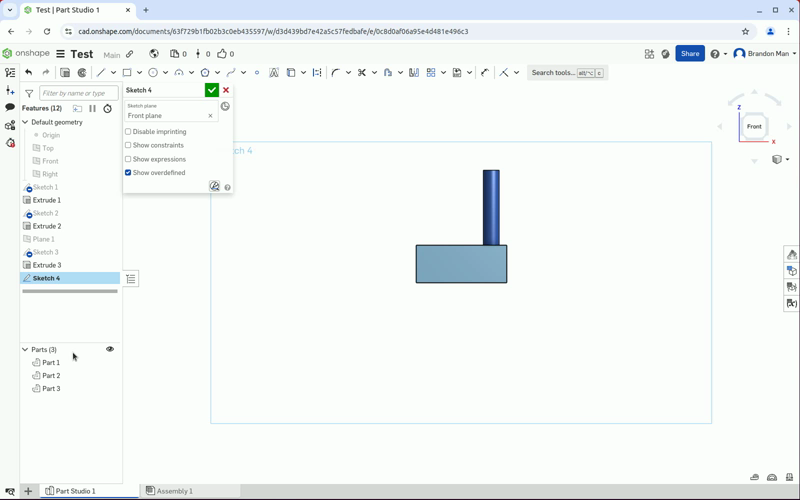
key(y)
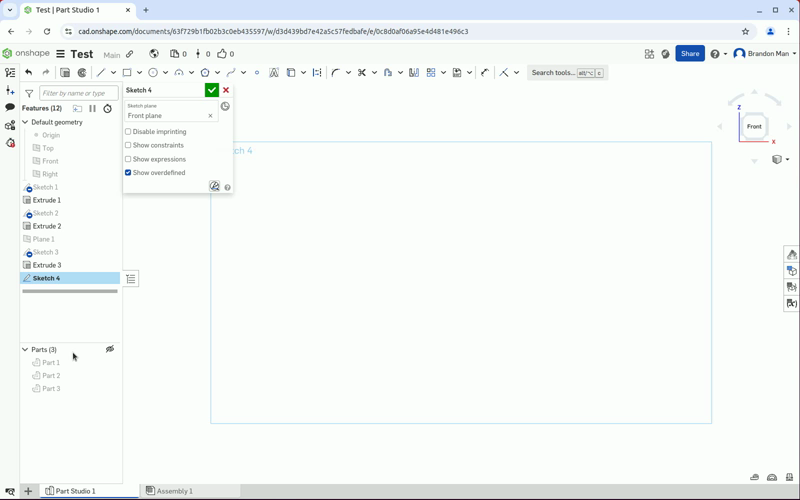
key(l)
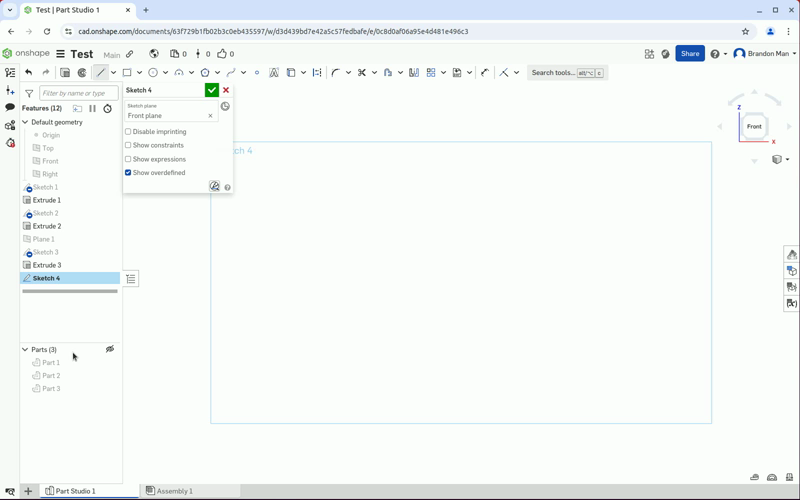
key_down(shift)
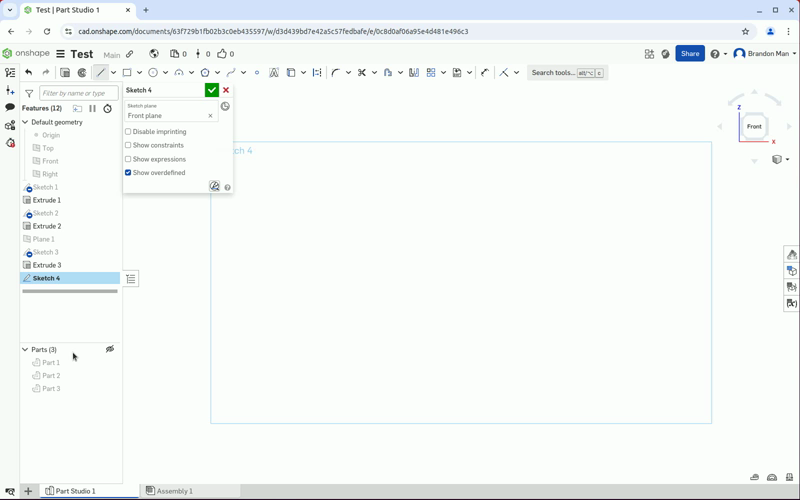
mouse_move(416, 373)
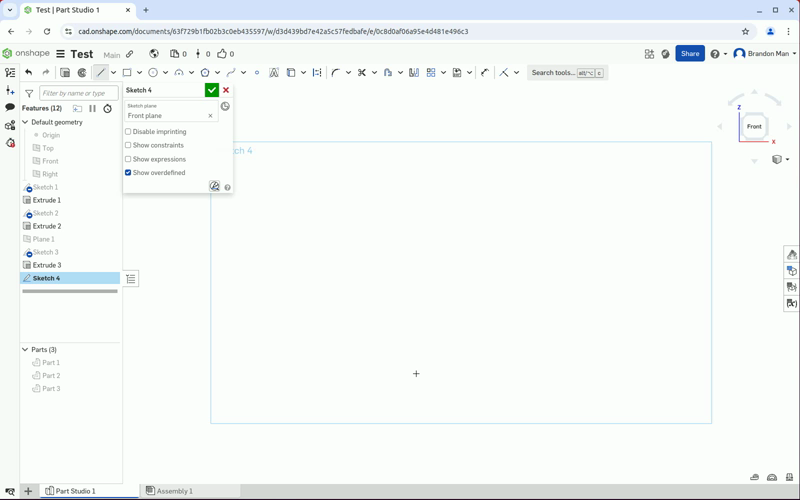
click(416, 373)
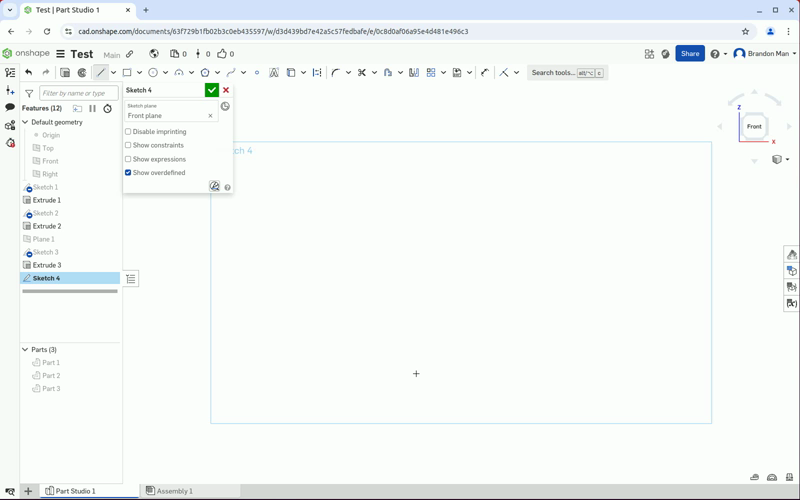
key_up(shift)
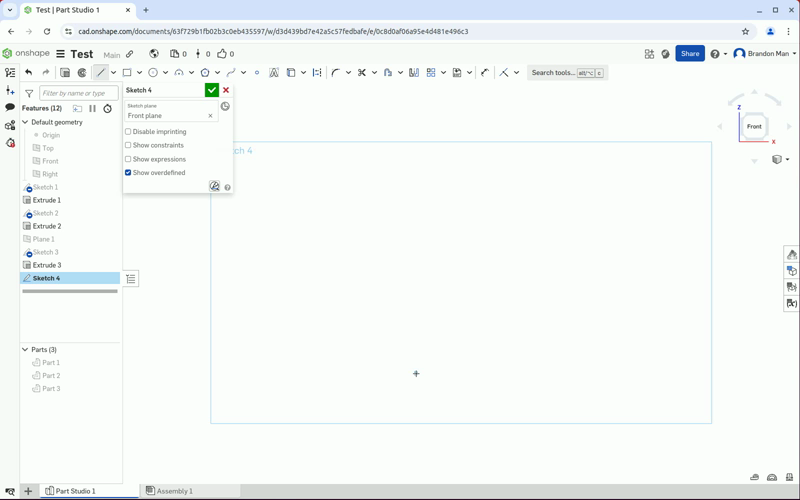
key_down(shift)
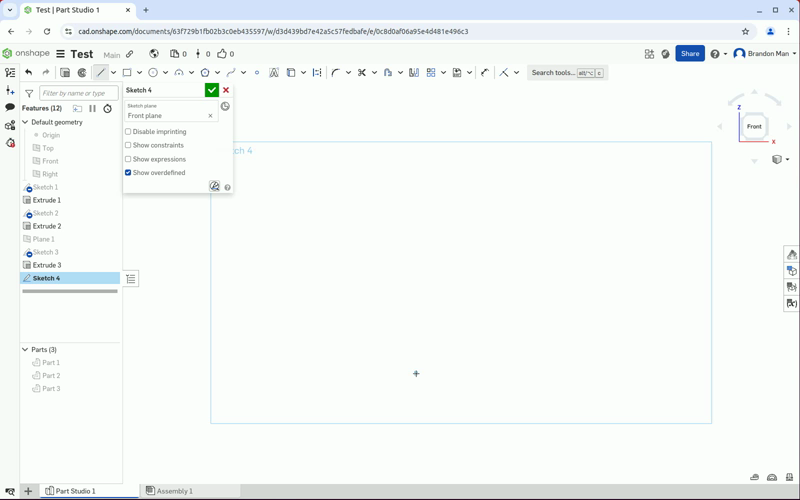
mouse_move(506, 282)
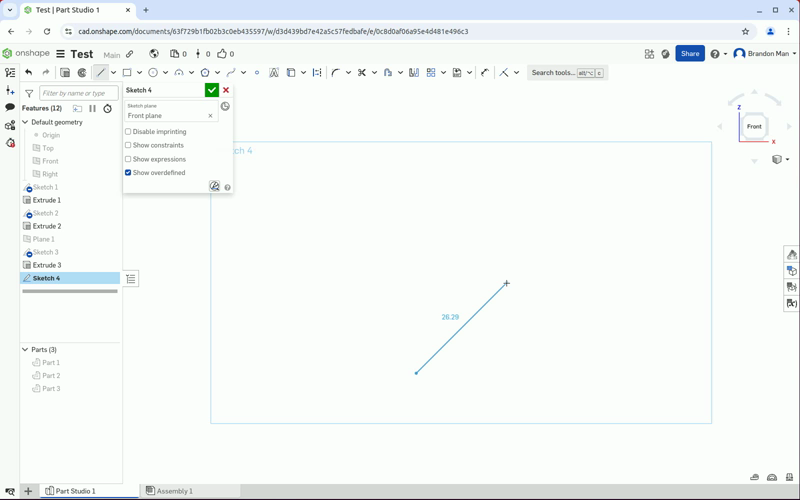
click(506, 282)
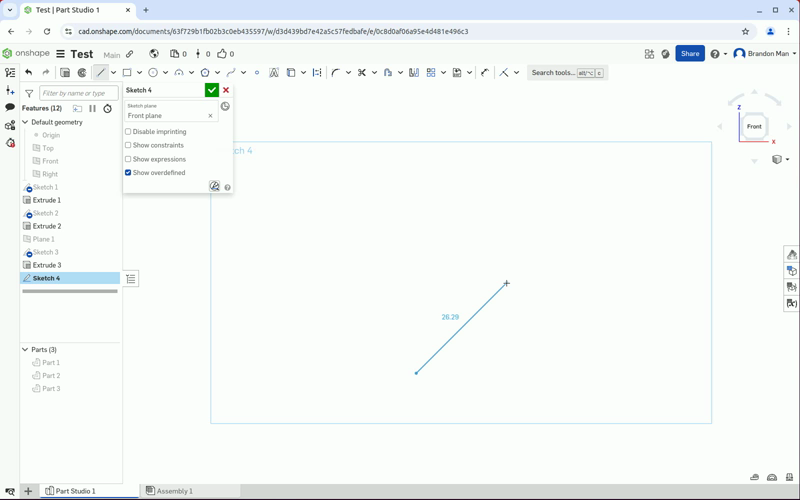
key_up(shift)
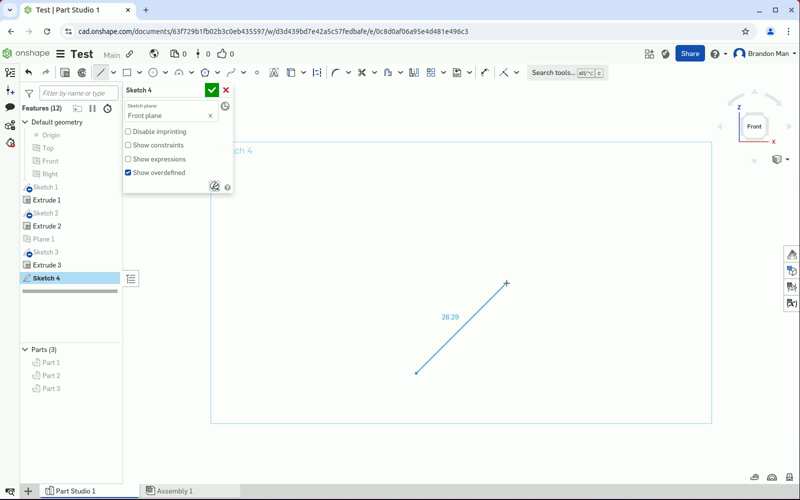
key_down(shift)
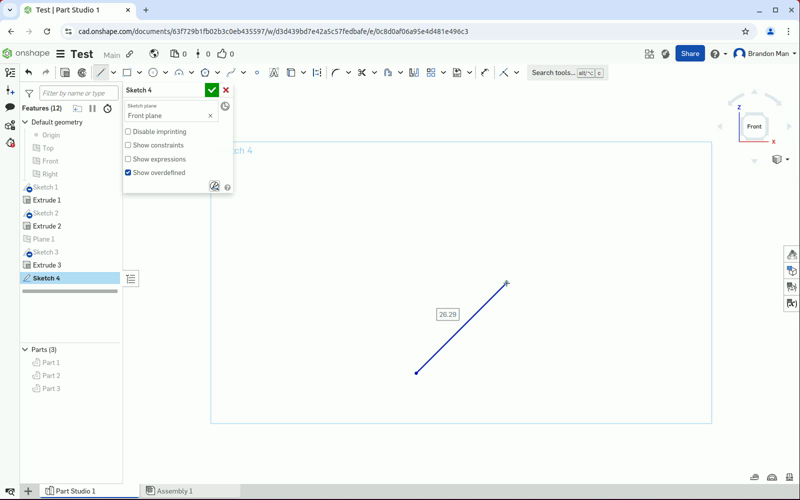
mouse_move(416, 282)
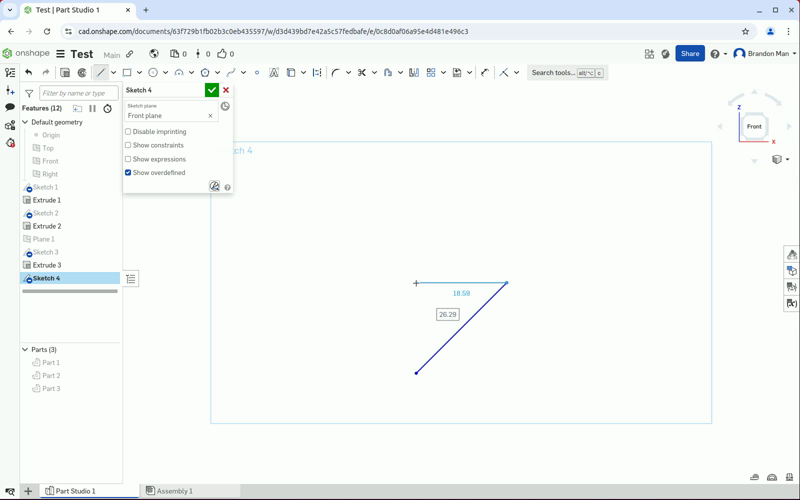
click(416, 282)
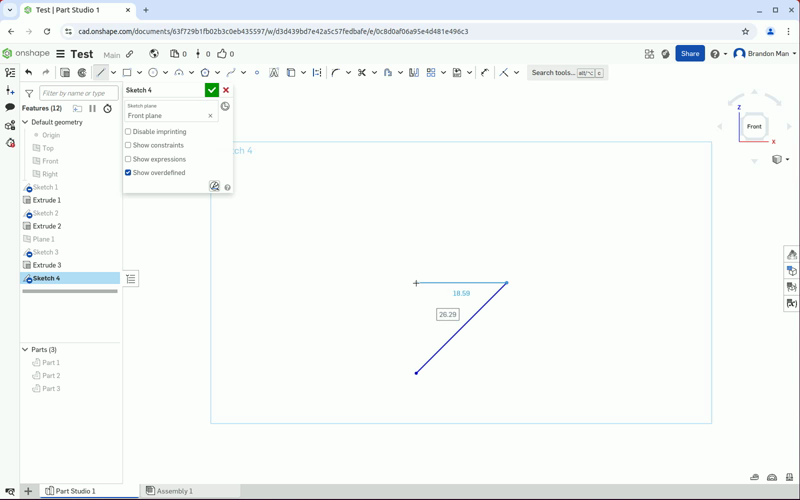
key_up(shift)
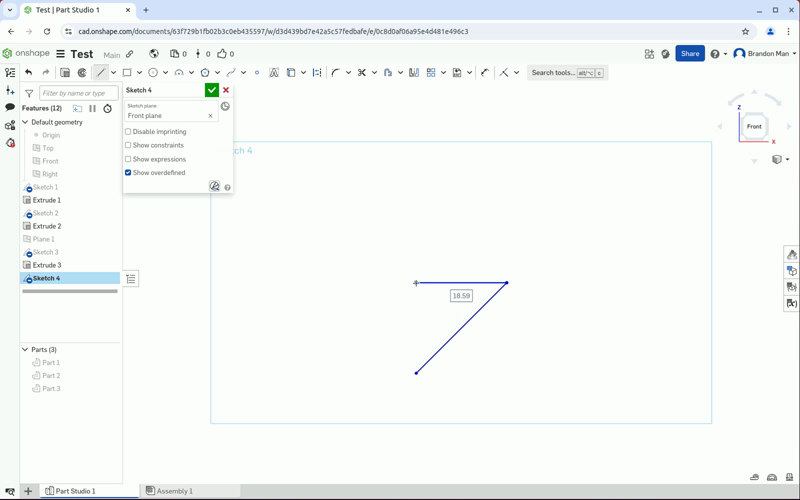
key_down(shift)
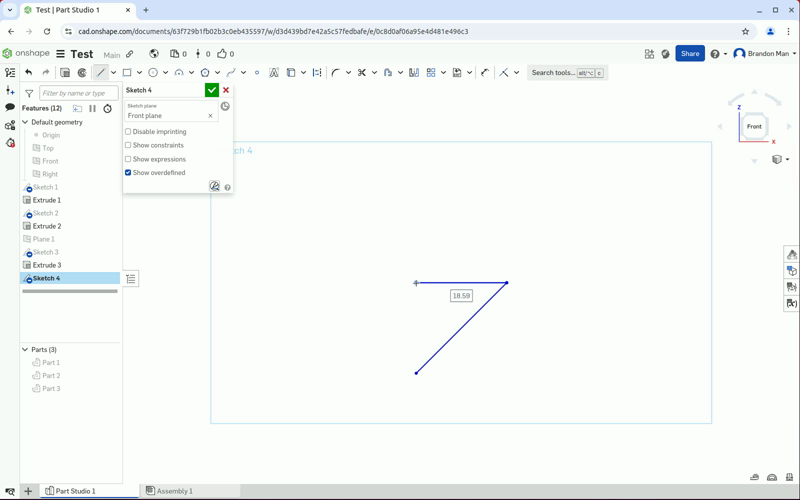
mouse_move(416, 373)
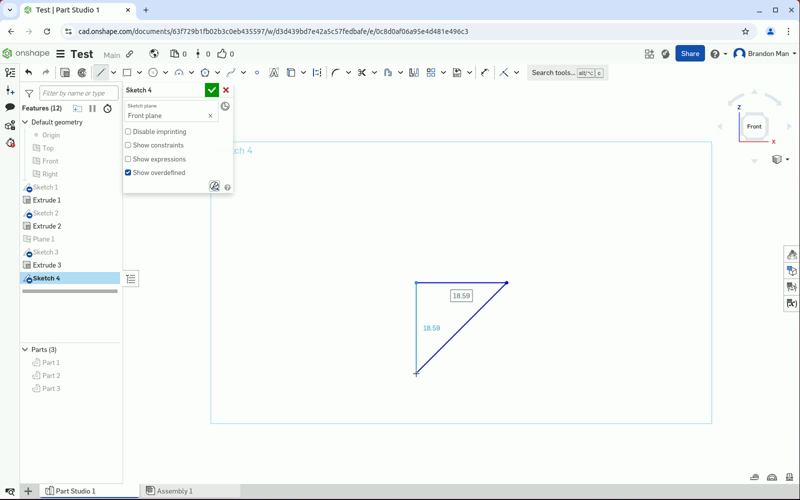
key_up(shift)
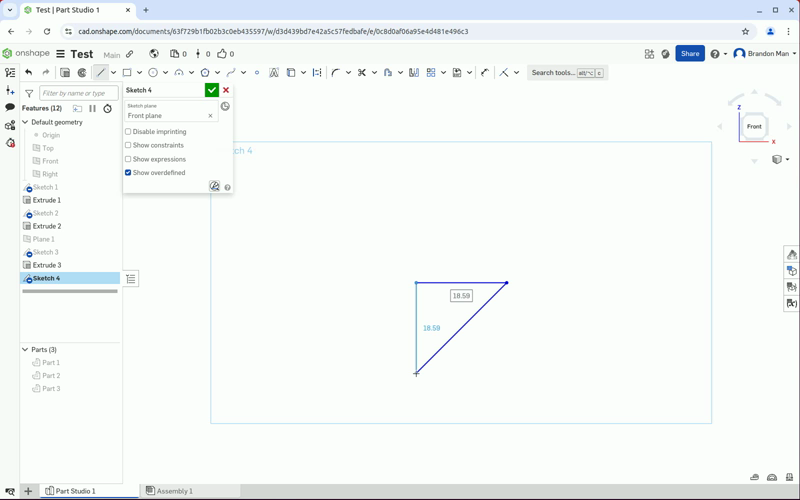
click(416, 373)
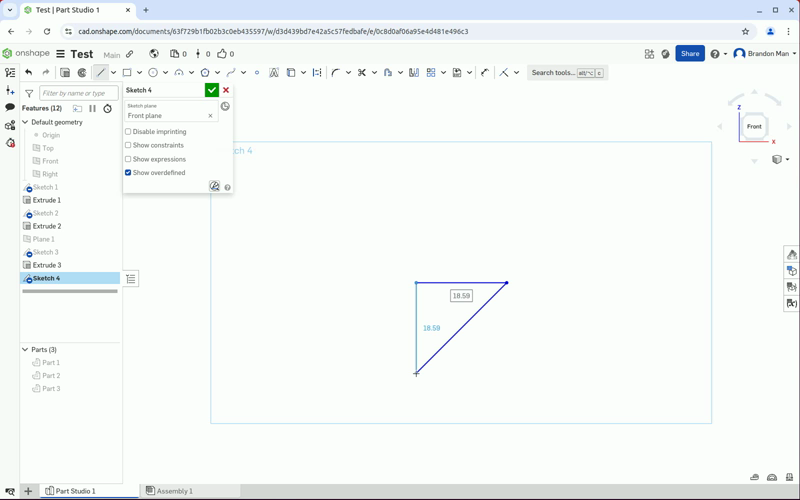
key(esc)
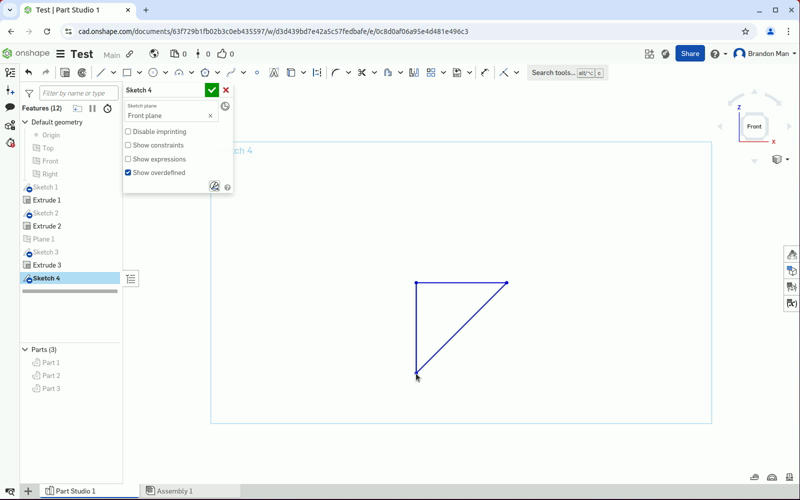
mouse_move(431, 321)
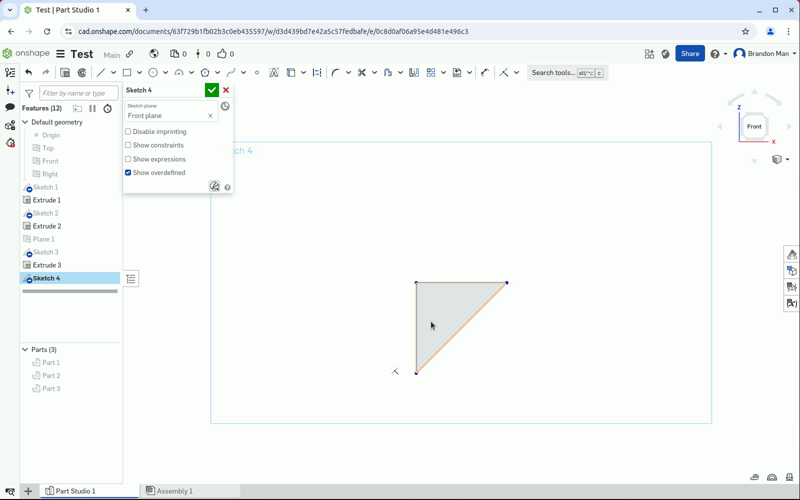
click(431, 321)
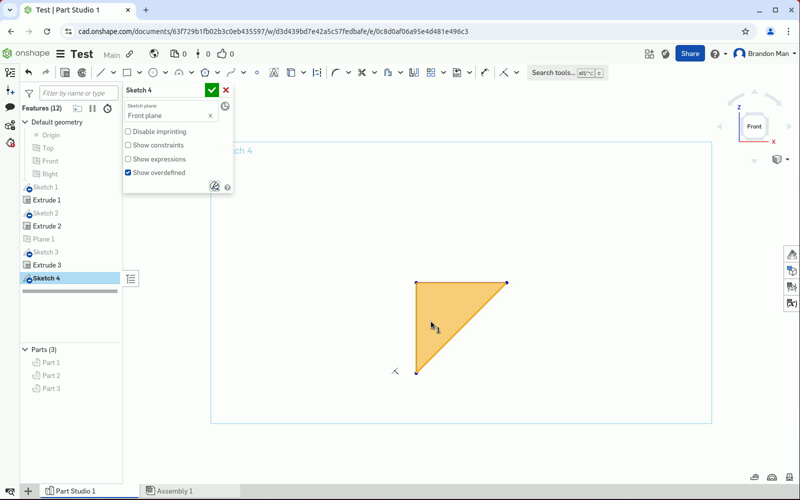
mouse_move(73, 352)
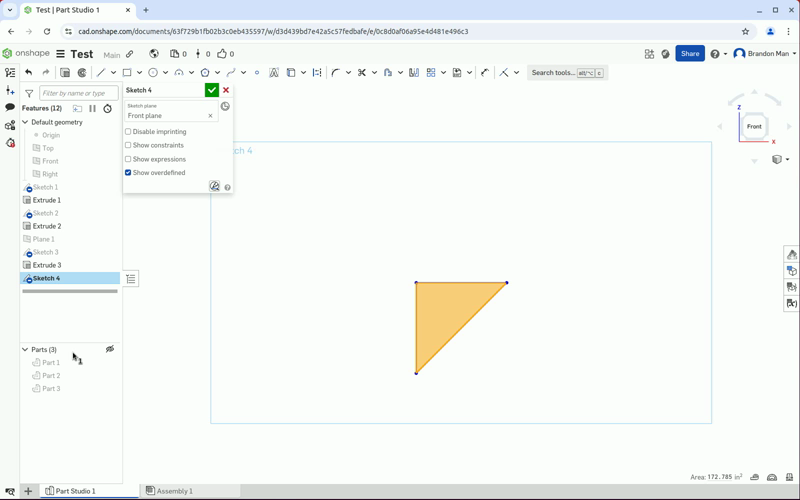
key(shift+y)
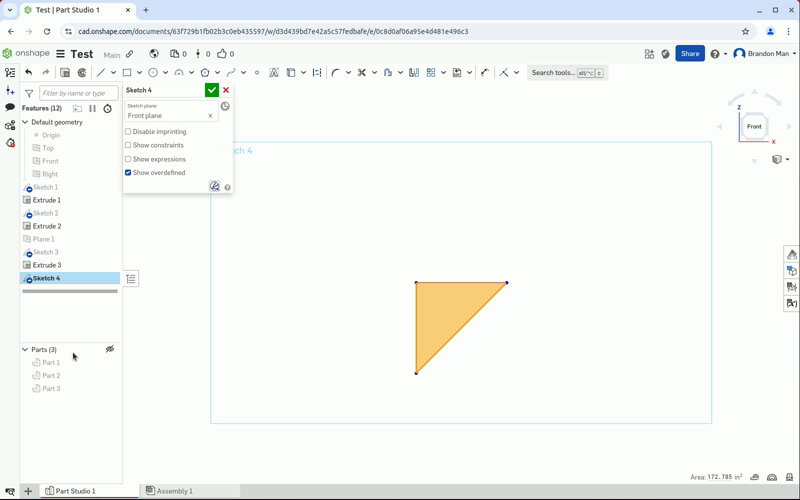
key(shift+e)
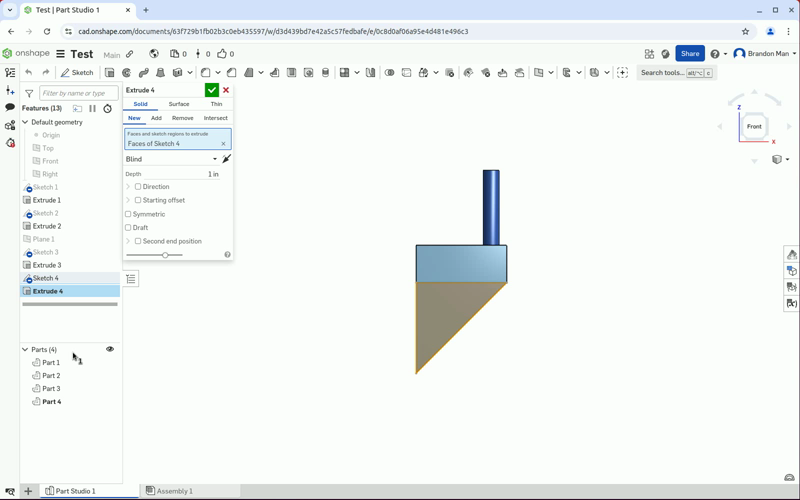
mouse_move(143, 106)
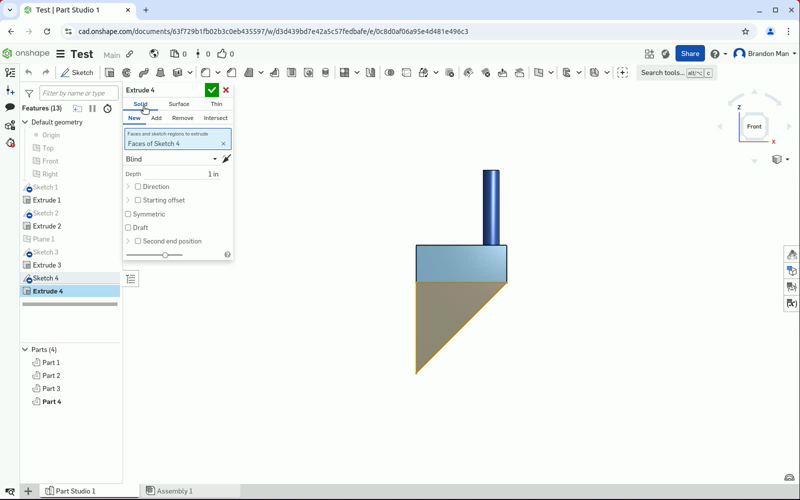
click(143, 106)
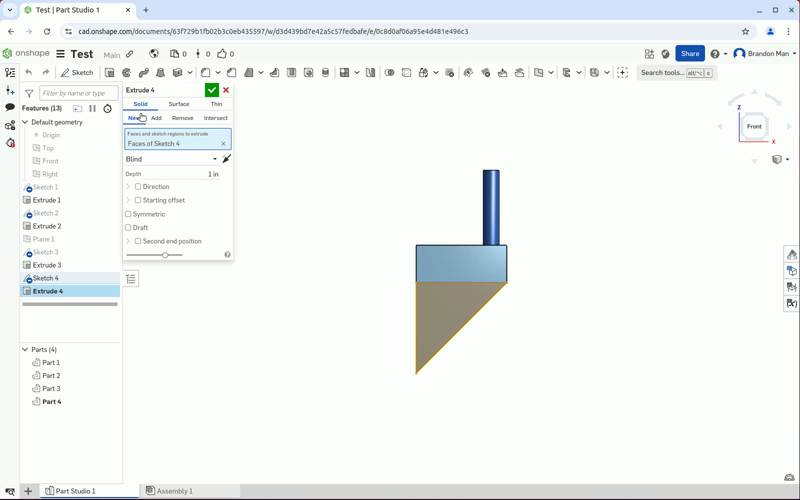
mouse_move(137, 120)
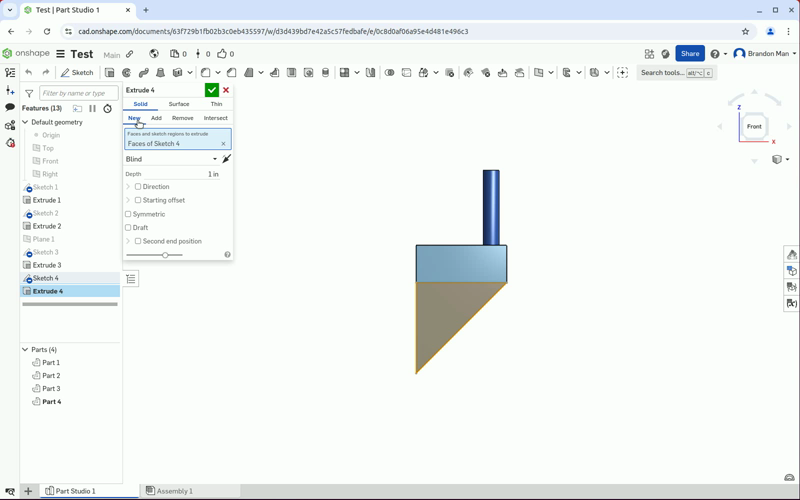
click(137, 120)
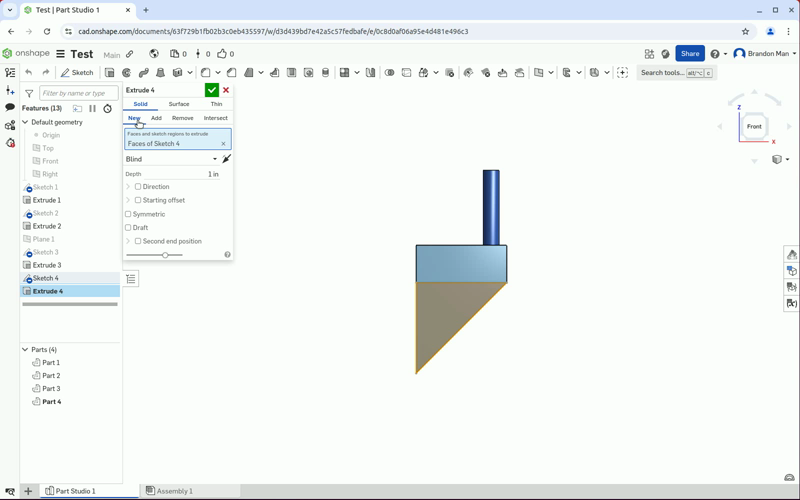
key(tab, 4)
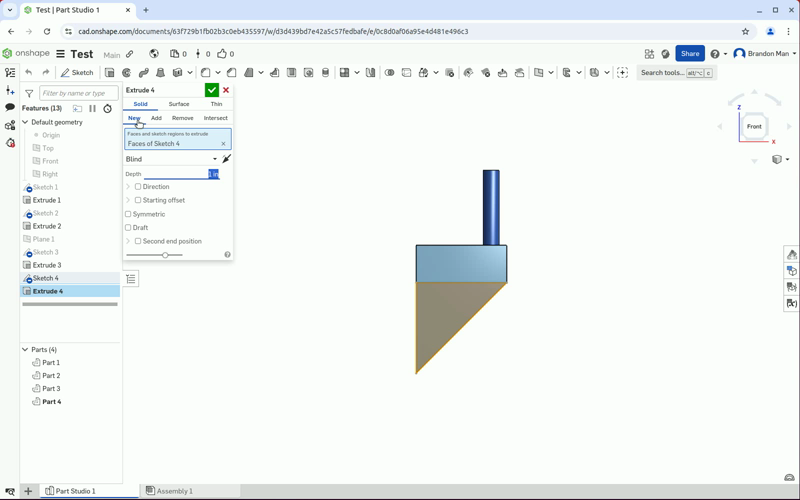
text(1.444)
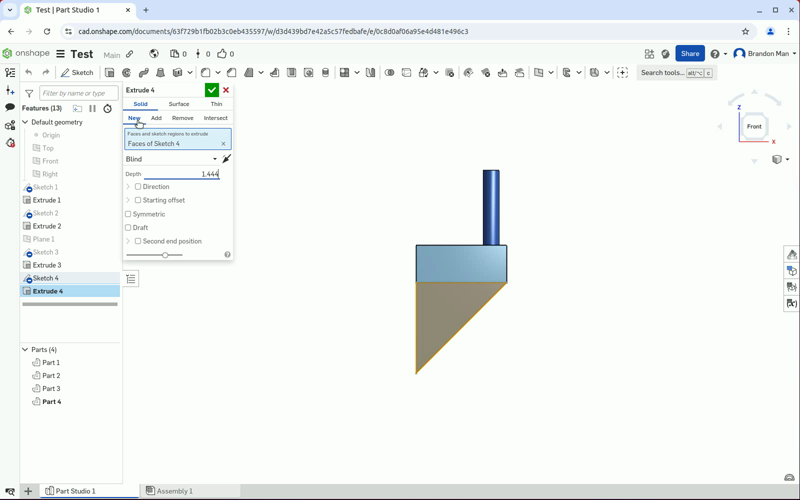
key(tab, 3)
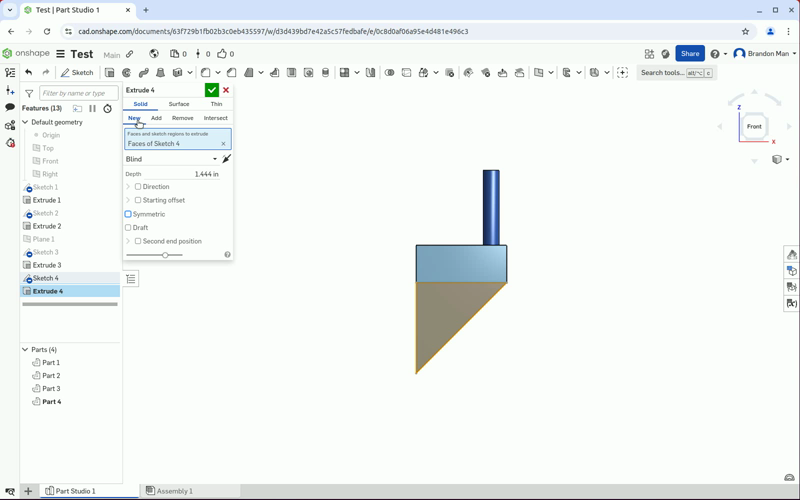
key(space)
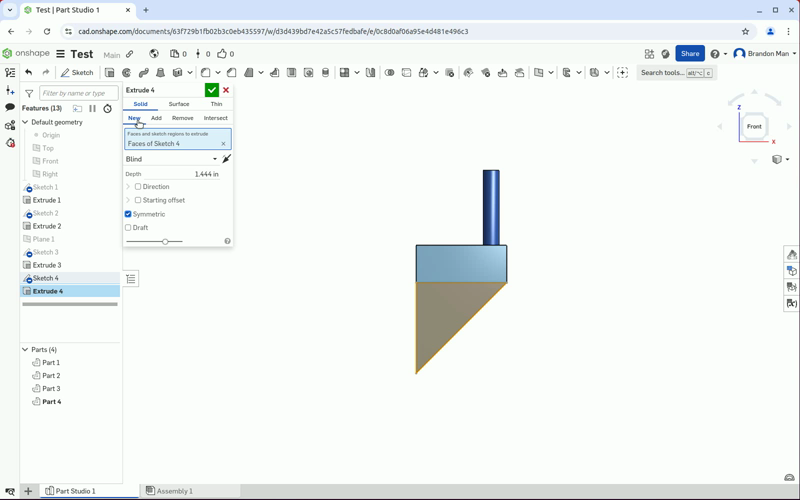
key(enter)
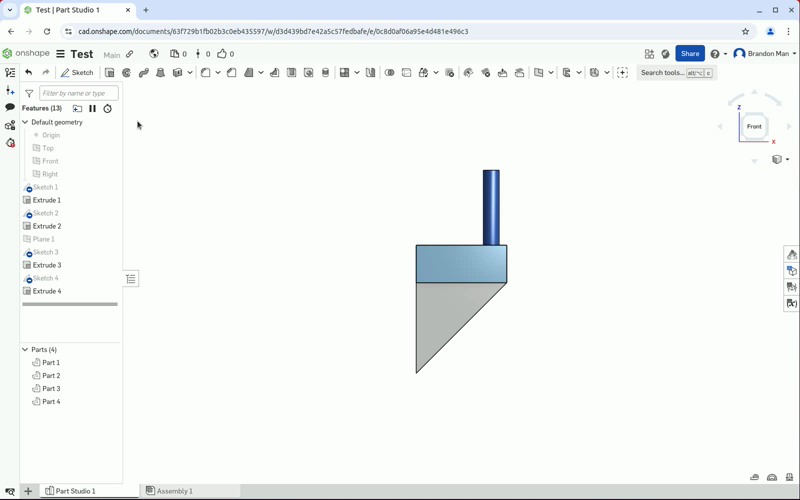
key(shift+h)
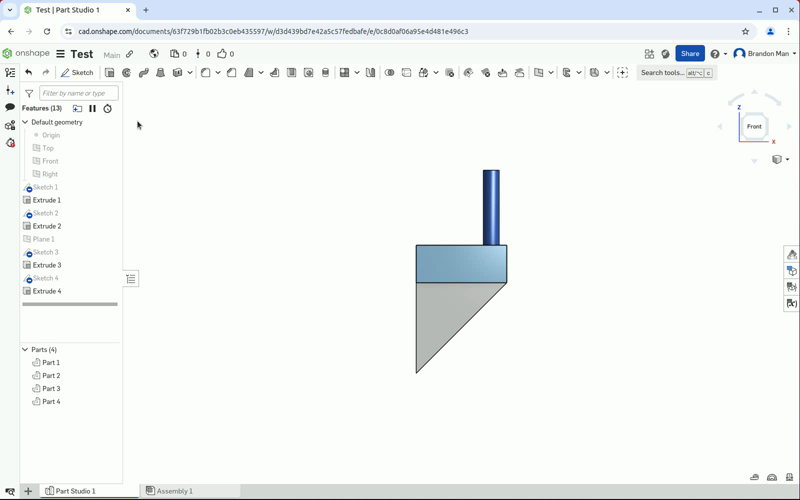
key(shift+h)
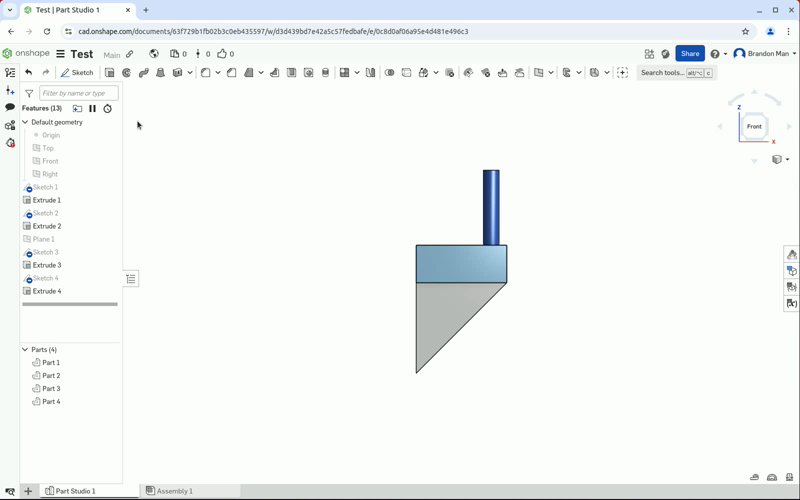
mouse_move(73, 189)
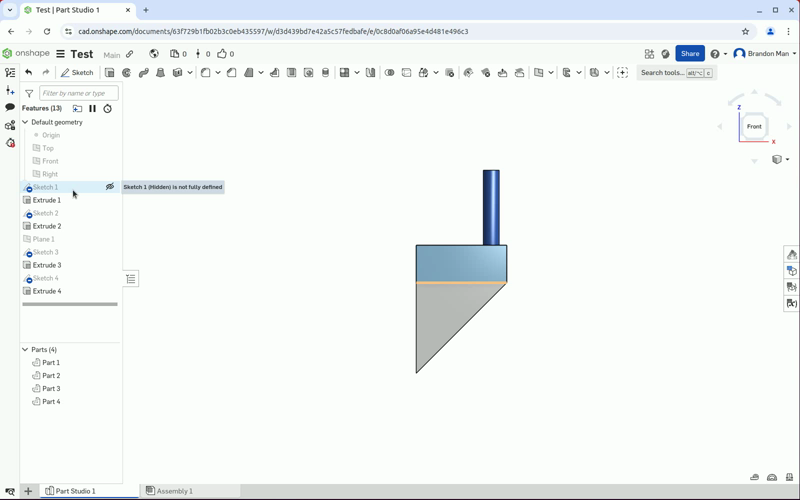
click(73, 189)
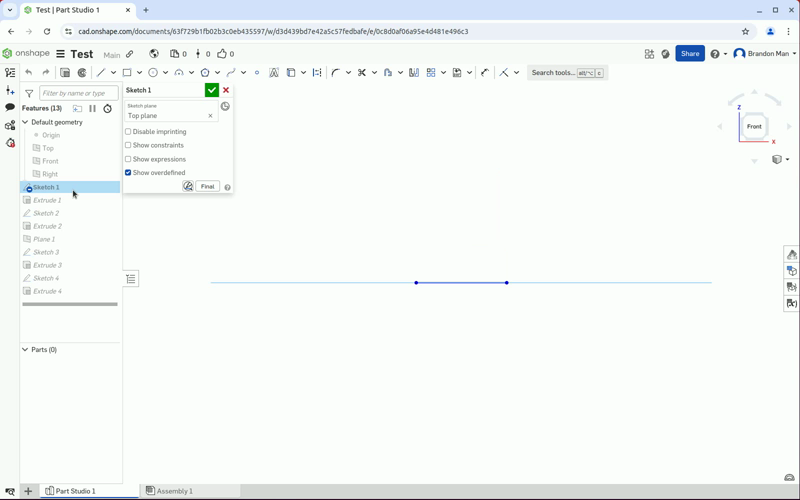
mouse_move(229, 92)
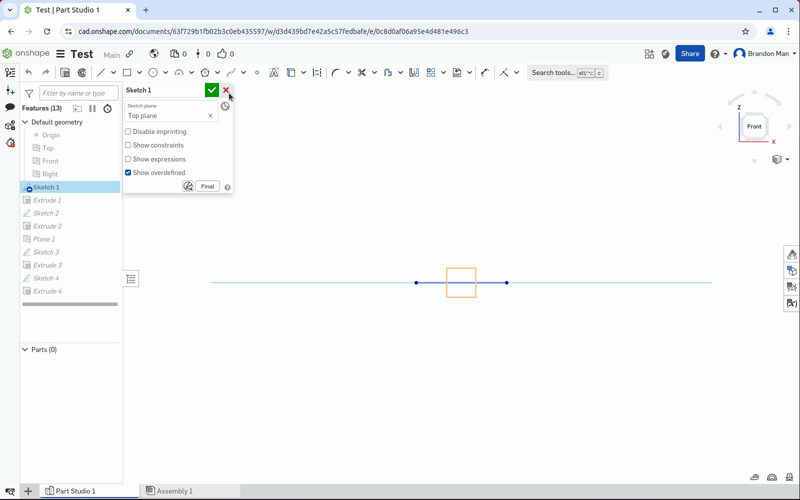
click(229, 92)
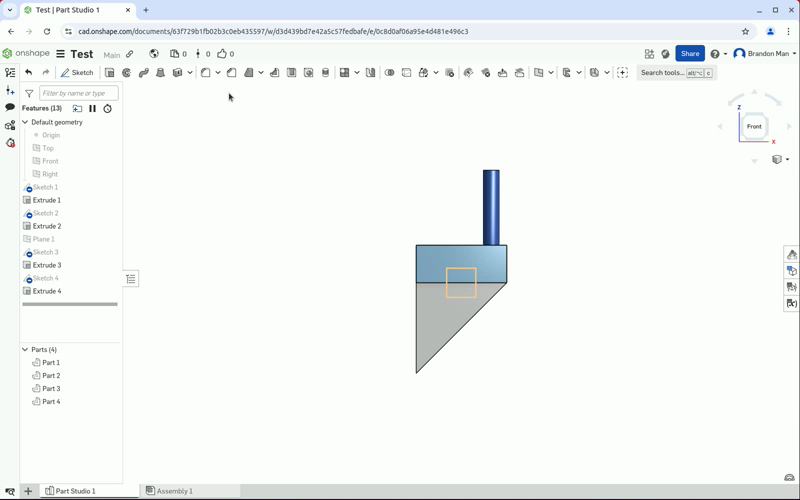
mouse_move(73, 352)
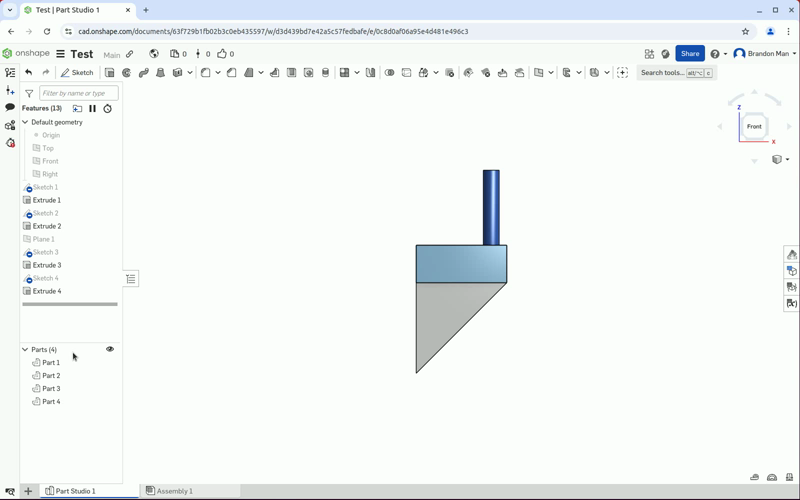
key(y)
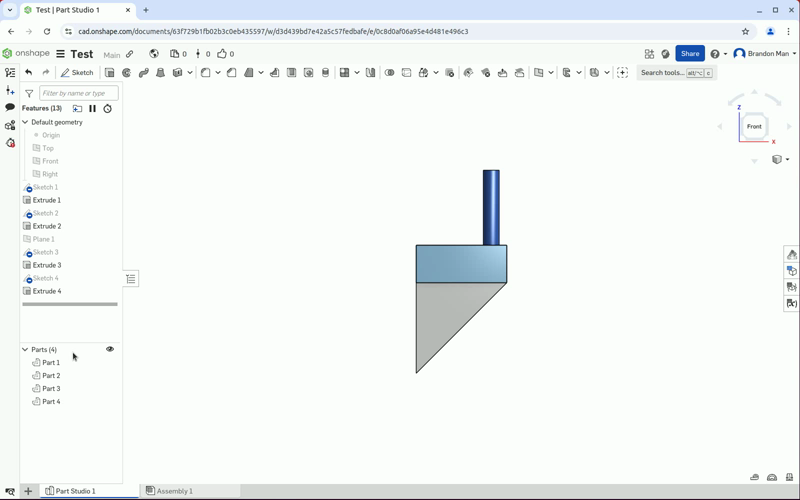
key(shift+p)
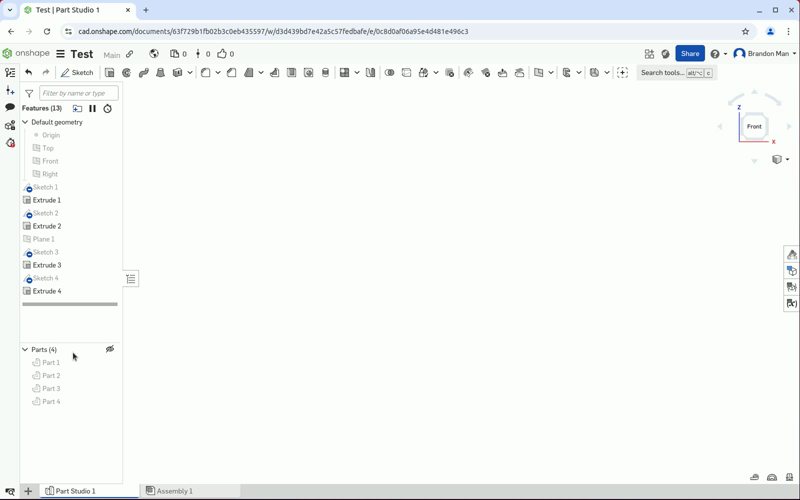
key(space)
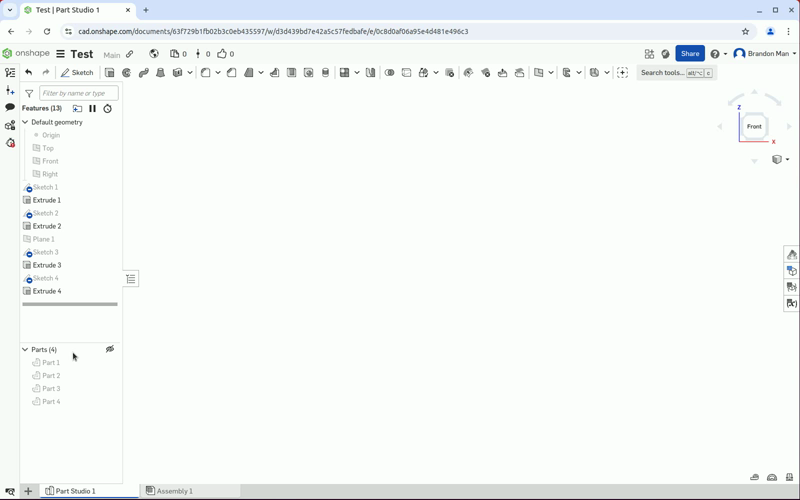
key_down(shift)
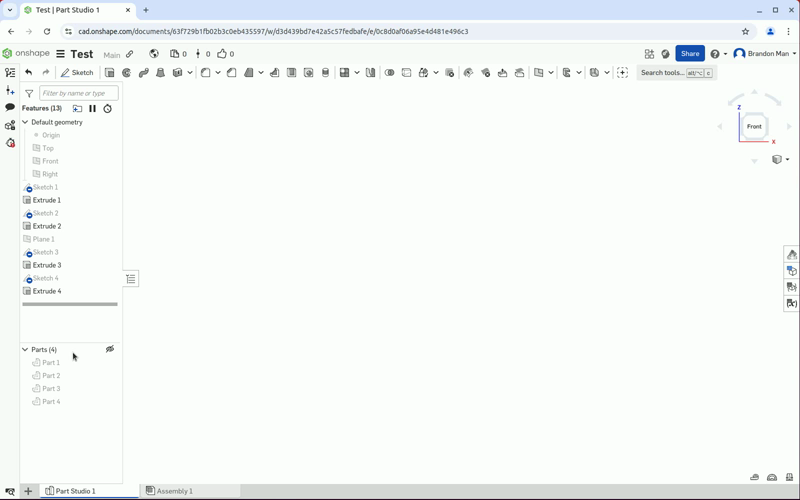
key(down)
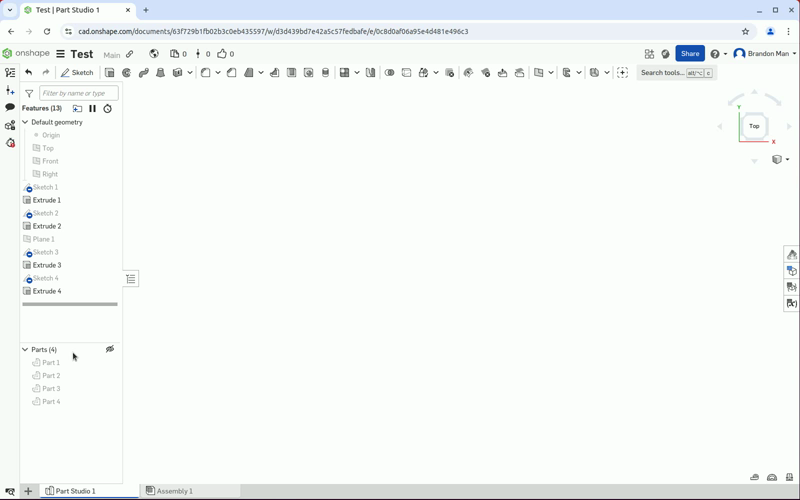
key_up(shift)
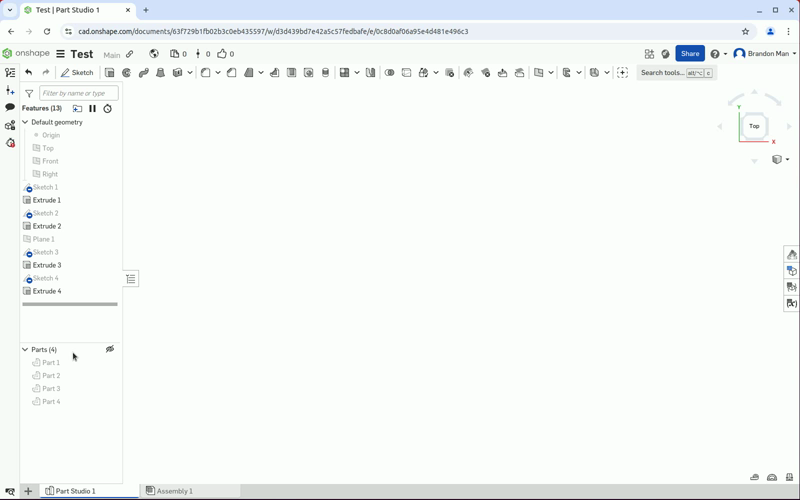
mouse_move(73, 352)
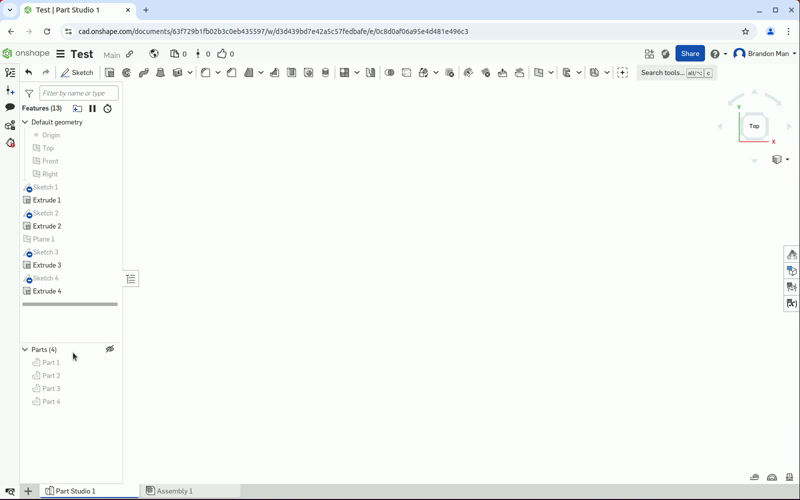
key(shift+y)
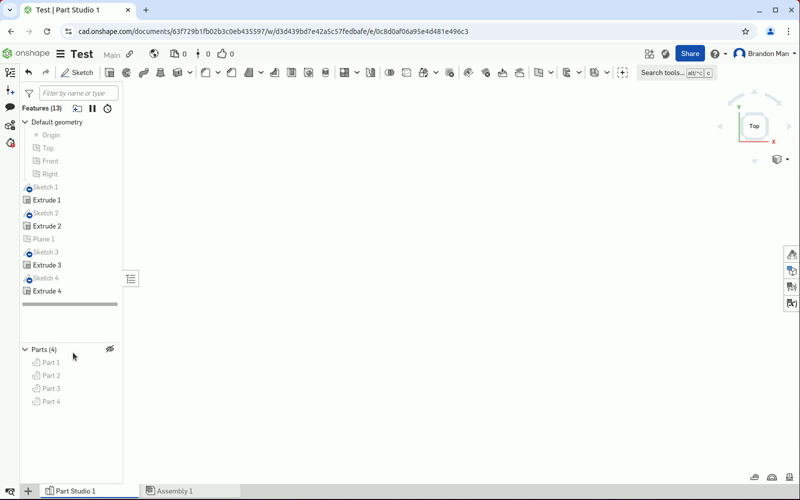
key(shift+s)
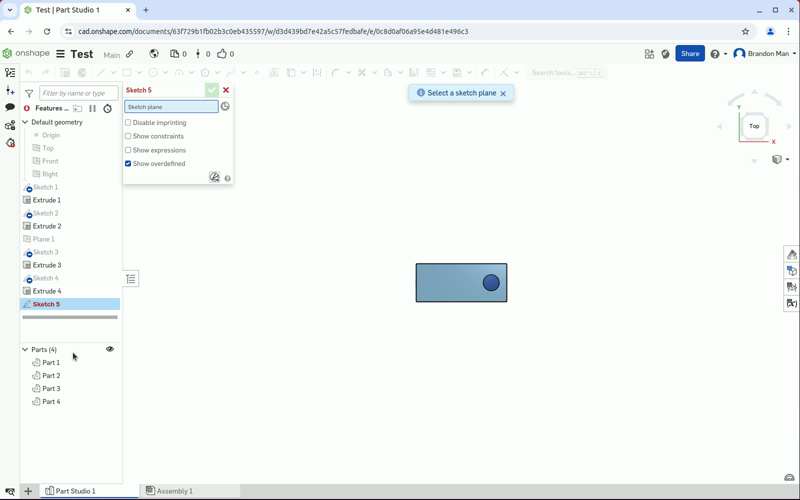
mouse_move(73, 241)
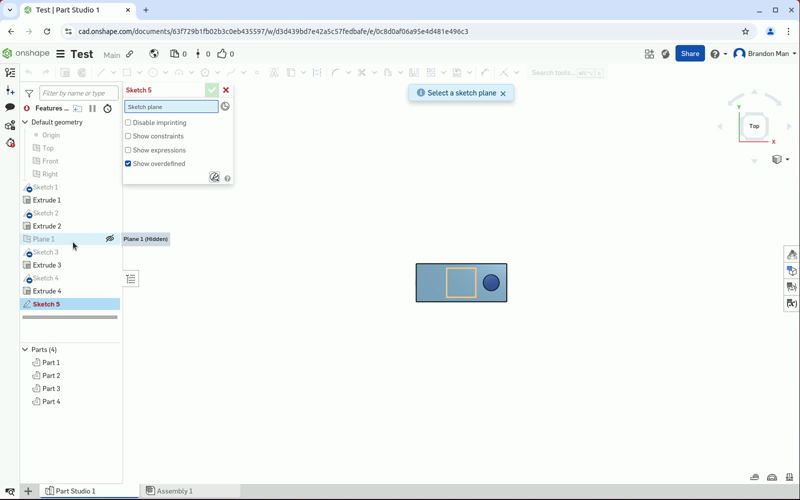
click(73, 241)
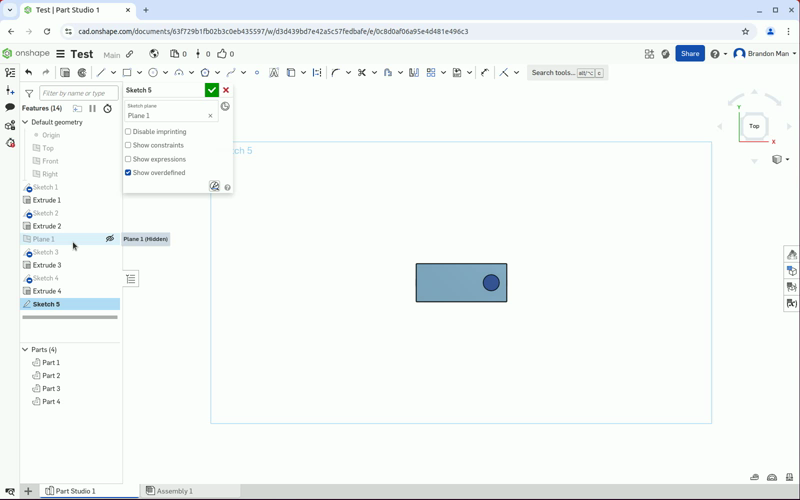
mouse_move(73, 352)
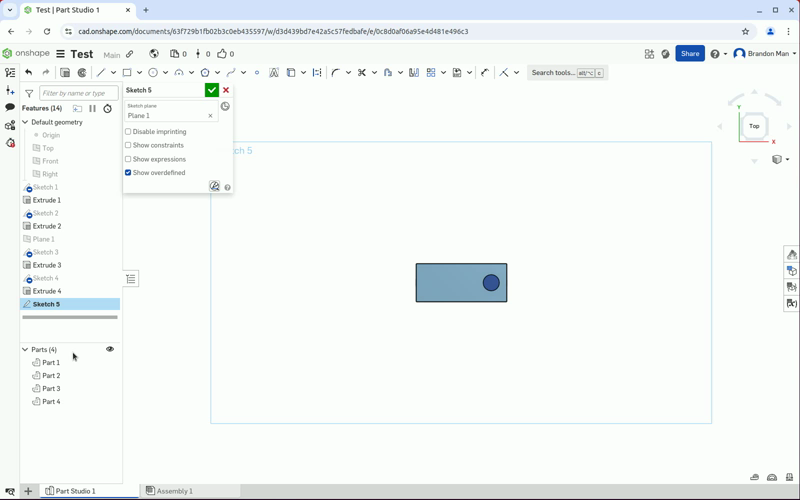
key(y)
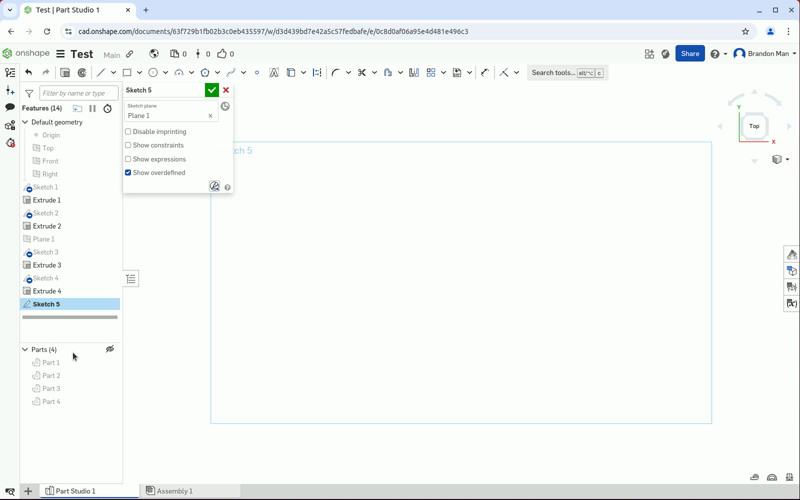
key(l)
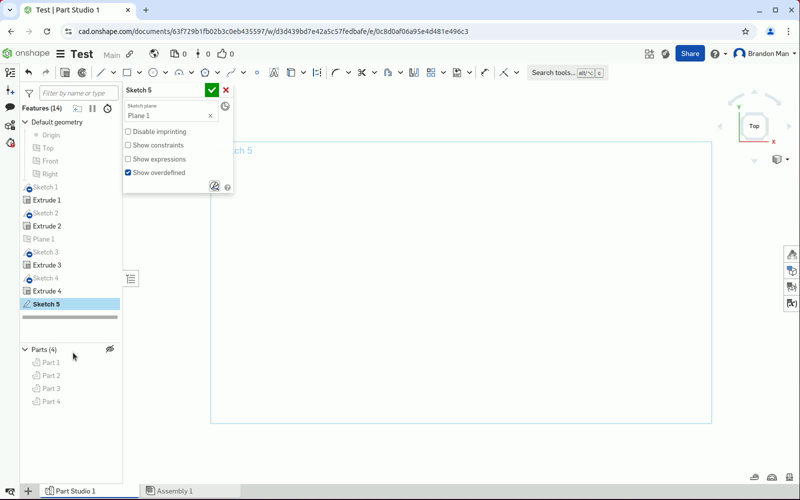
key_down(shift)
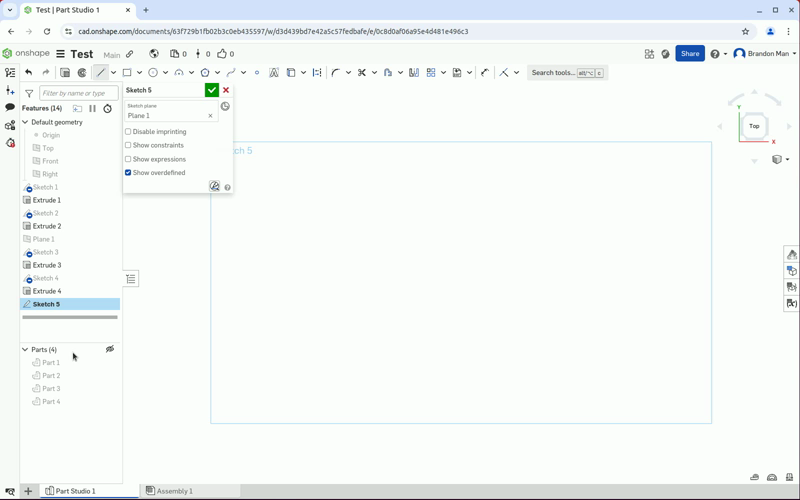
mouse_move(505, 294)
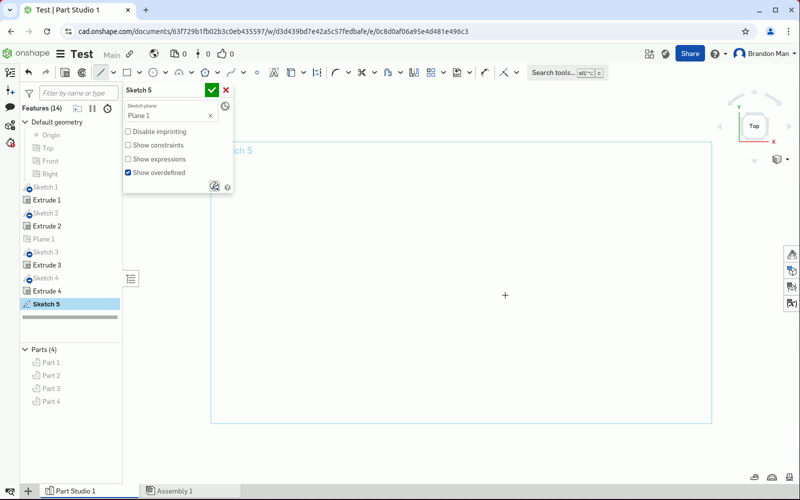
click(505, 294)
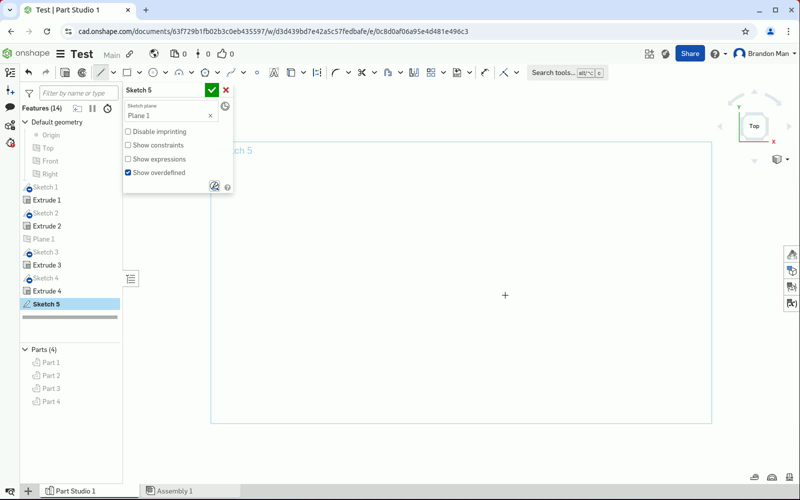
key_up(shift)
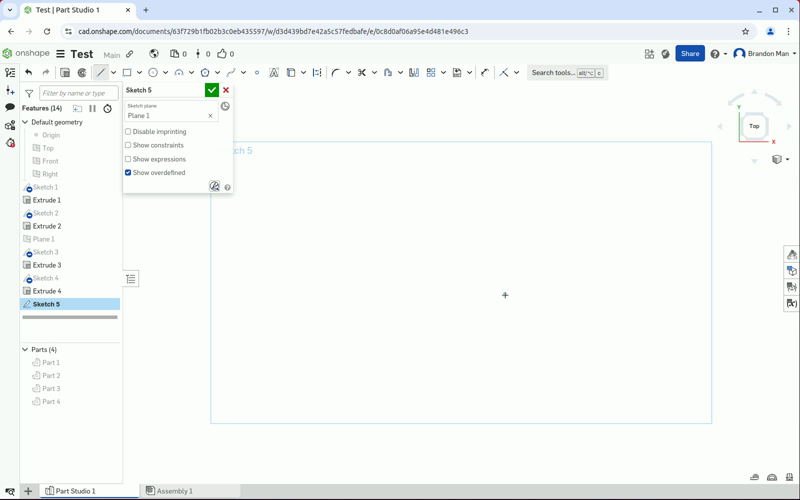
key_down(shift)
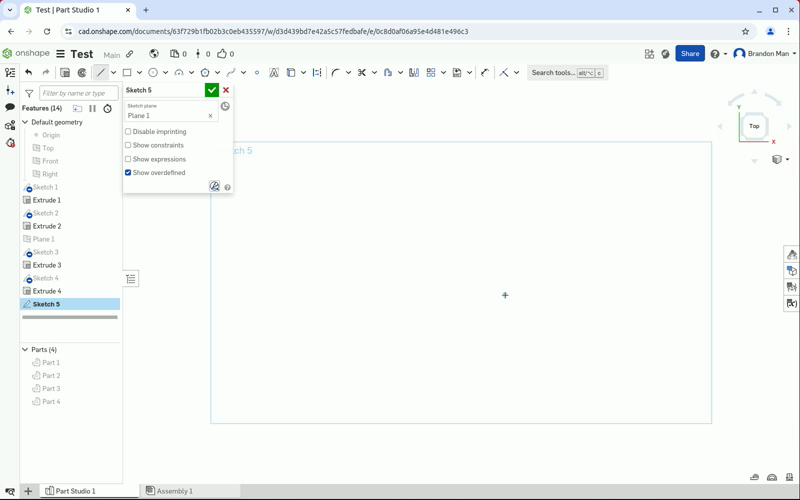
mouse_move(535, 294)
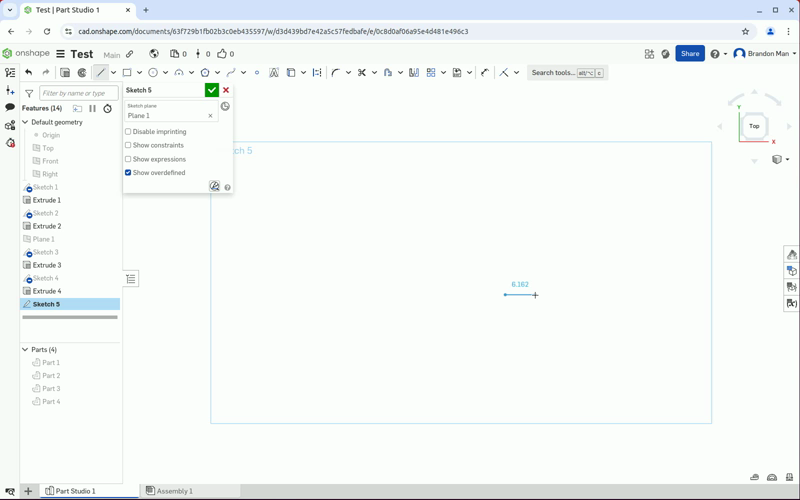
mouse_move(505, 271)
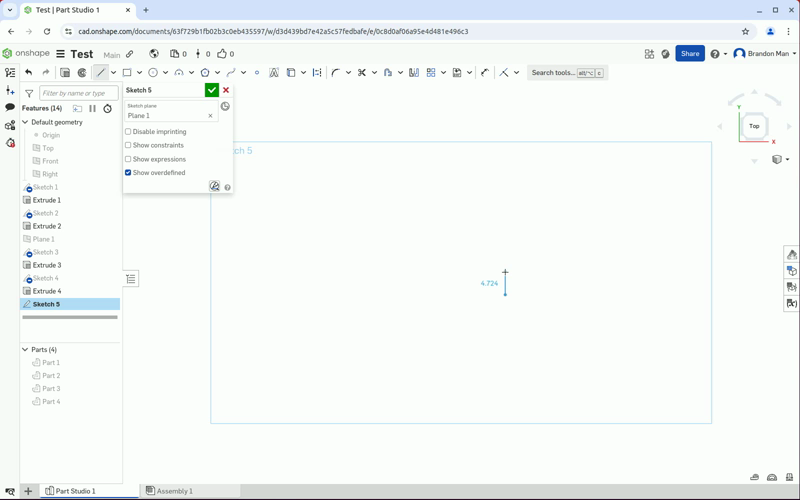
click(505, 271)
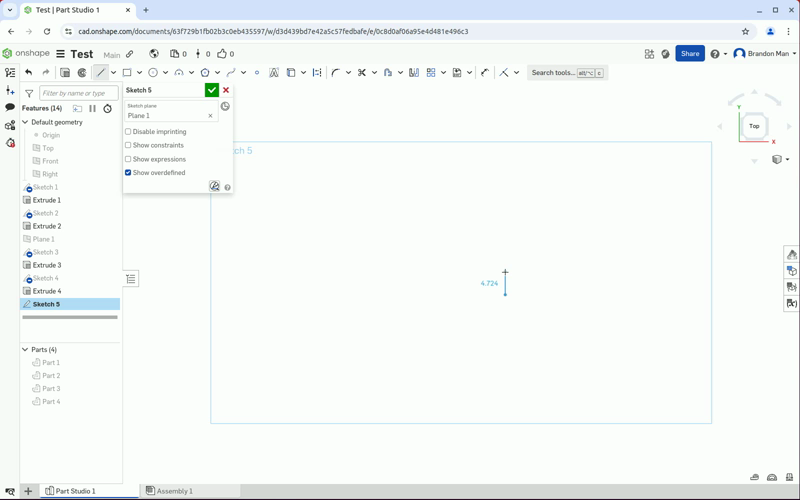
key_up(shift)
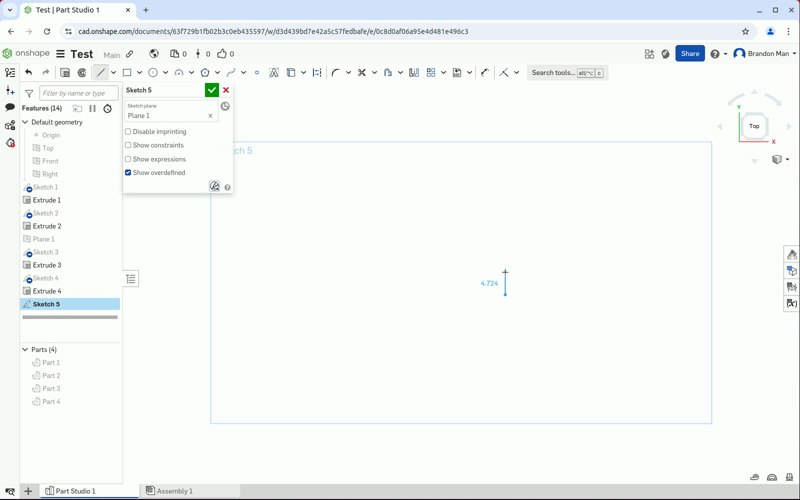
key(esc)
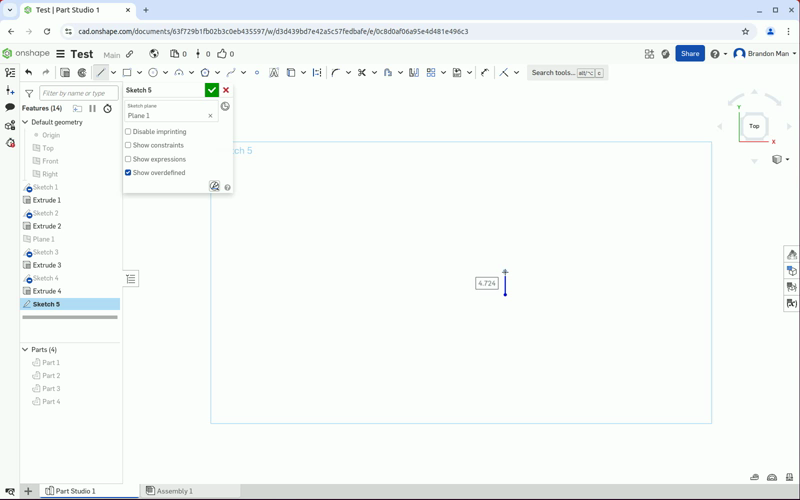
key(a)
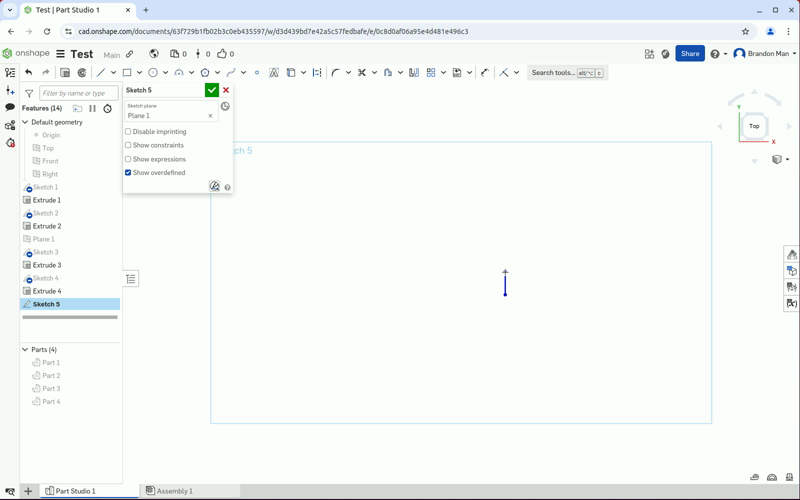
mouse_move(505, 271)
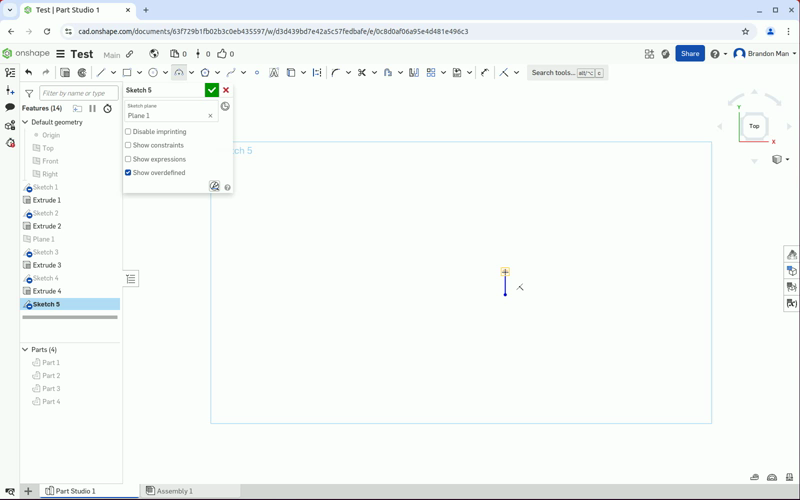
click(505, 271)
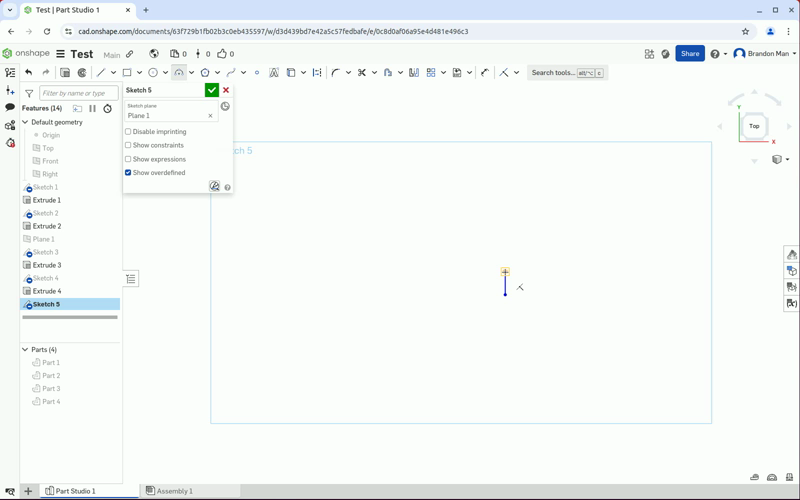
mouse_move(505, 294)
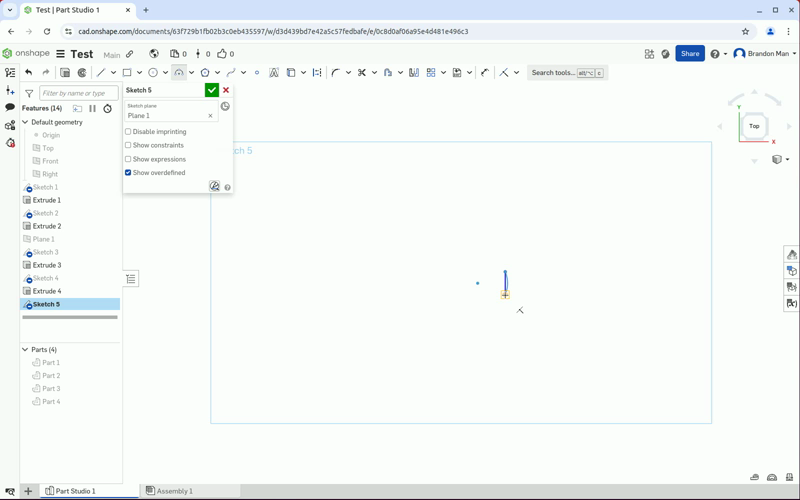
click(505, 294)
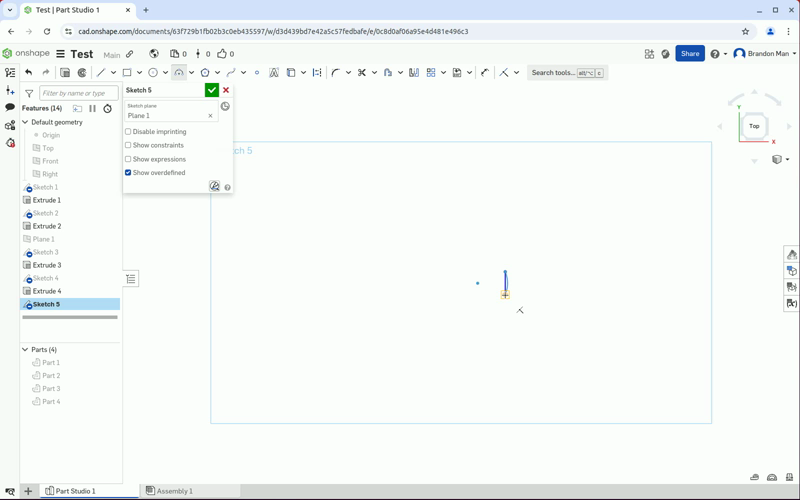
key_down(shift)
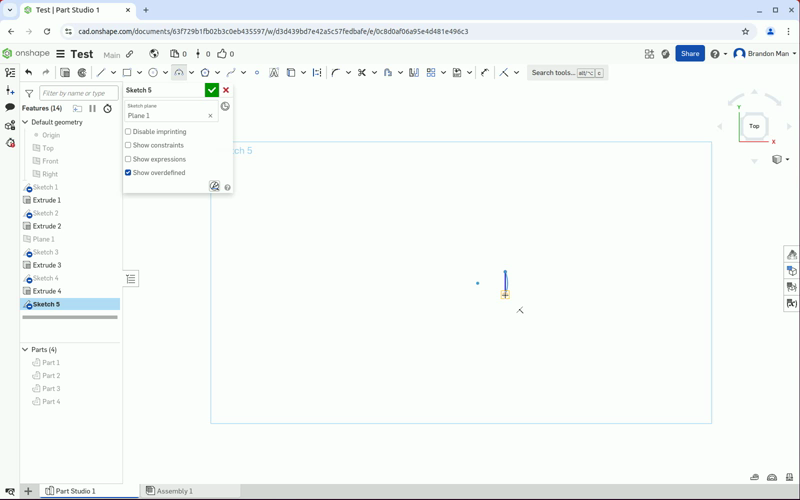
mouse_move(470, 283)
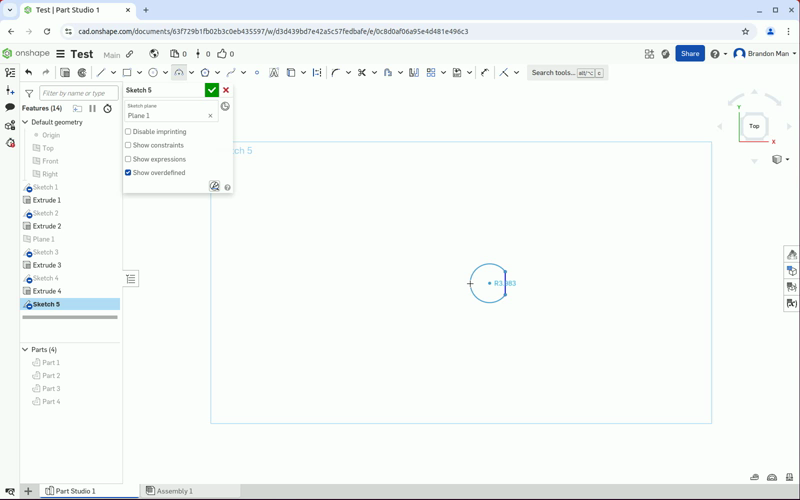
click(470, 283)
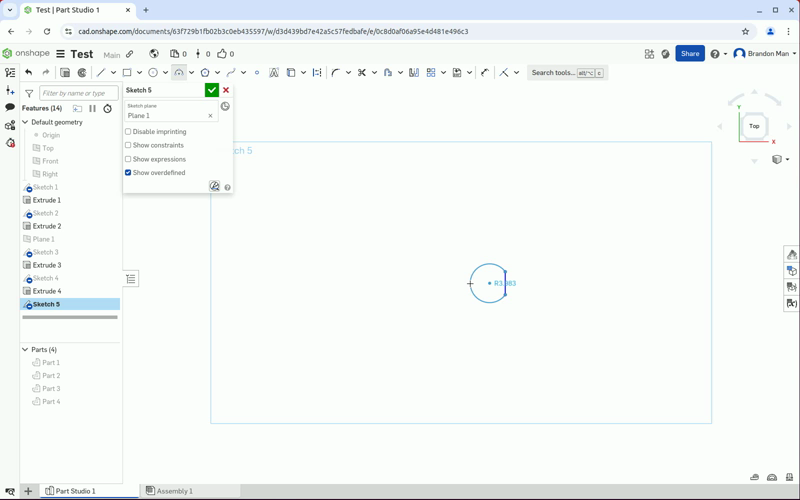
key_up(shift)
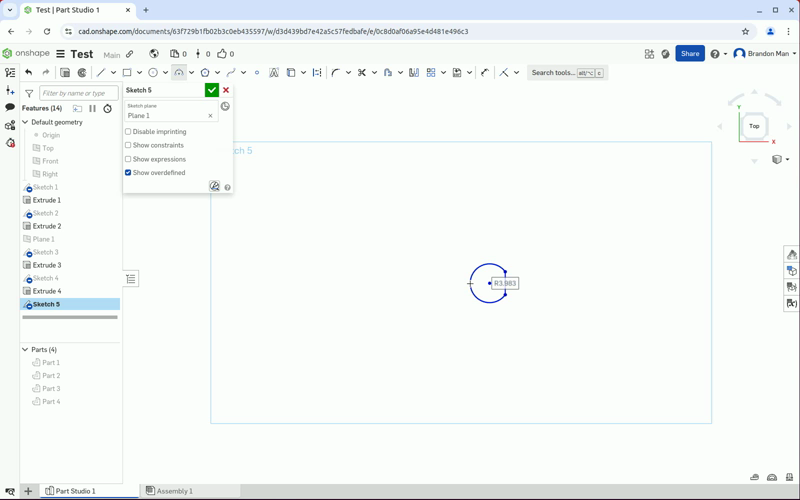
key(esc)
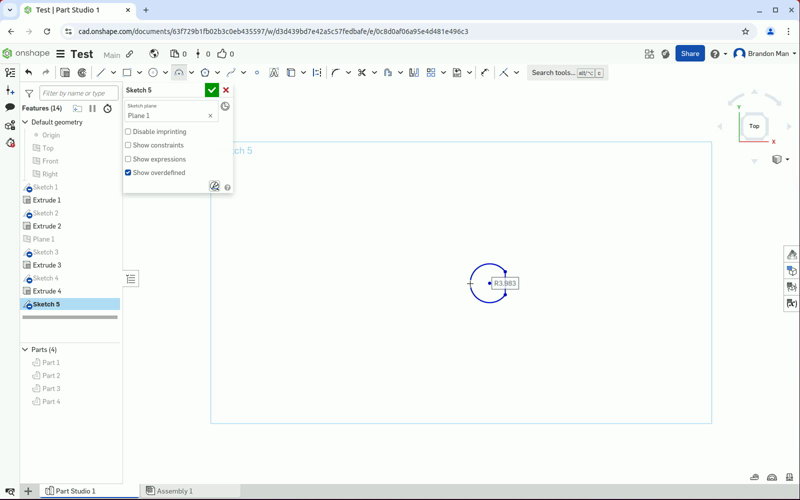
key(c)
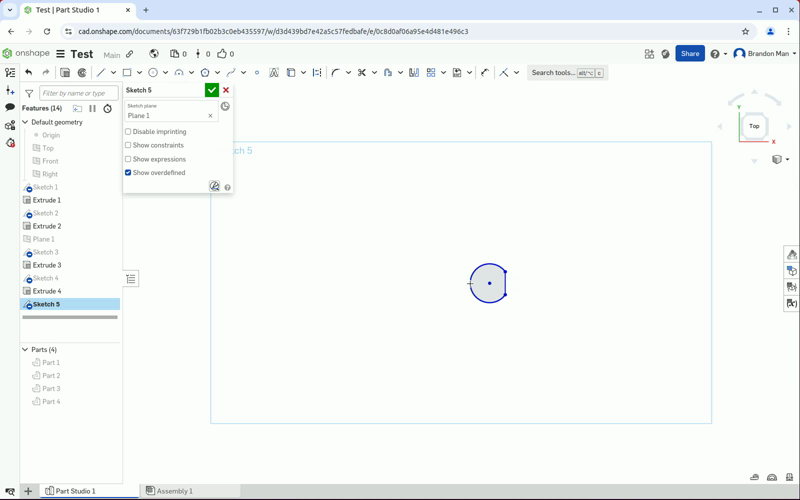
key_down(shift)
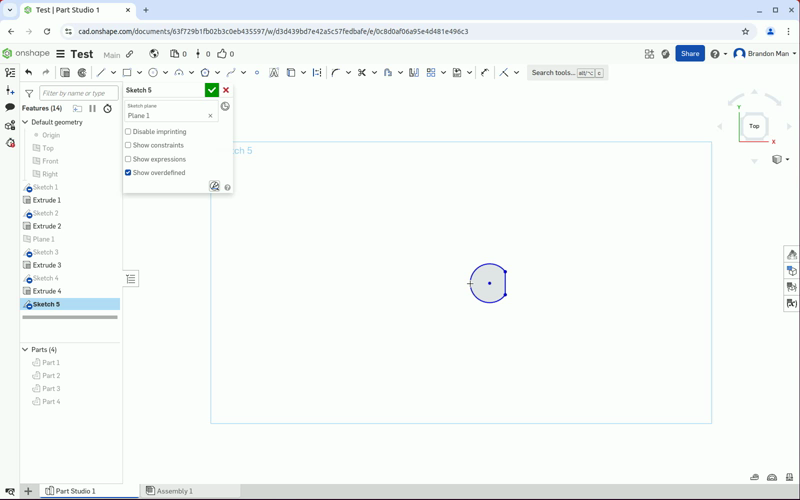
mouse_move(489, 282)
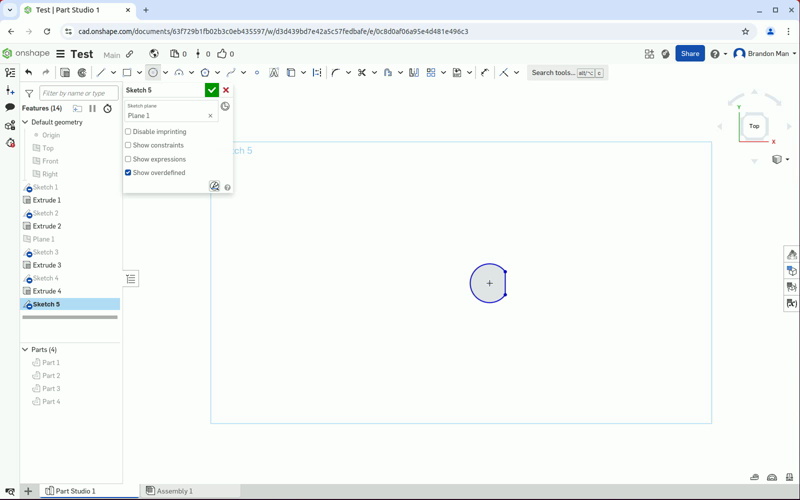
click(489, 282)
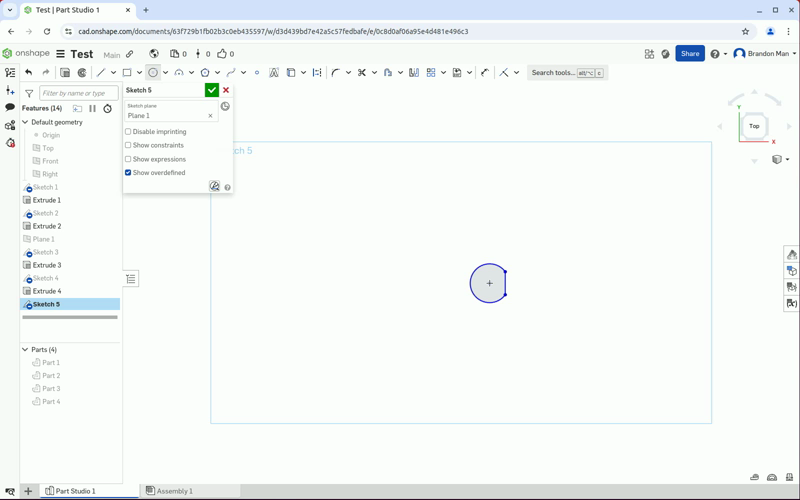
key_up(shift)
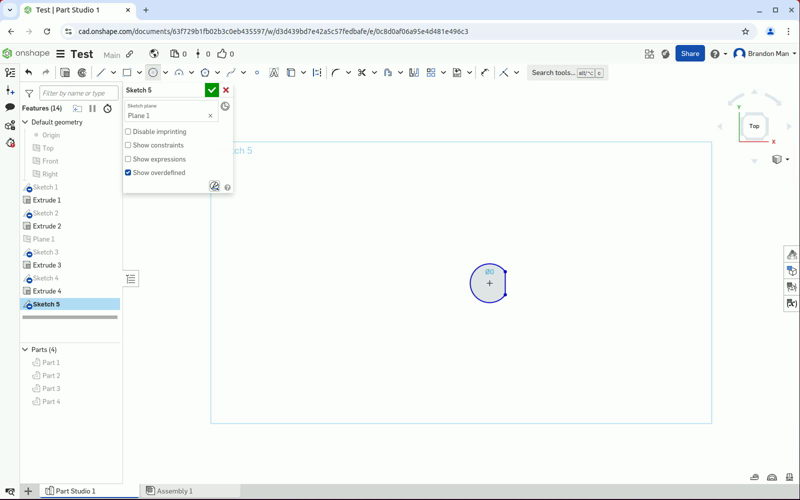
mouse_move(497, 282)
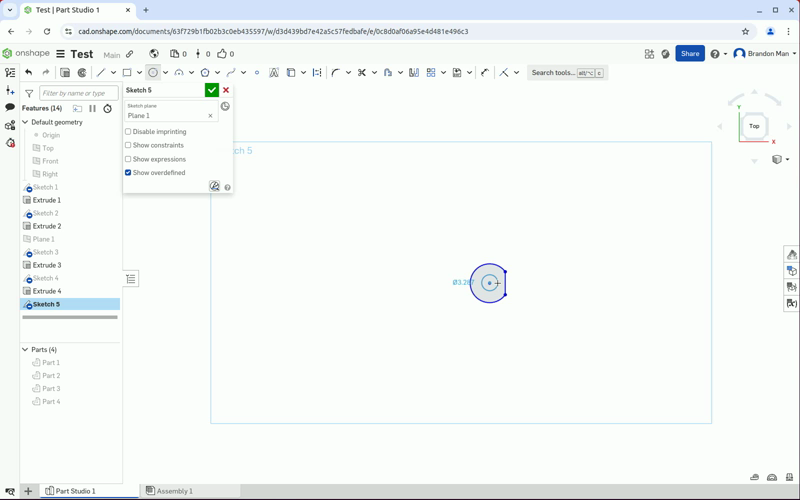
click(497, 282)
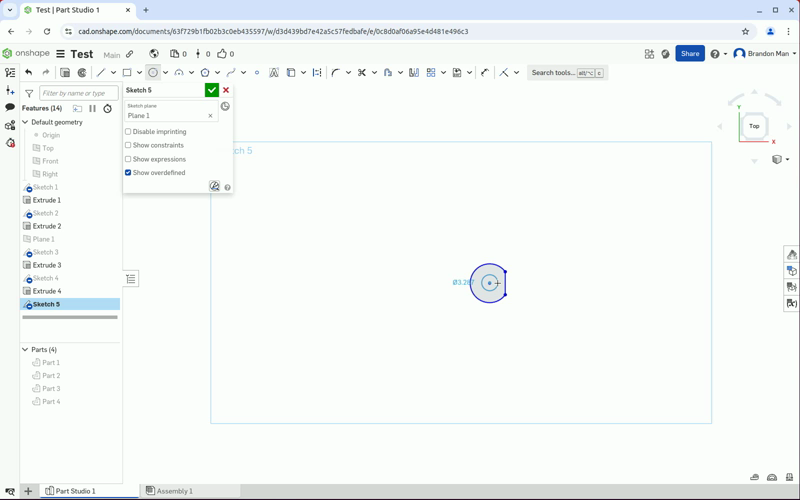
key(esc)
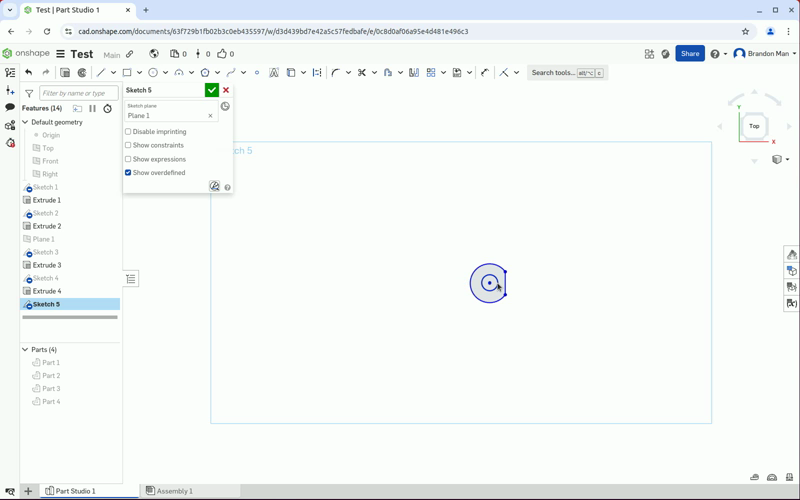
mouse_move(502, 290)
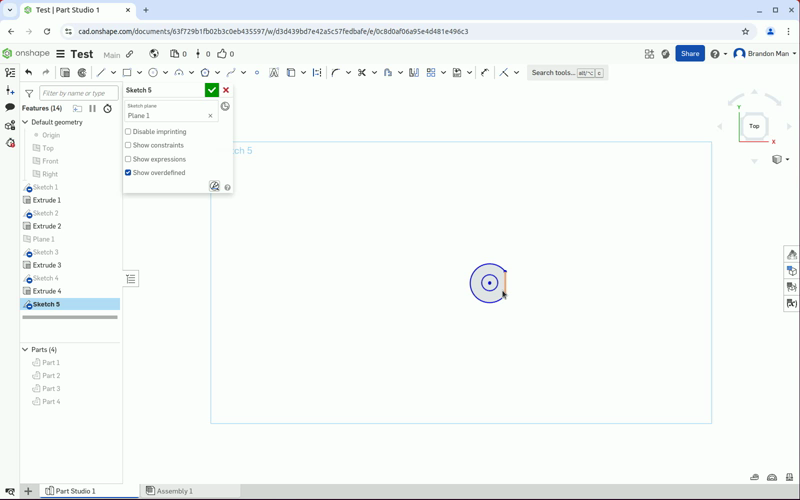
scroll(6)
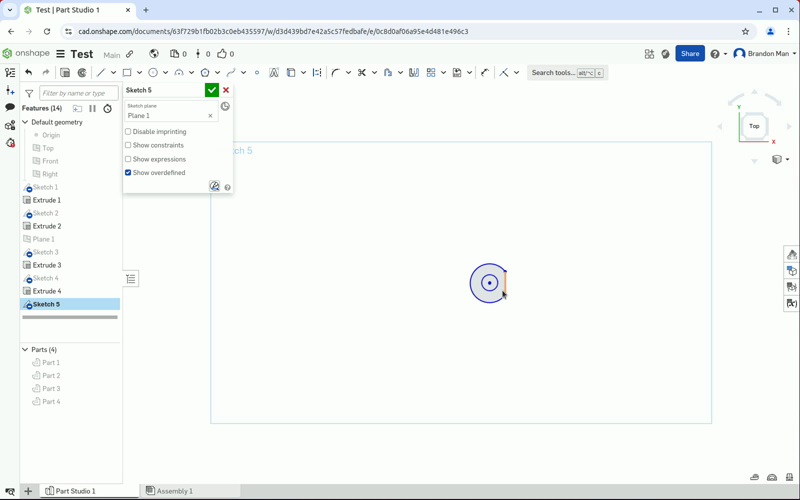
scroll(6)
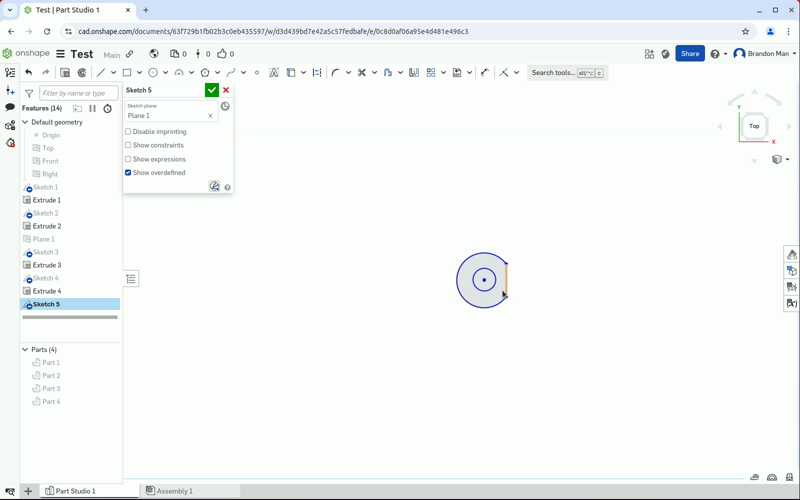
scroll(6)
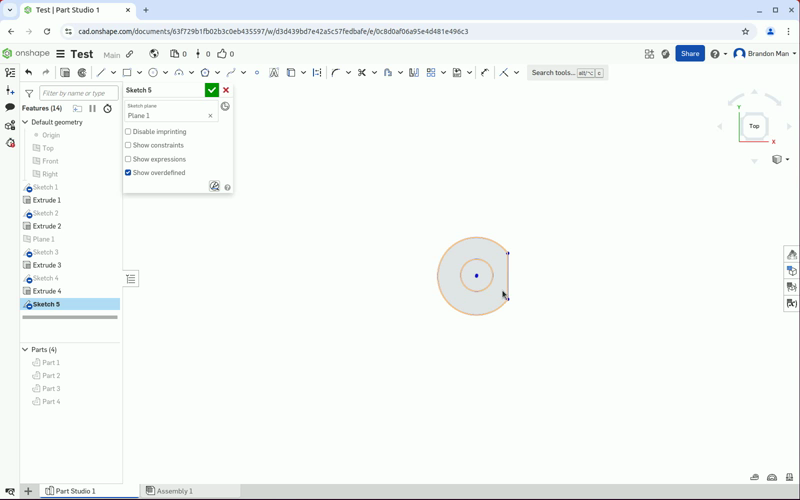
scroll(6)
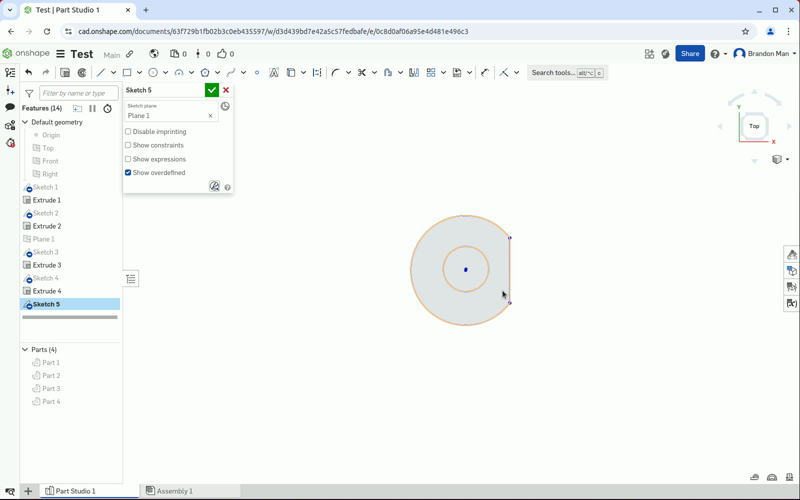
scroll(6)
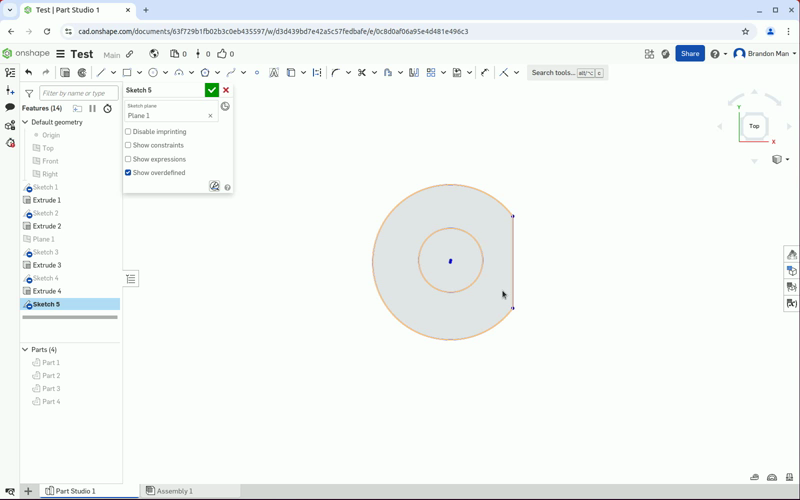
scroll(6)
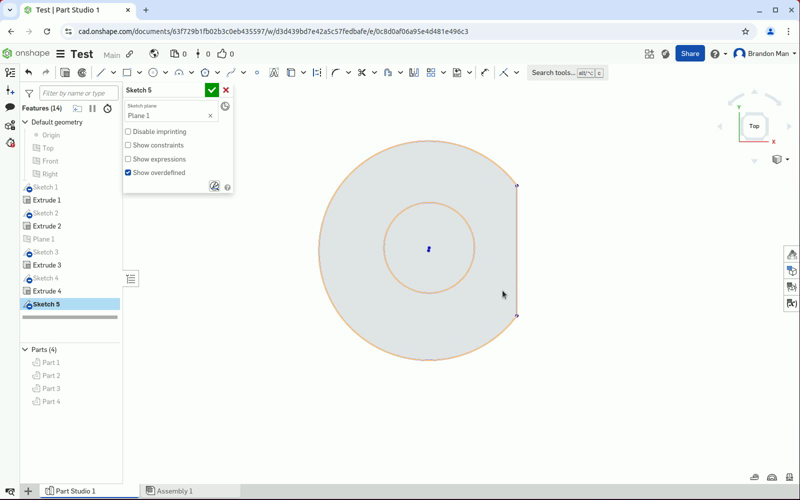
scroll(6)
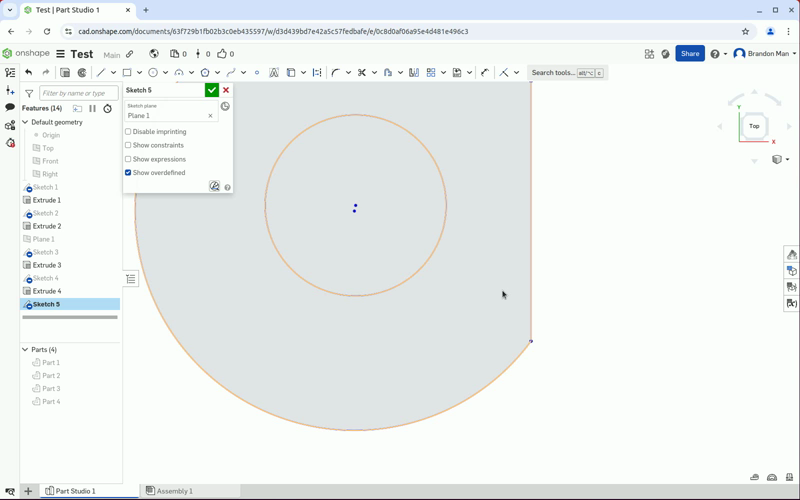
click(502, 290)
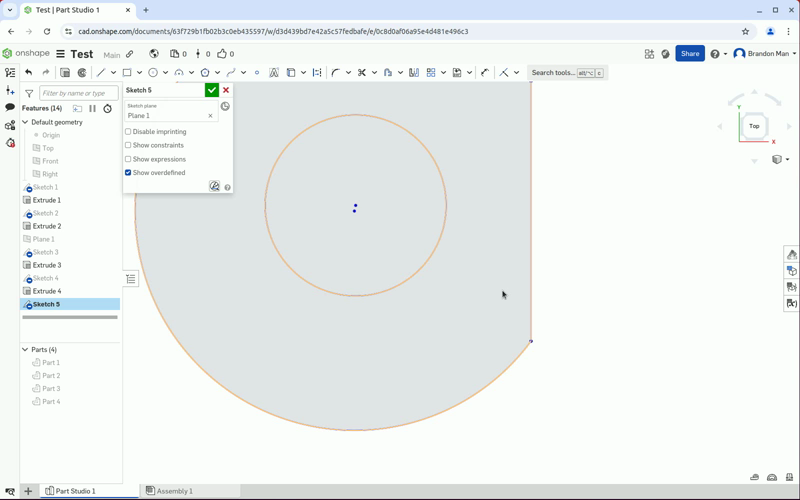
scroll(-6)
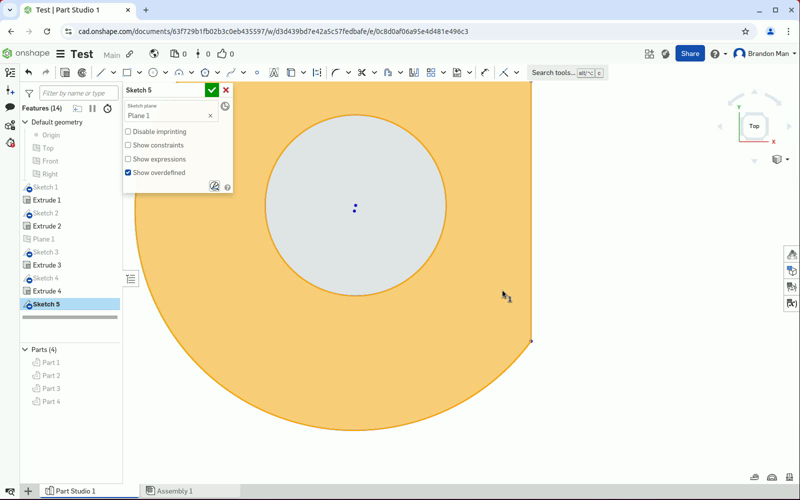
scroll(-6)
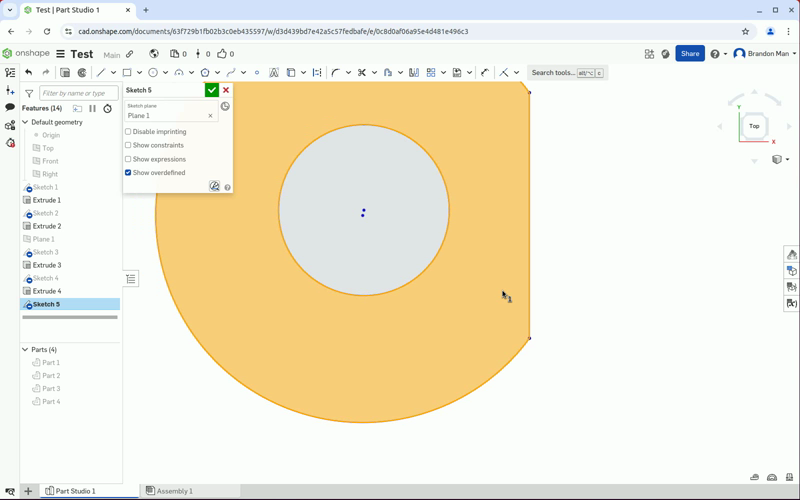
scroll(-6)
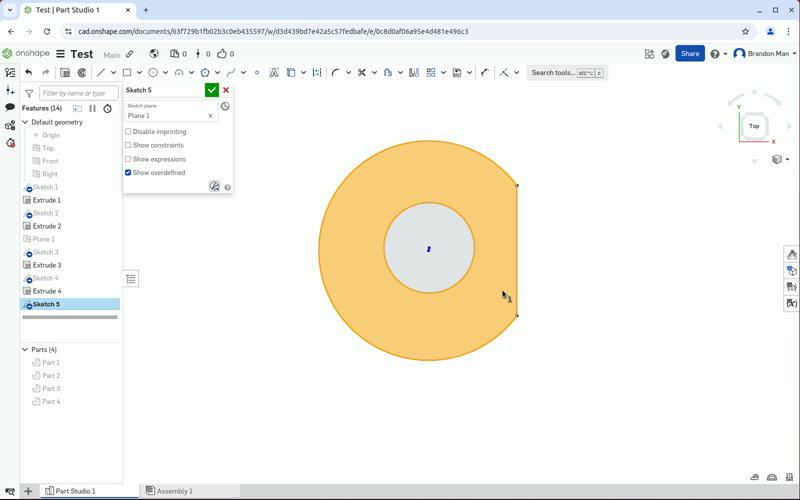
scroll(-6)
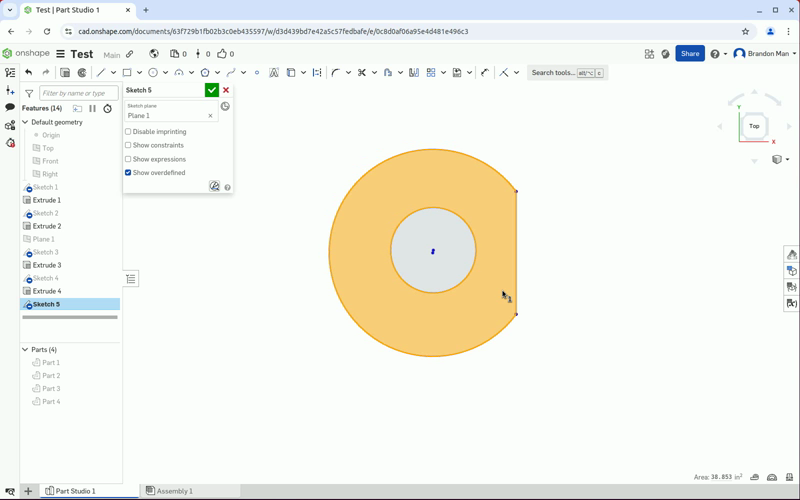
scroll(-6)
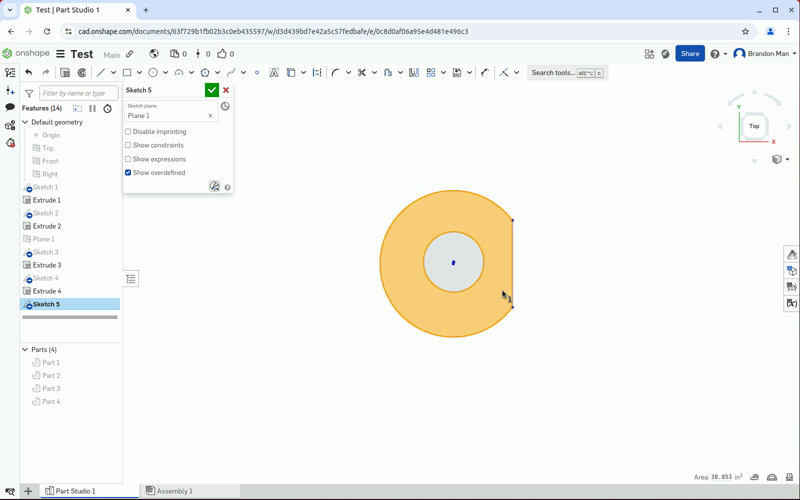
scroll(-6)
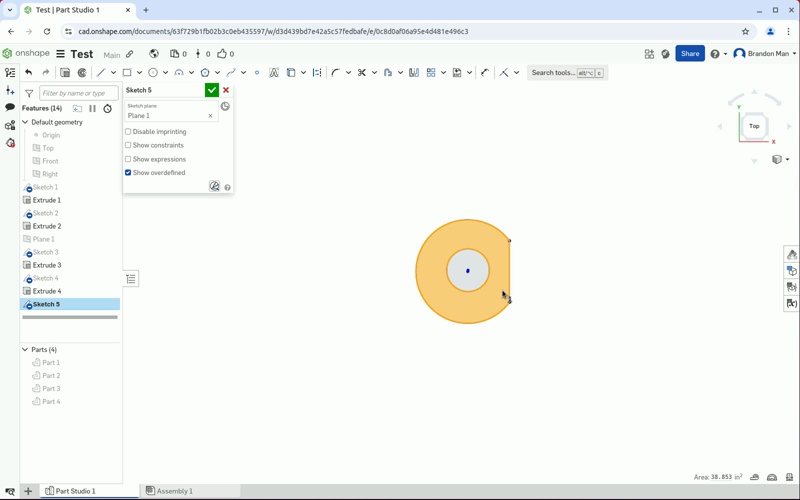
scroll(-6)
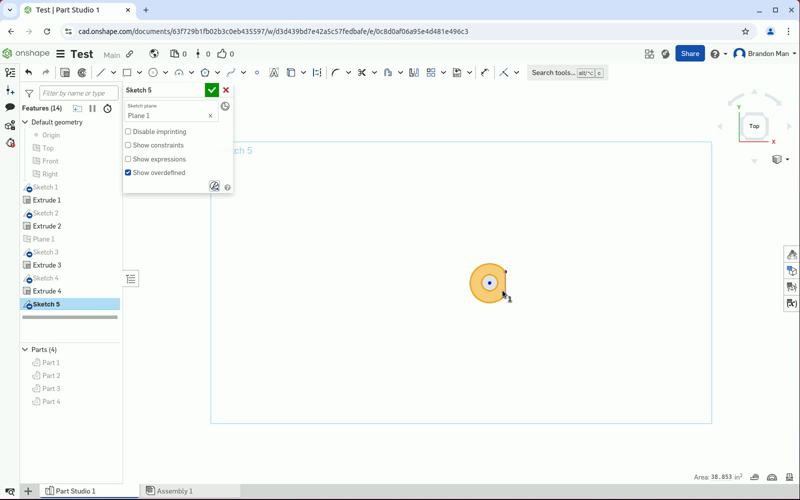
mouse_move(73, 352)
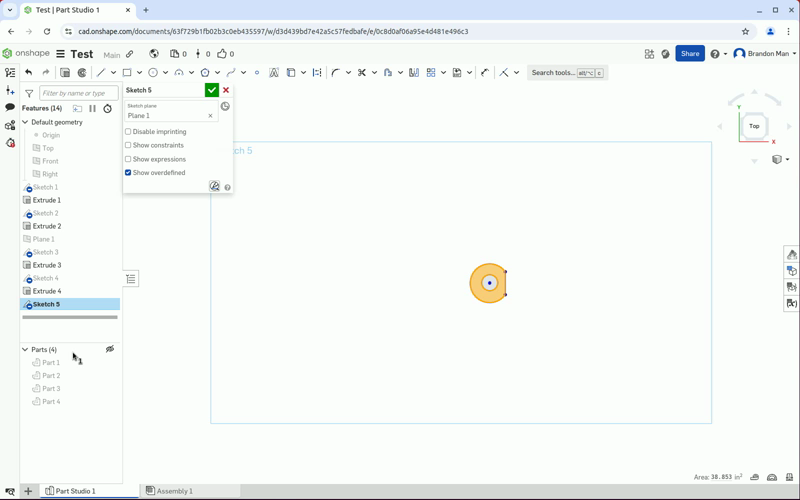
key(shift+y)
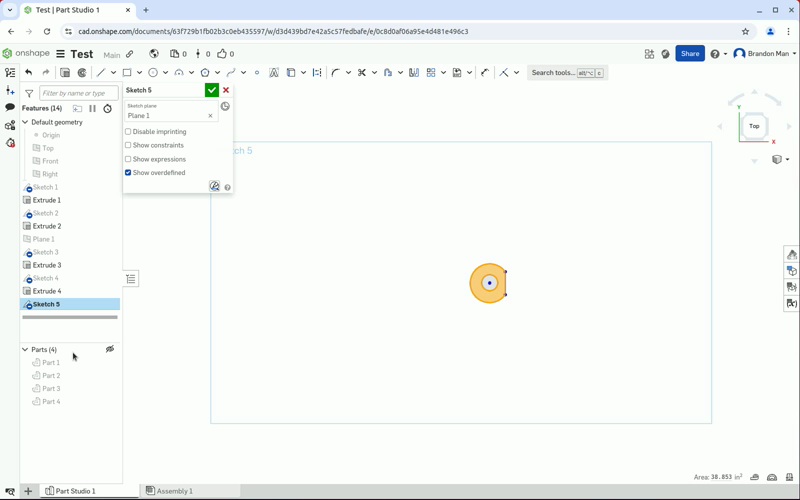
key(shift+e)
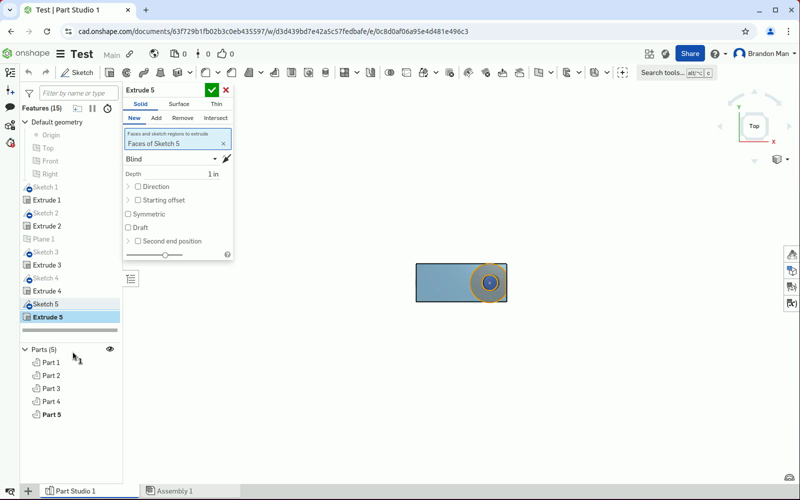
mouse_move(143, 106)
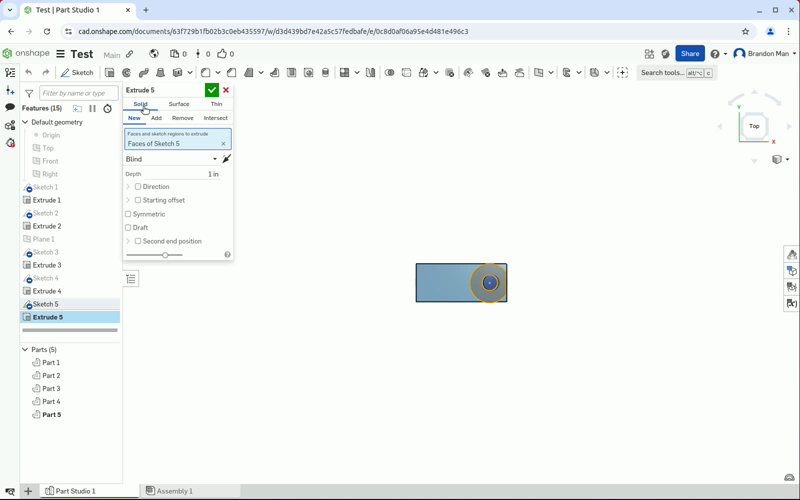
click(143, 106)
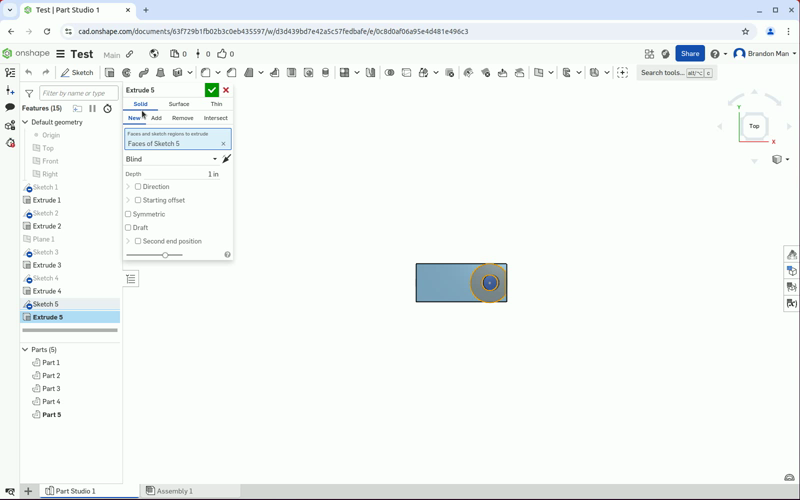
mouse_move(137, 120)
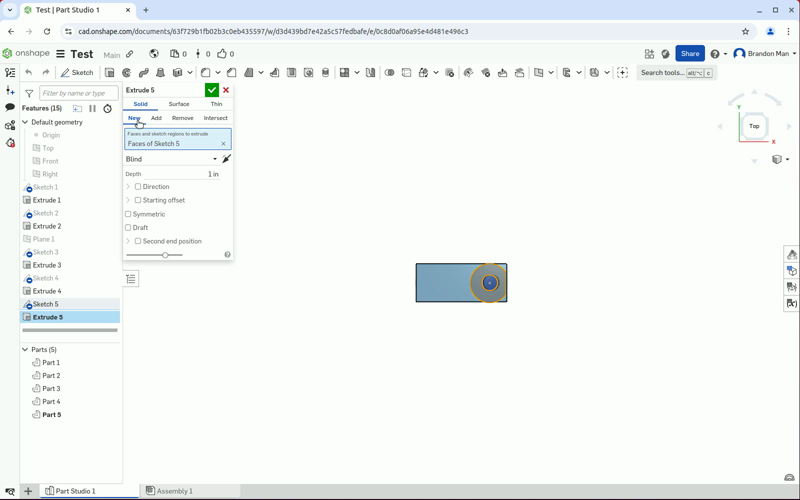
click(137, 120)
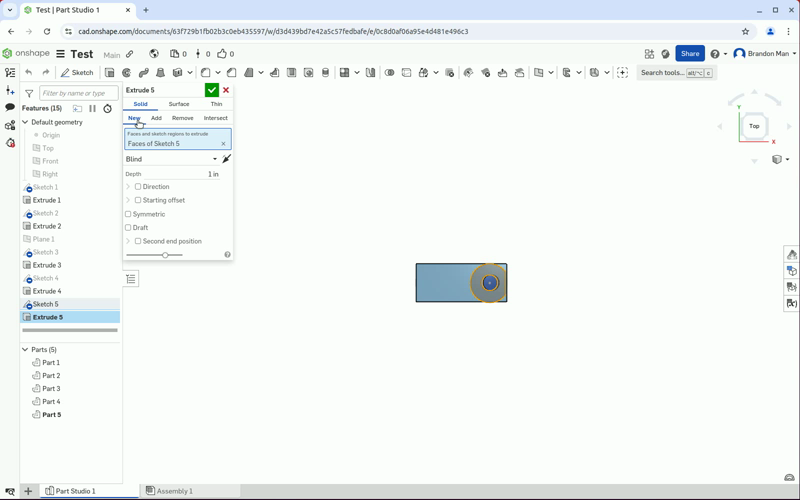
key(tab, 4)
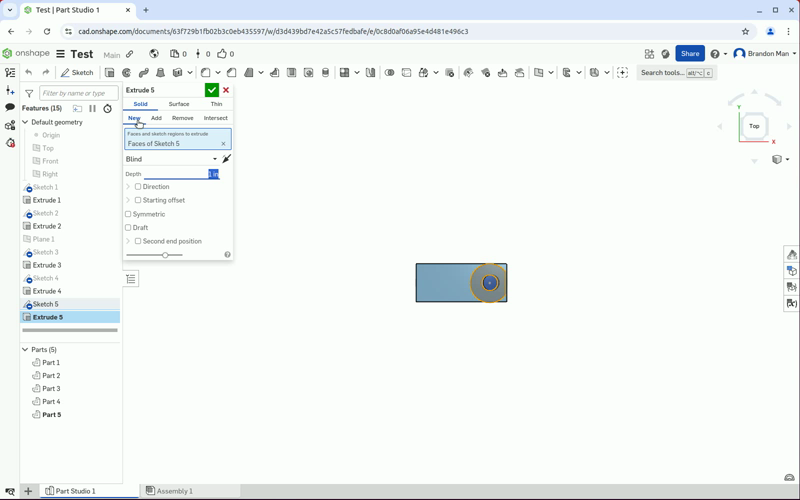
text(0.481)
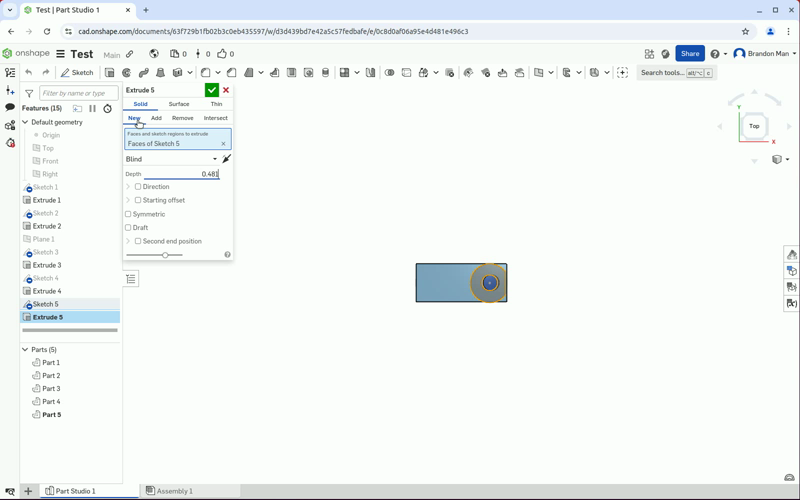
key(enter)
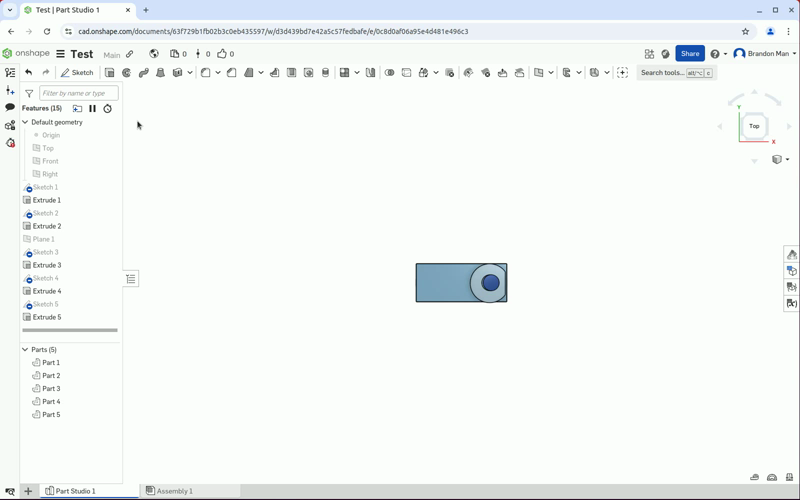
key(shift+h)
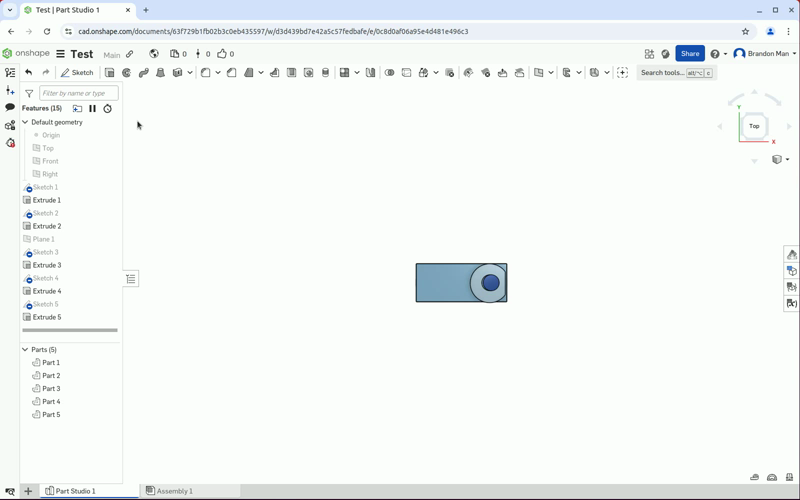
key(shift+h)
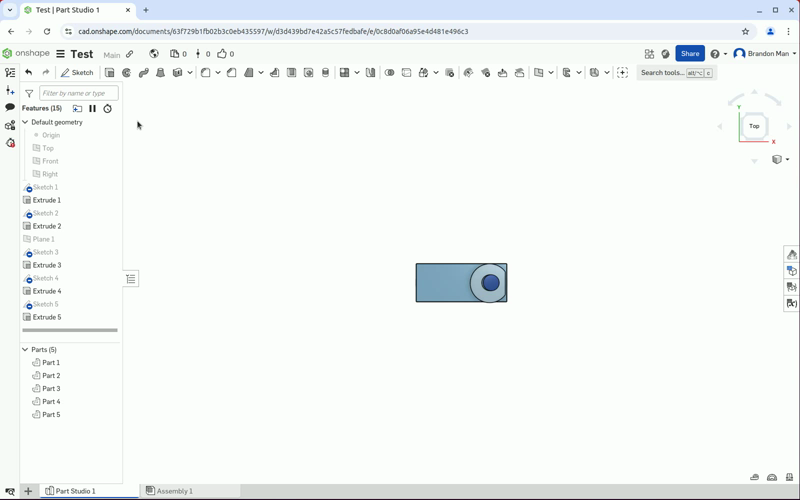
mouse_move(73, 189)
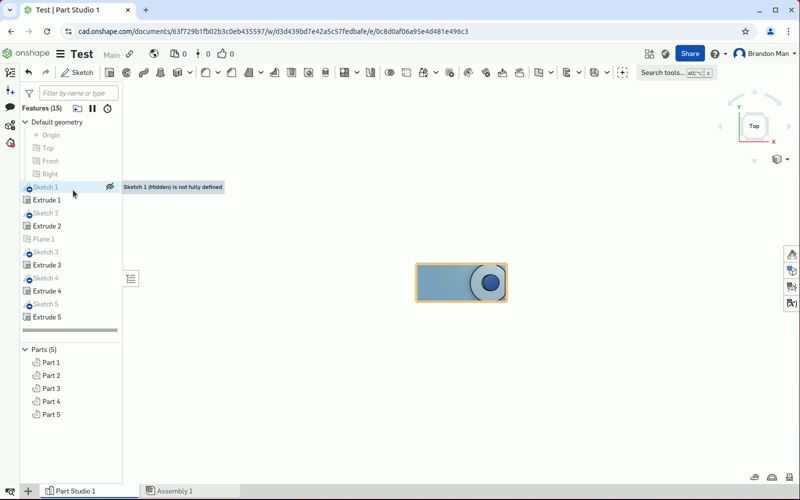
click(73, 189)
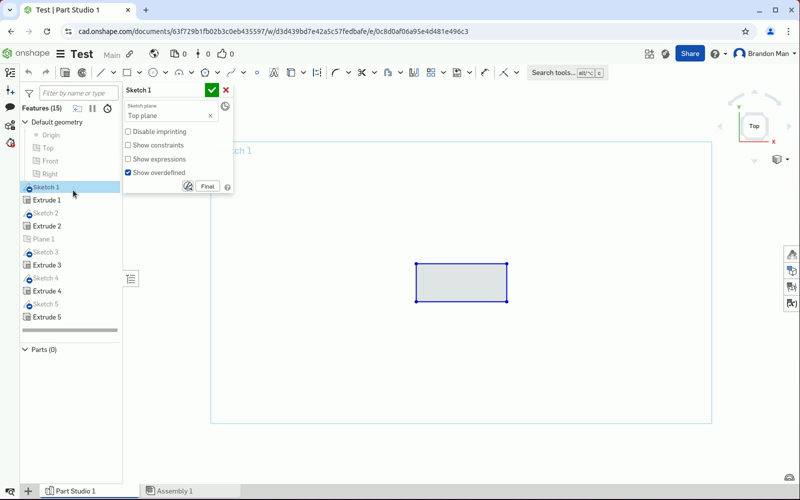
mouse_move(229, 92)
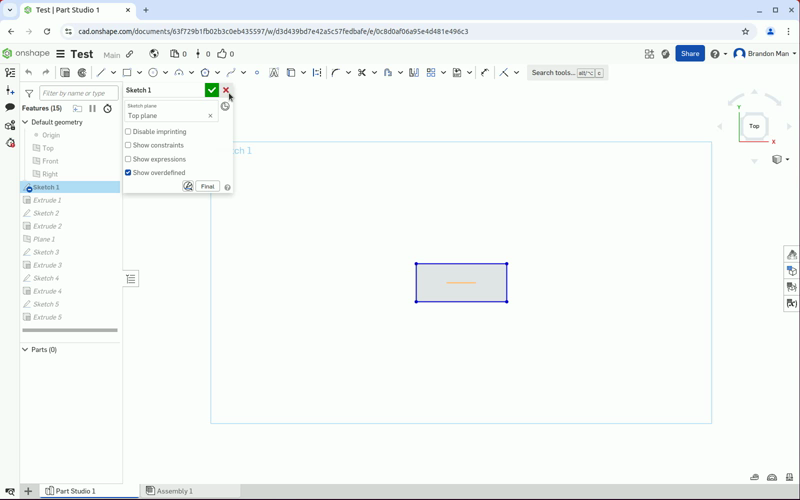
click(229, 92)
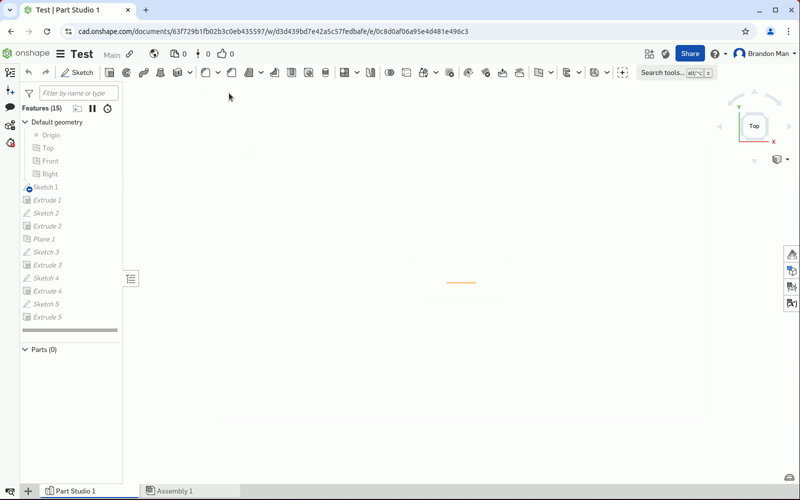
key(shift+s)
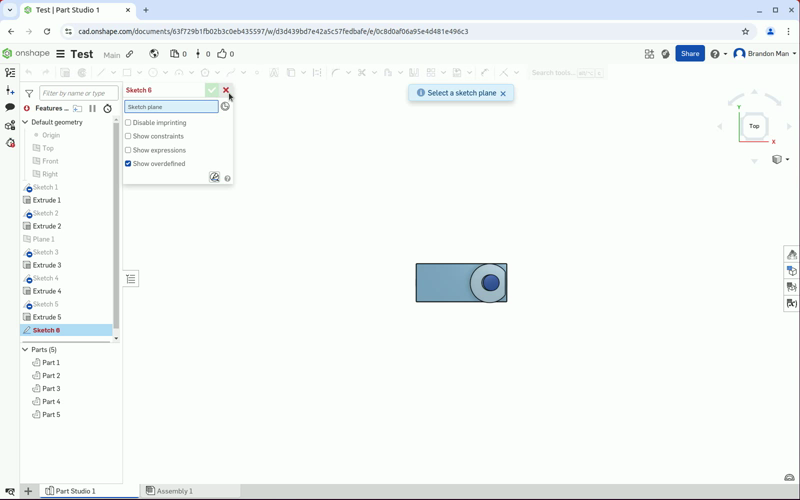
mouse_move(69, 241)
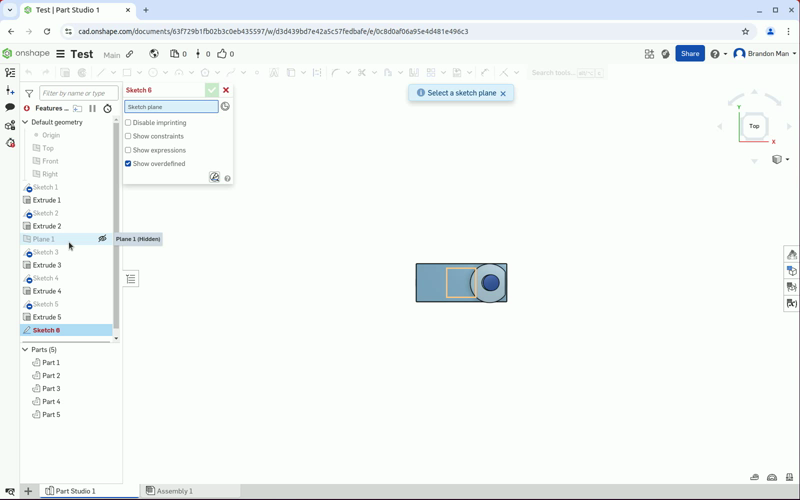
click(69, 241)
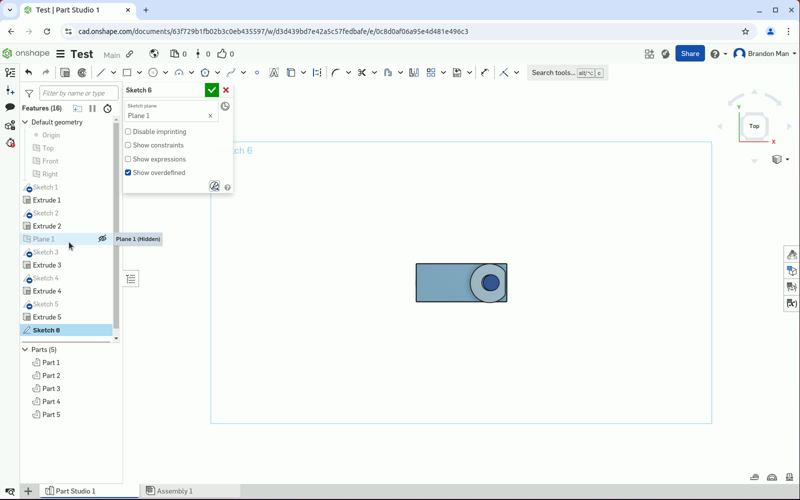
mouse_move(73, 352)
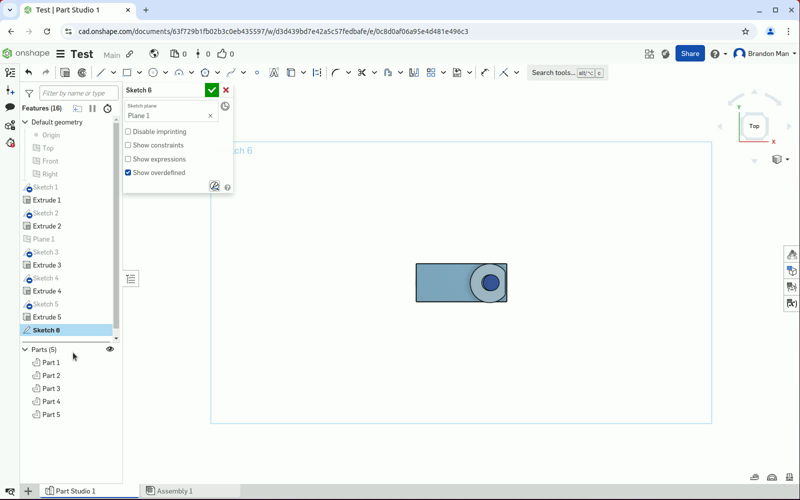
key(y)
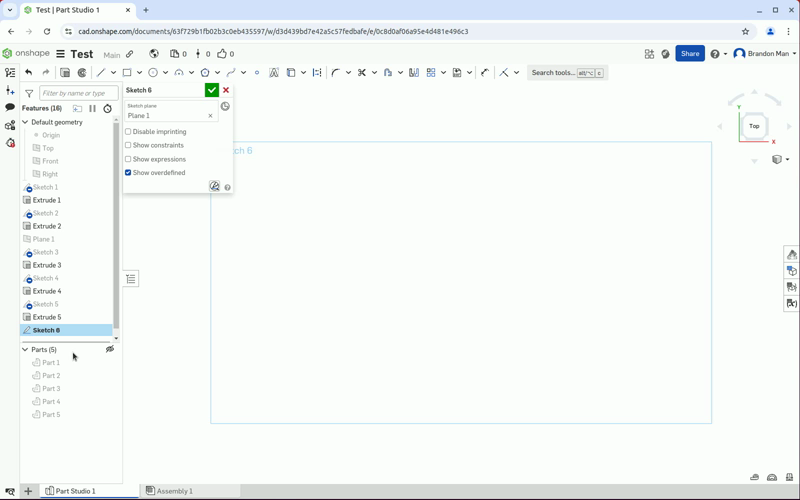
key(a)
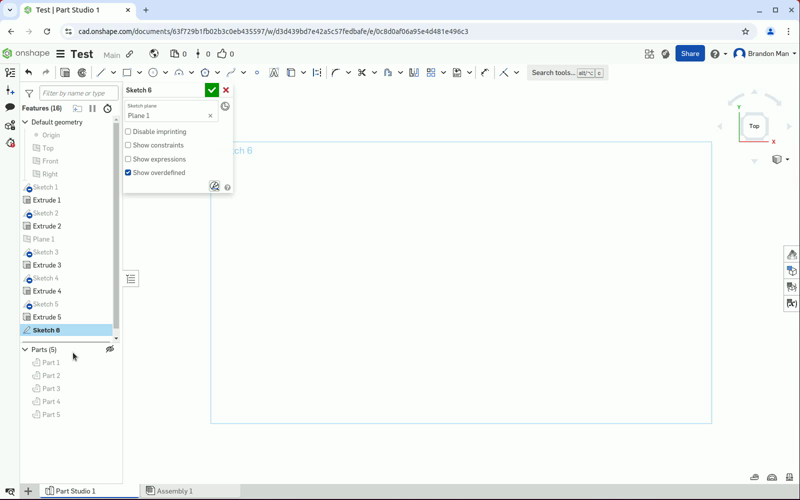
key_down(shift)
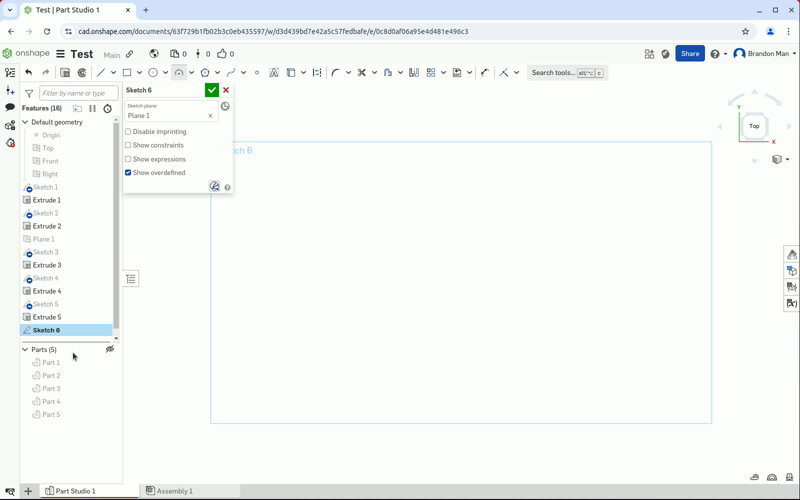
mouse_move(505, 294)
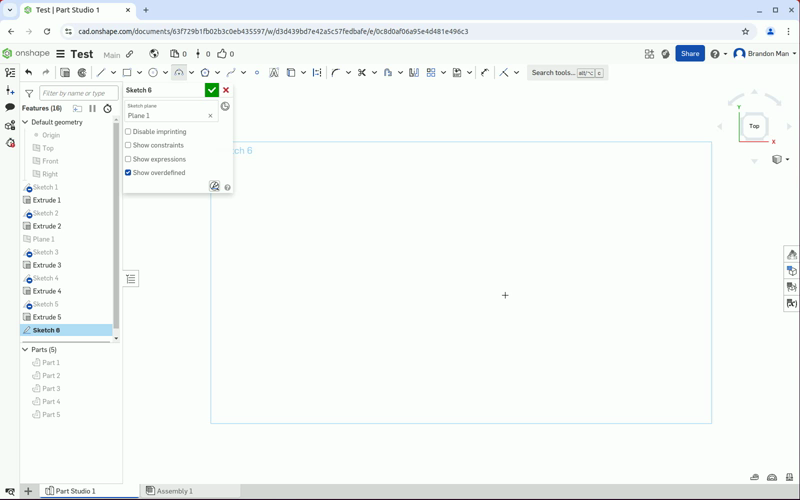
click(505, 294)
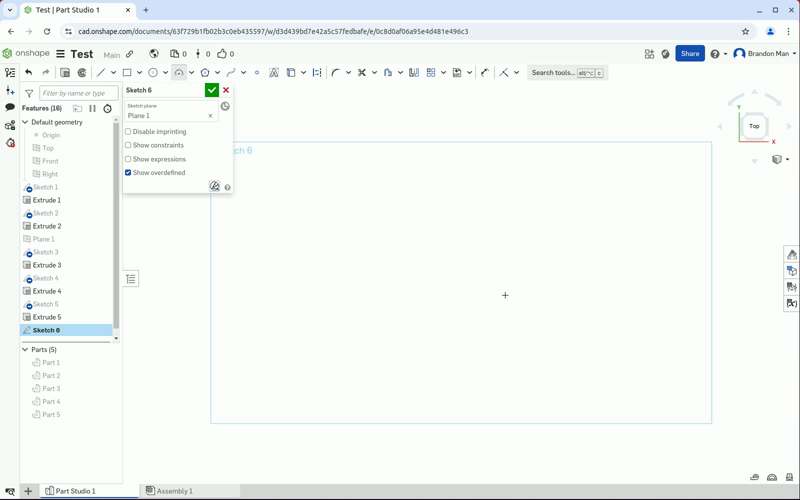
key_up(shift)
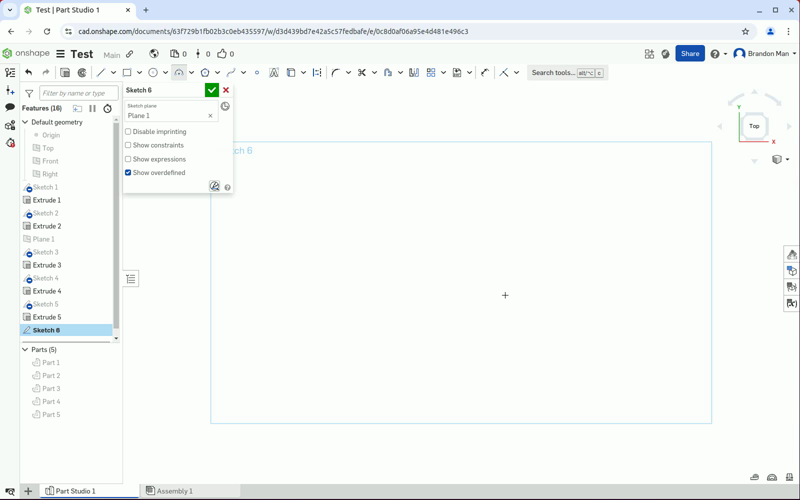
key_down(shift)
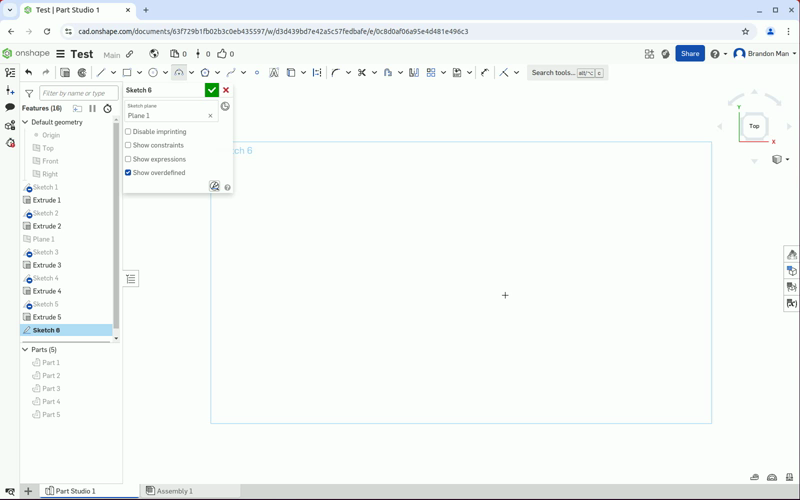
mouse_move(505, 271)
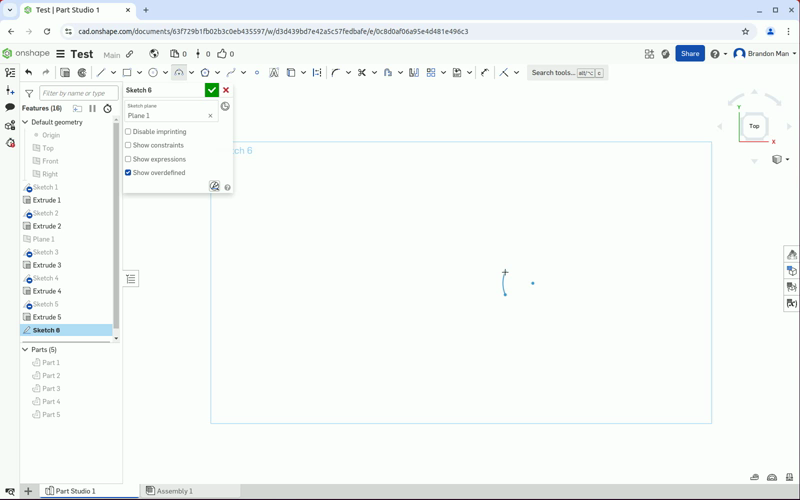
click(505, 271)
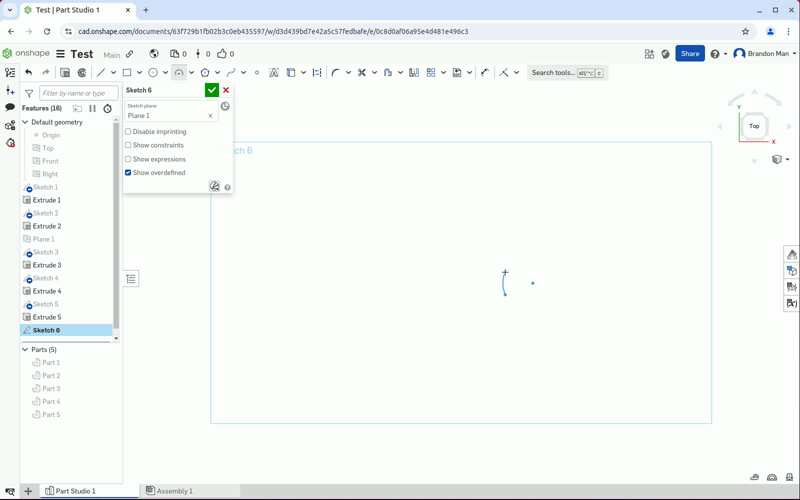
mouse_move(509, 282)
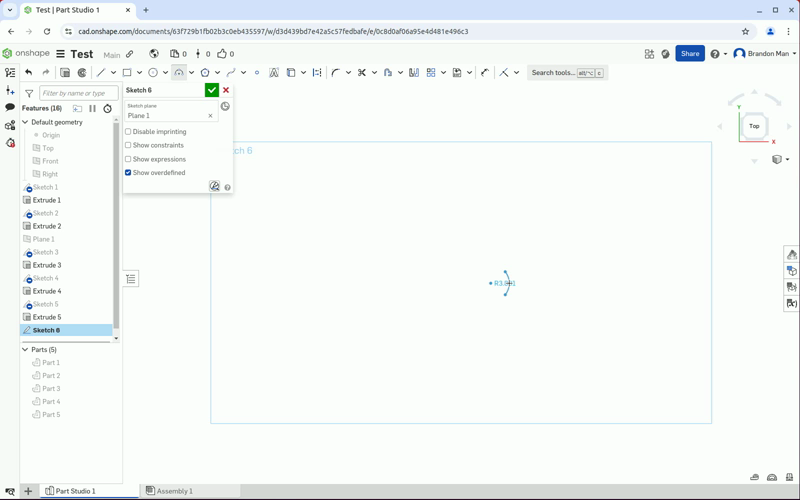
click(509, 282)
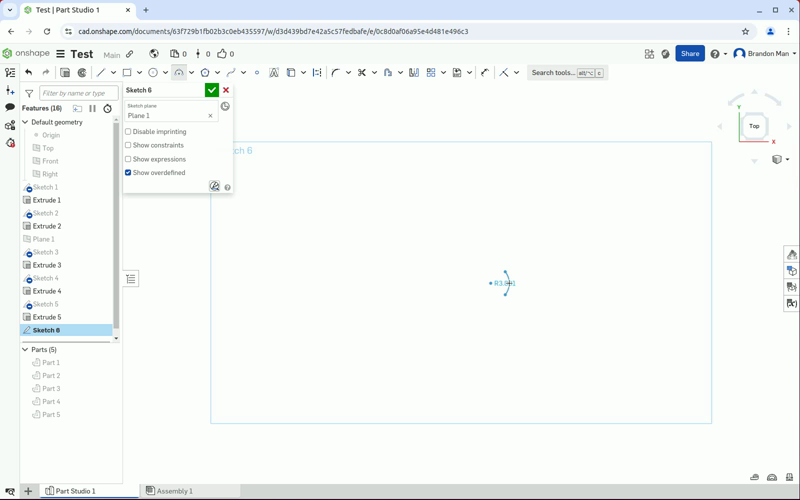
key_up(shift)
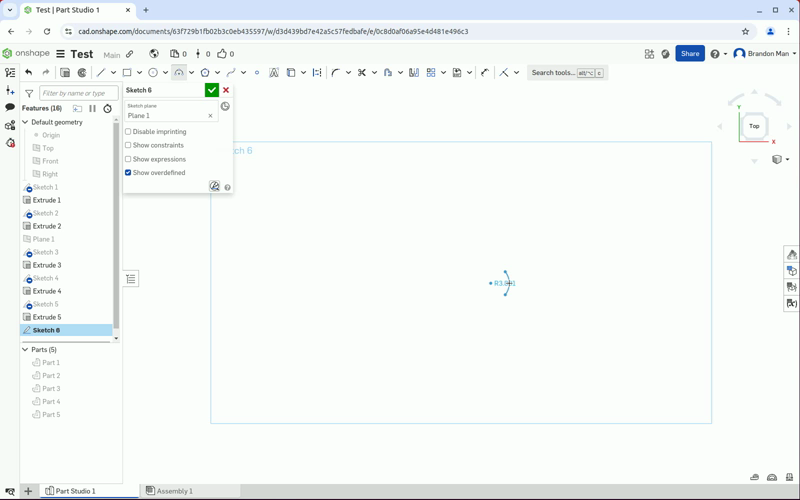
key(esc)
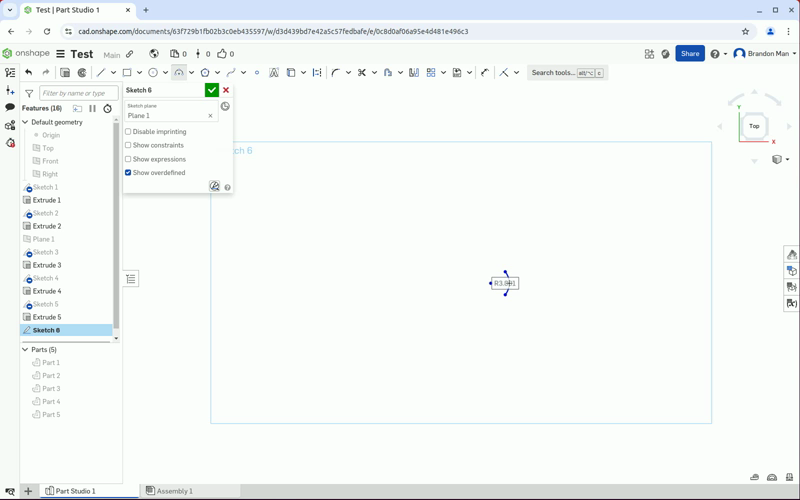
key(l)
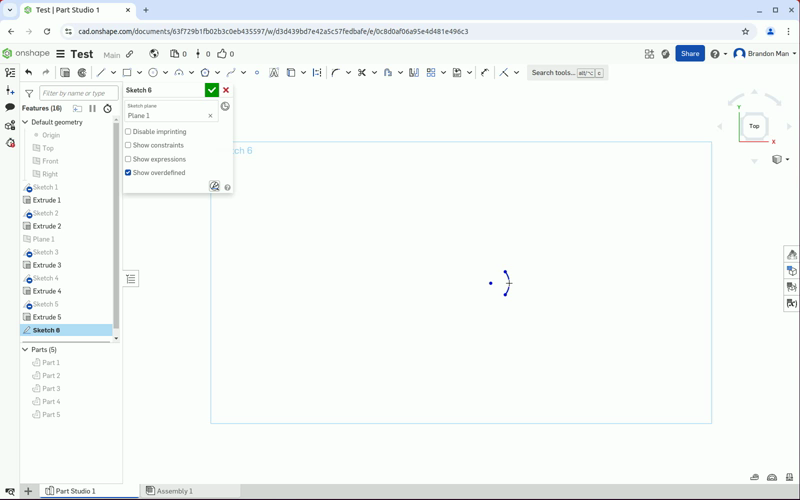
mouse_move(505, 271)
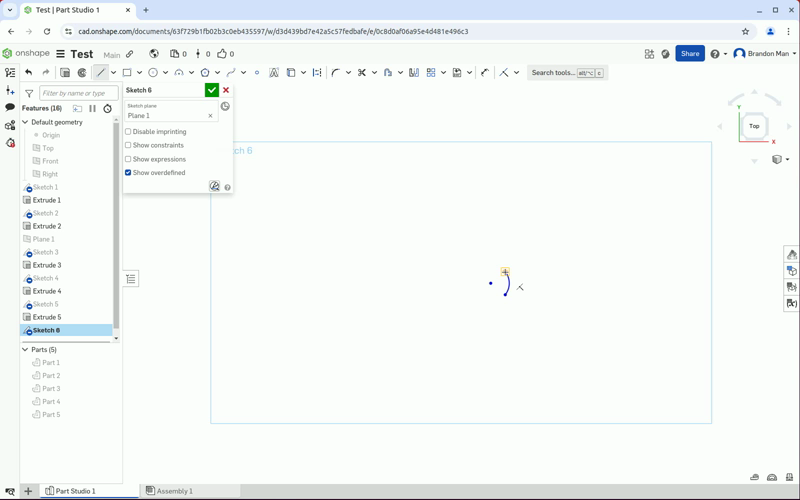
click(505, 271)
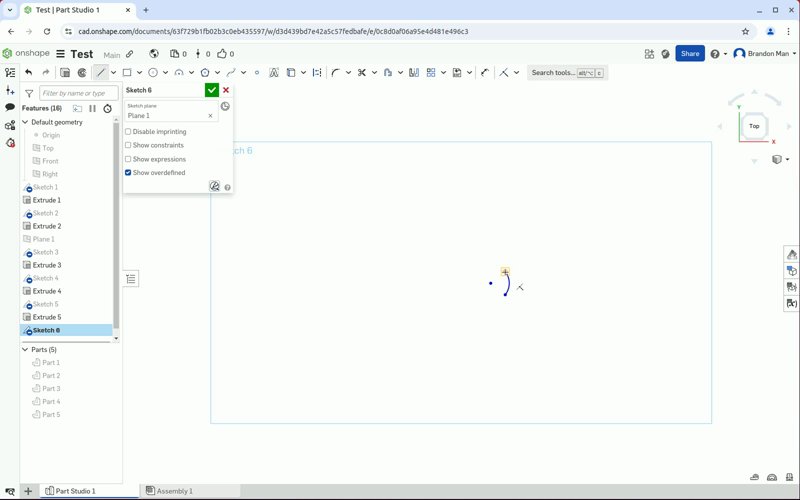
mouse_move(535, 271)
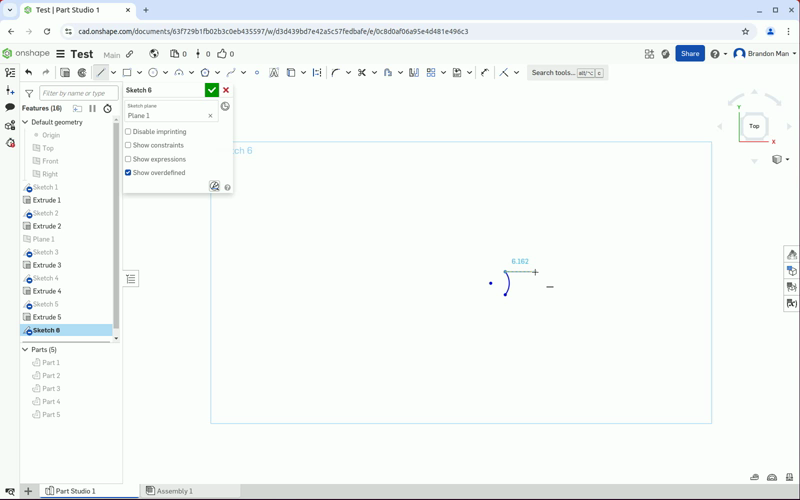
key_down(shift)
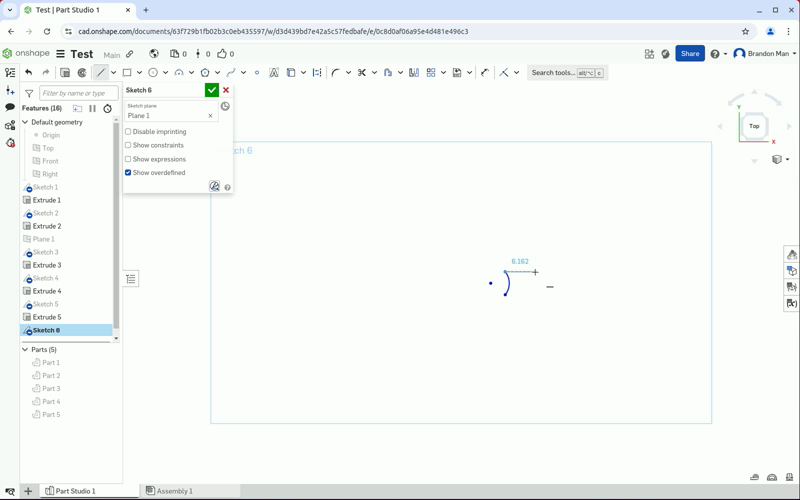
mouse_move(505, 294)
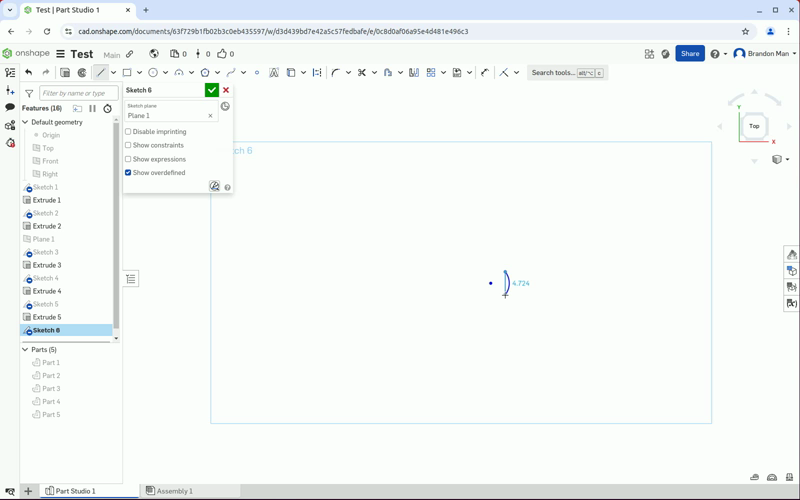
key_up(shift)
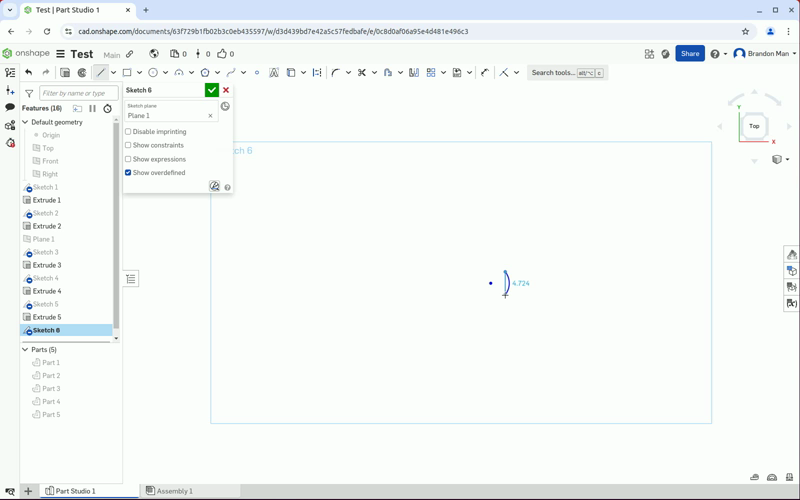
click(505, 294)
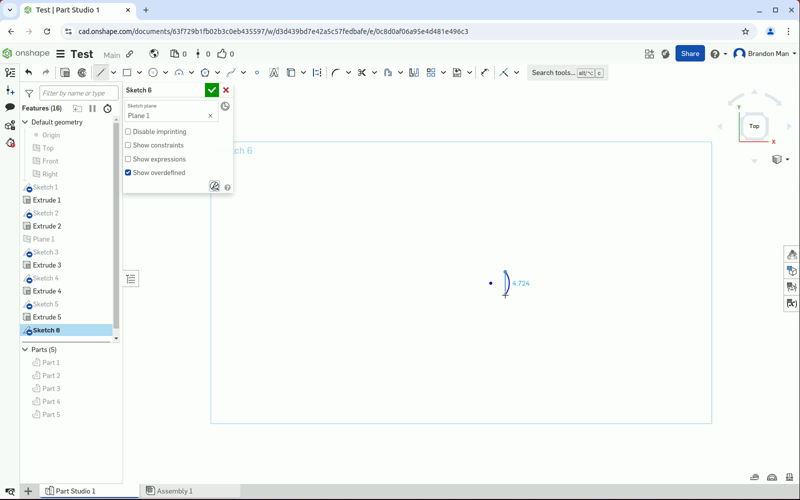
key(esc)
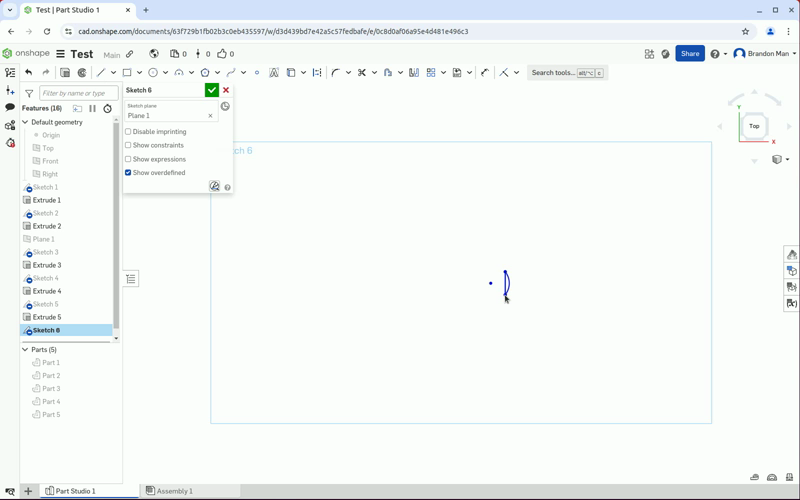
mouse_move(506, 280)
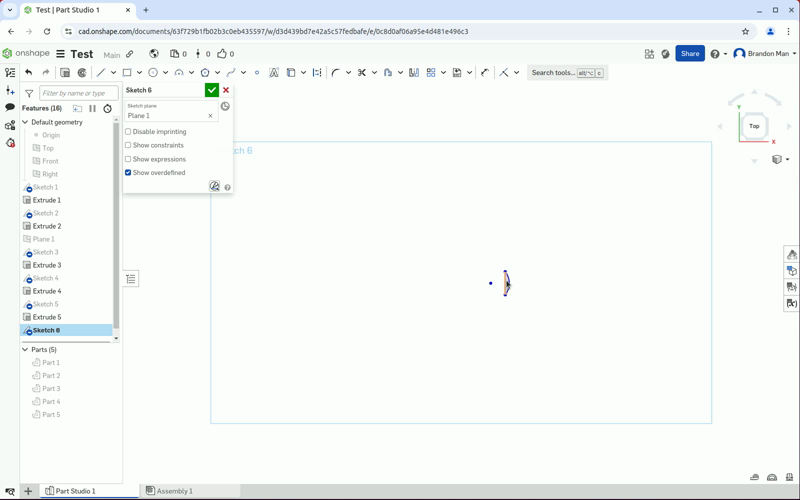
scroll(6)
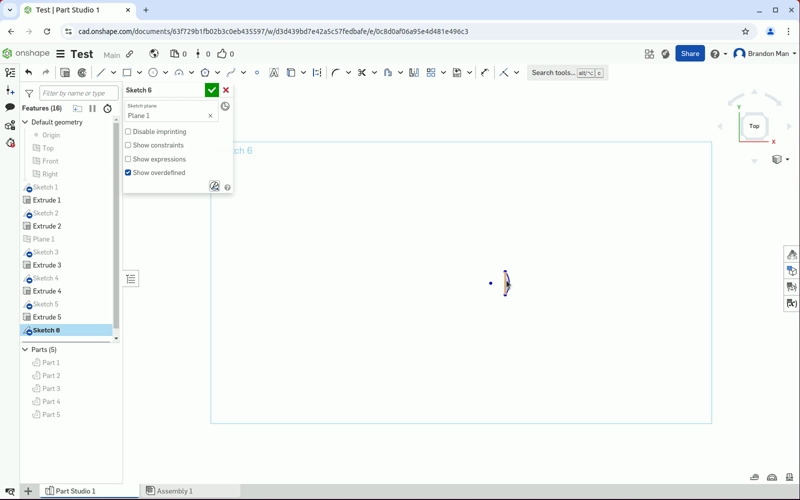
scroll(6)
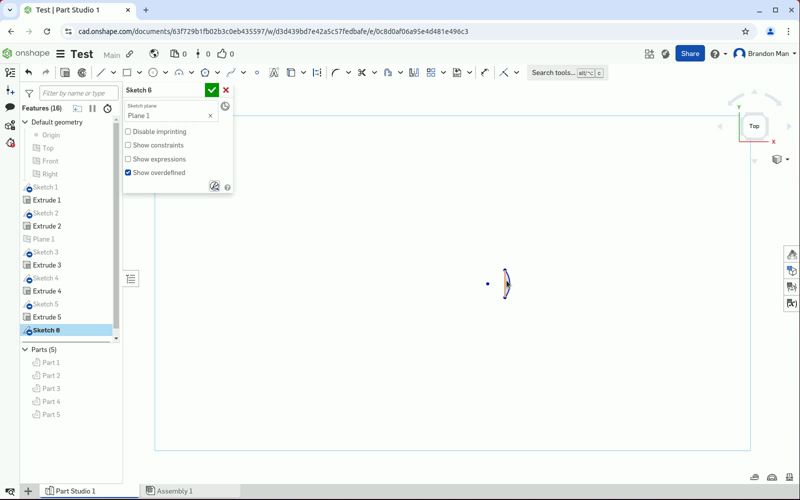
scroll(6)
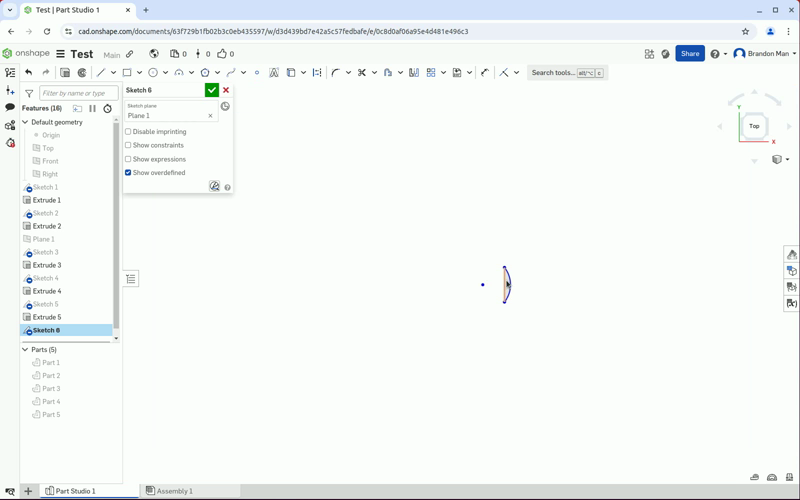
scroll(6)
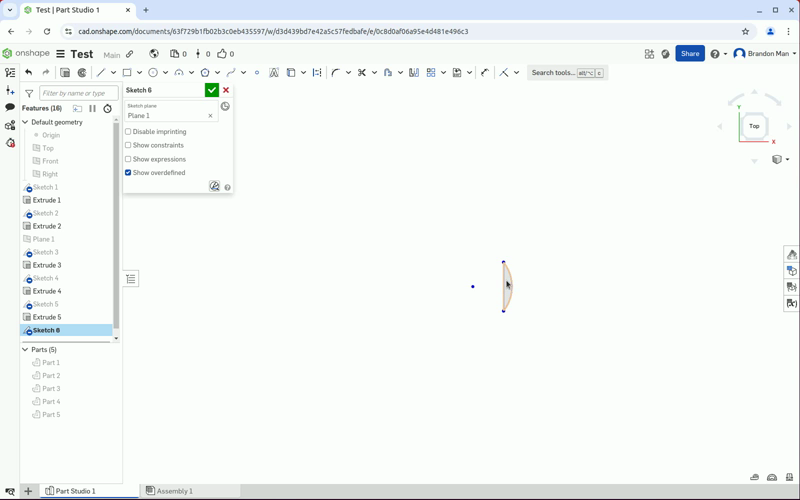
scroll(6)
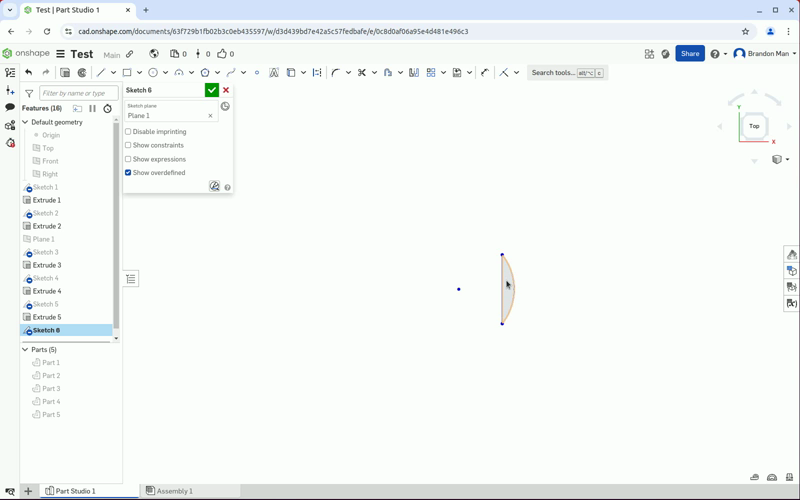
scroll(6)
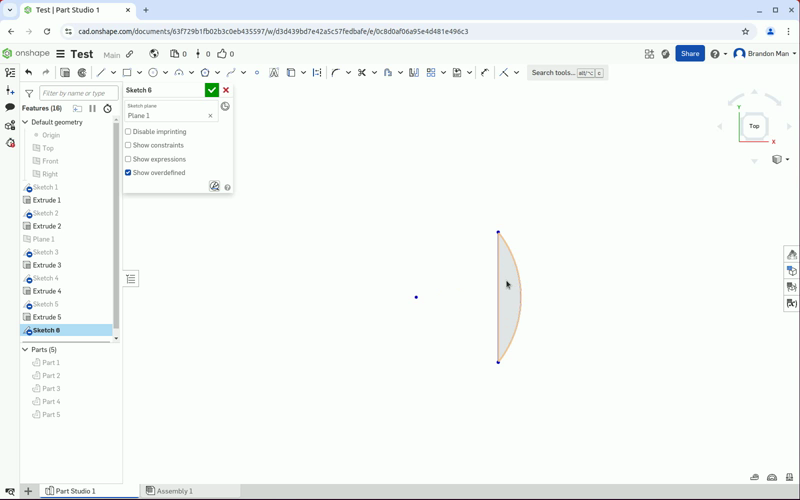
scroll(6)
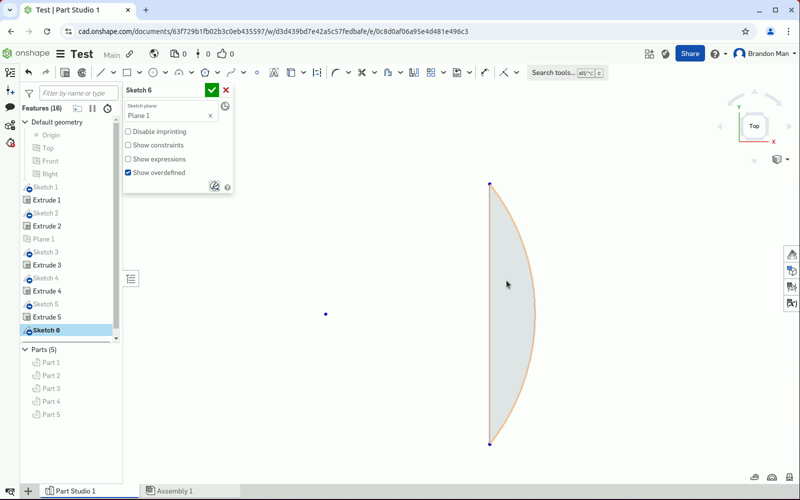
click(506, 280)
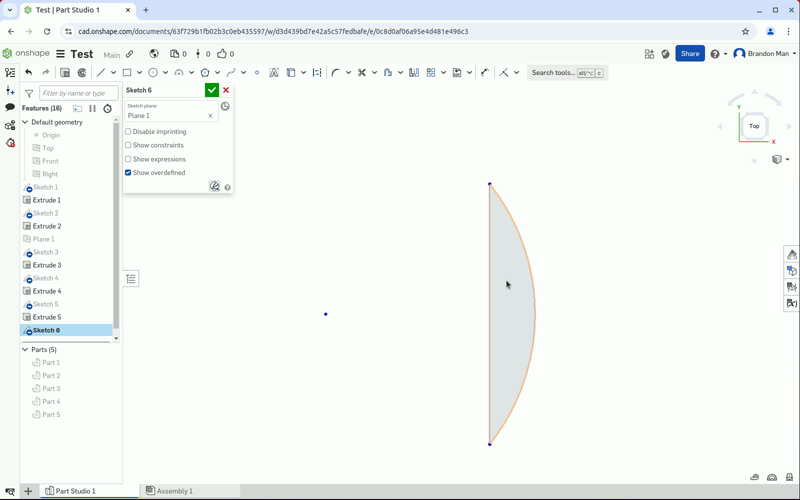
scroll(-6)
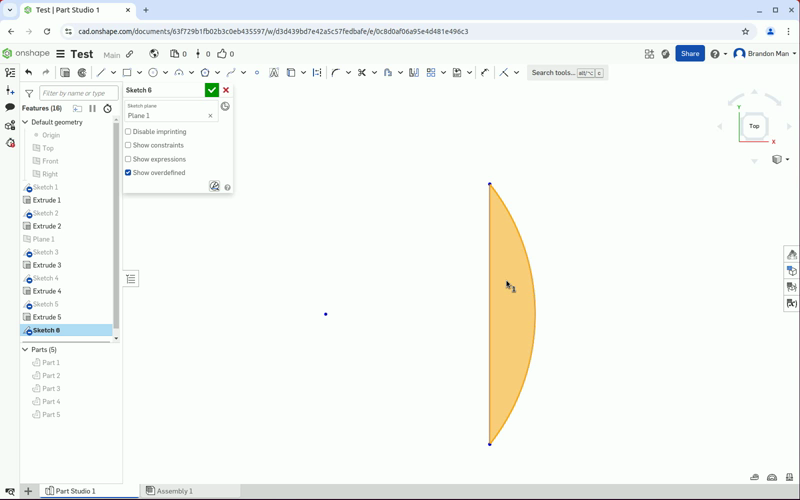
scroll(-6)
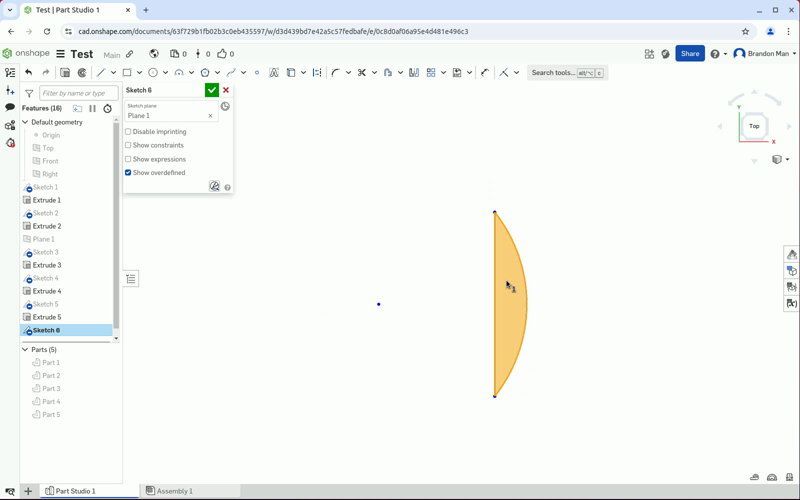
scroll(-6)
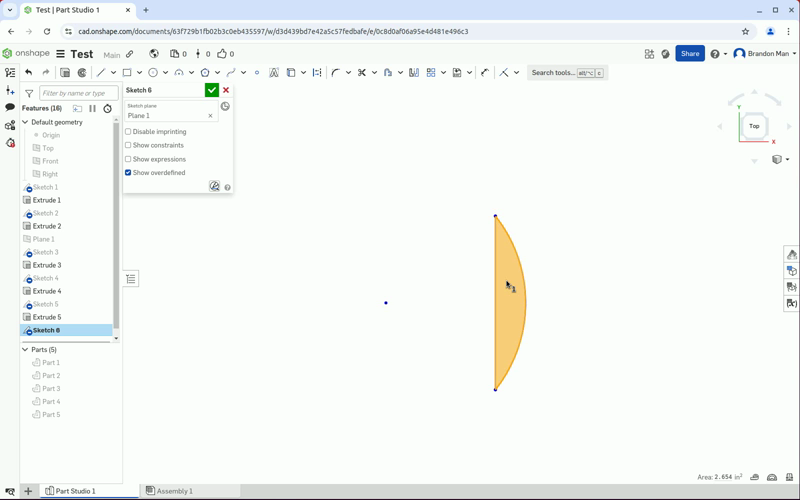
scroll(-6)
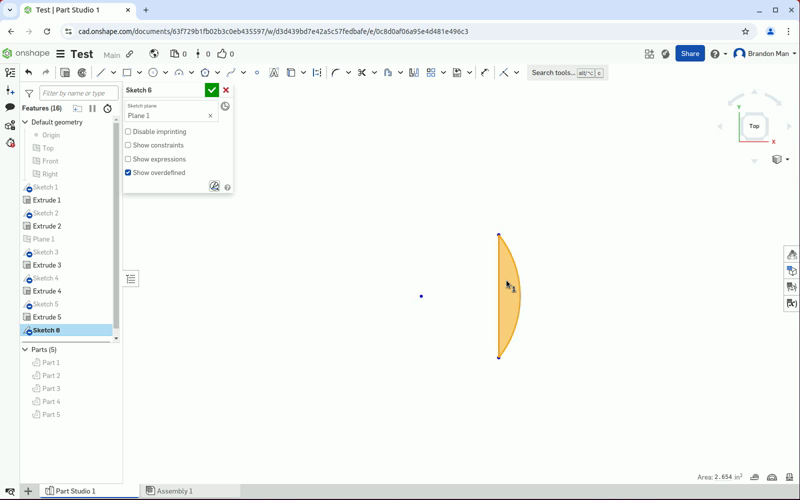
scroll(-6)
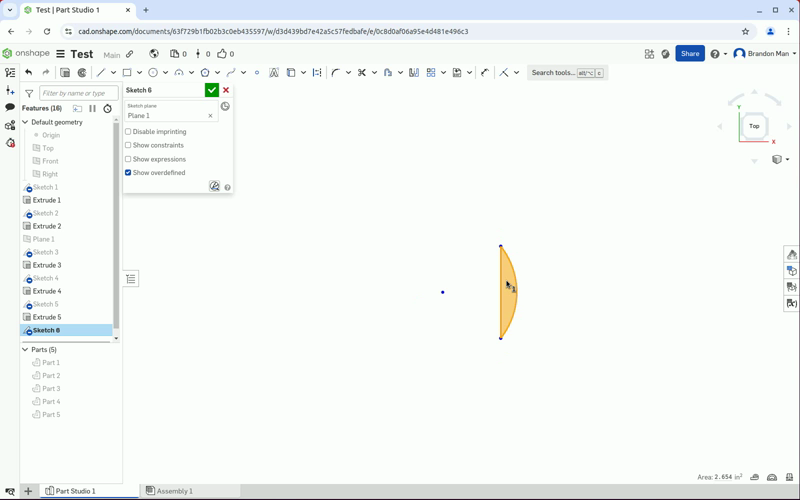
scroll(-6)
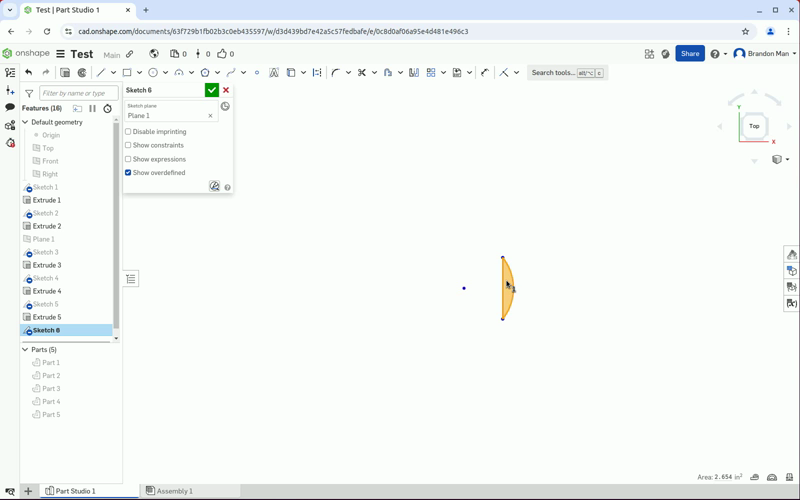
scroll(-6)
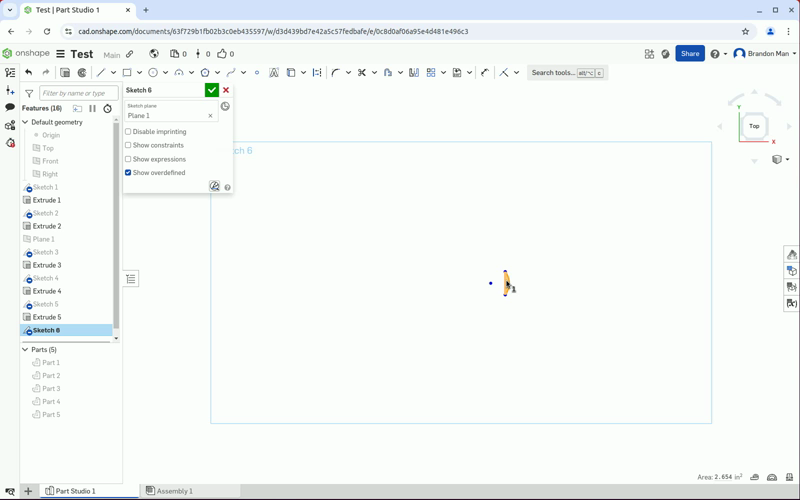
mouse_move(73, 352)
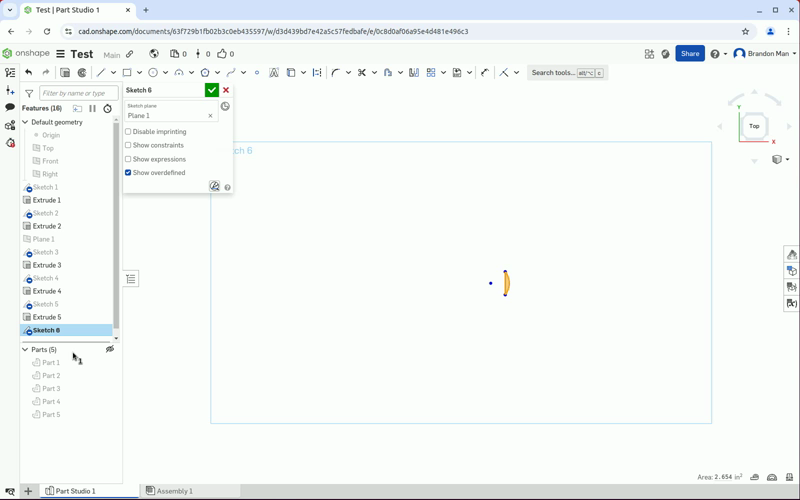
key(shift+y)
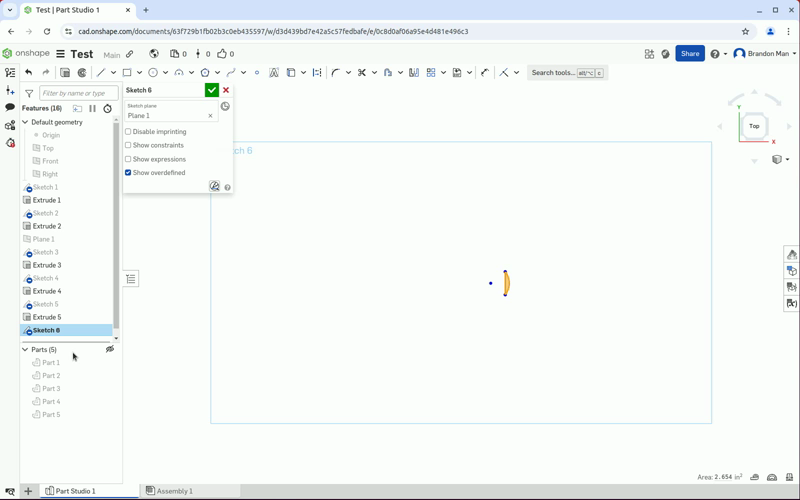
key(shift+e)
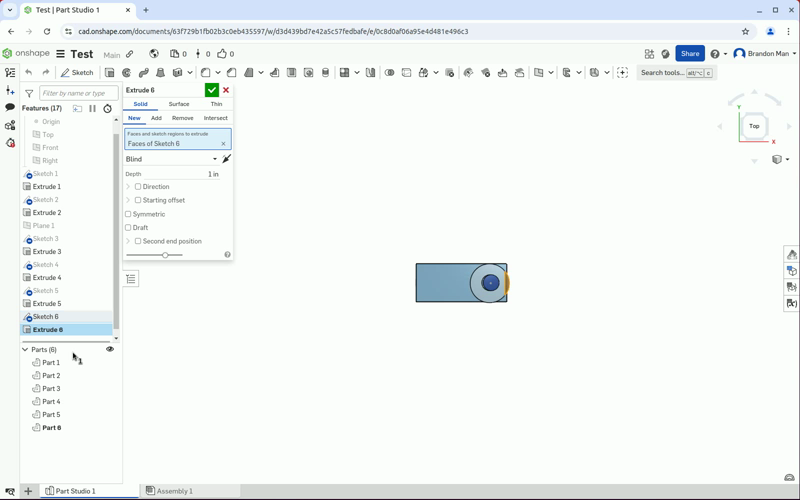
mouse_move(143, 106)
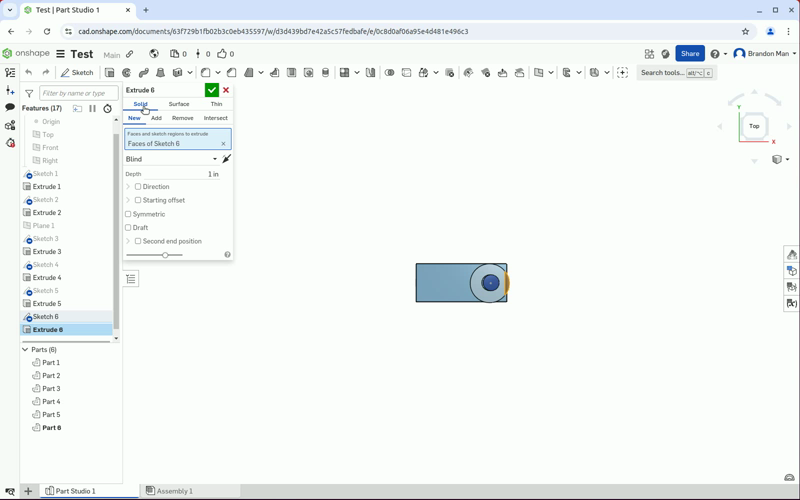
click(143, 106)
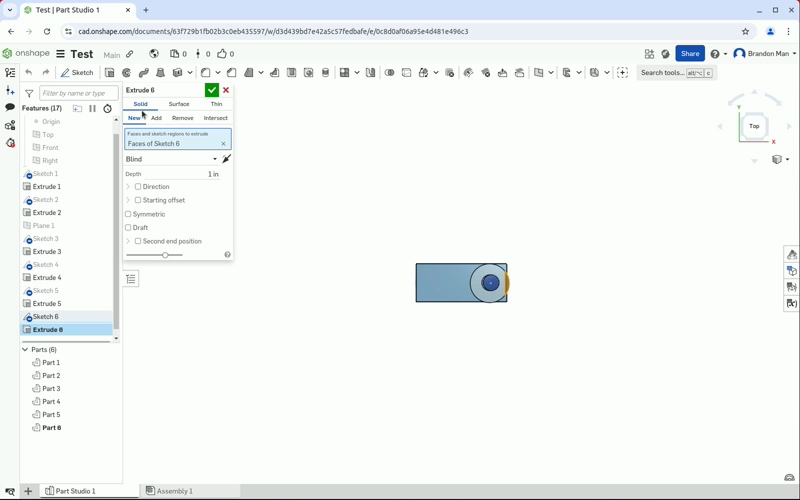
mouse_move(137, 120)
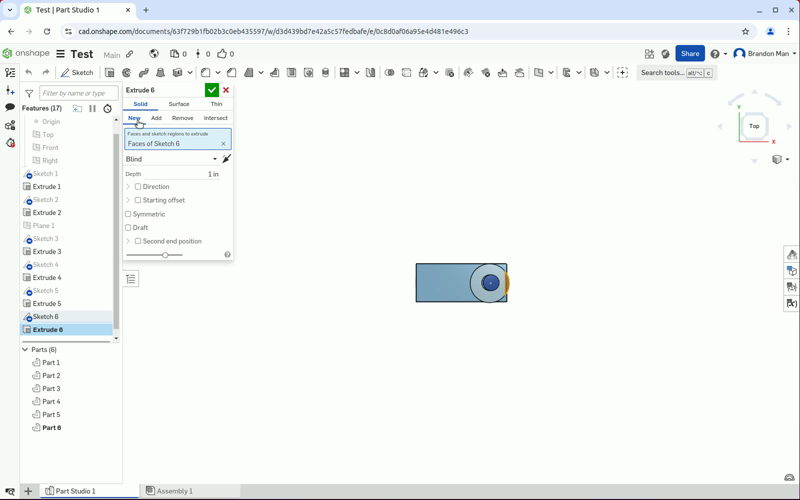
click(137, 120)
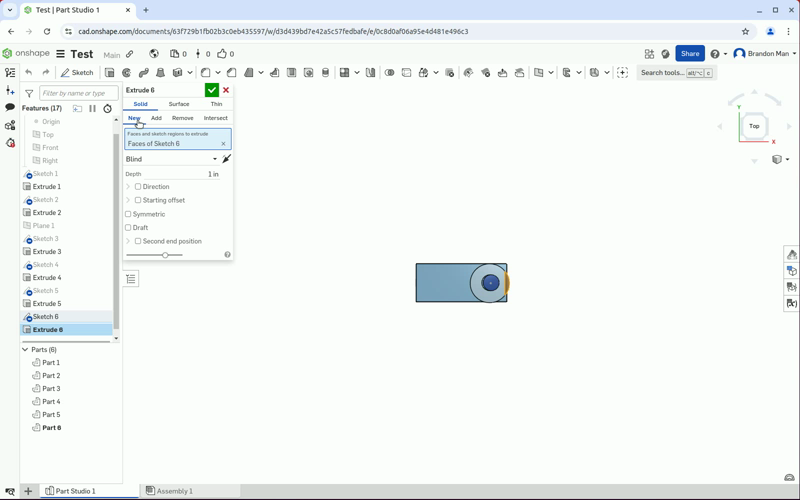
key(tab, 4)
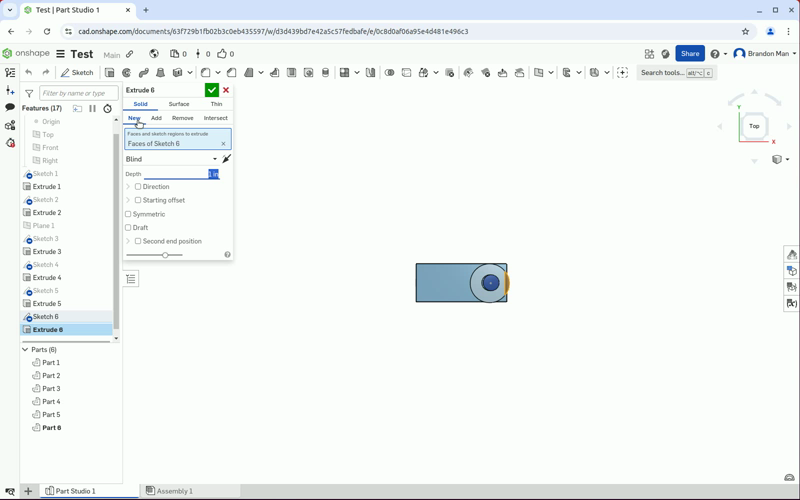
text(0.481)
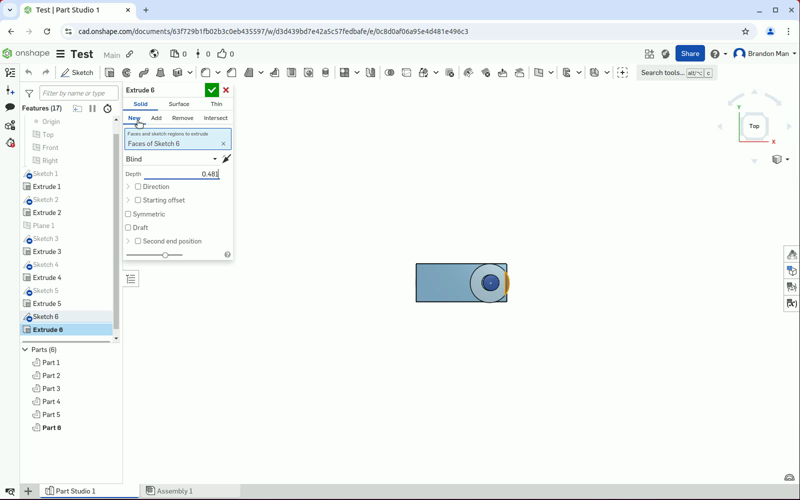
key(enter)
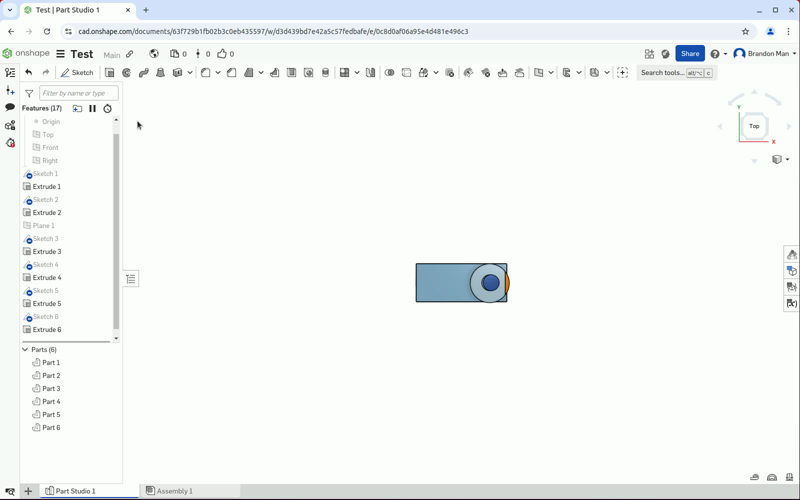
key(shift+h)
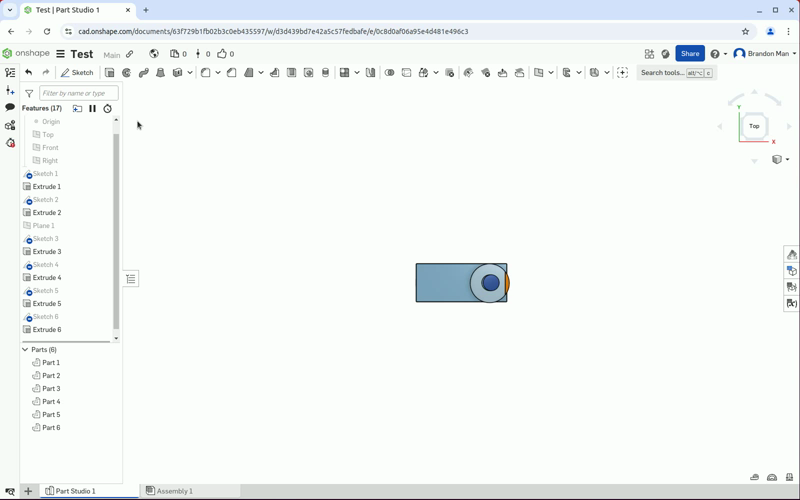
key(shift+h)
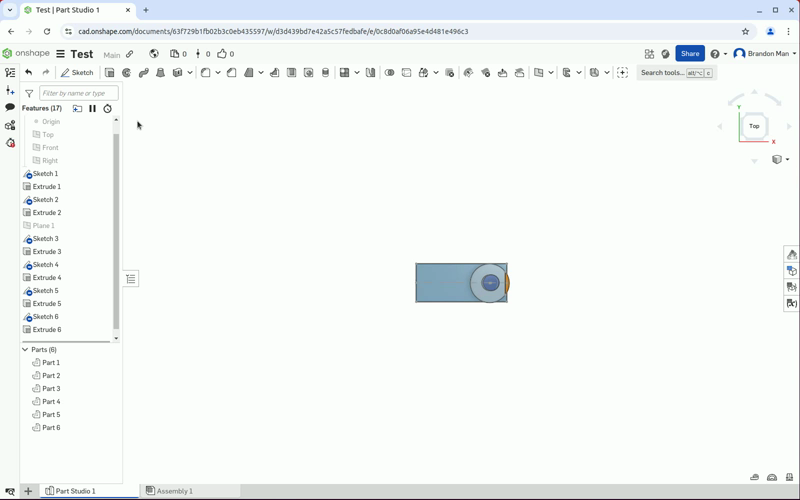
key(shift+7)
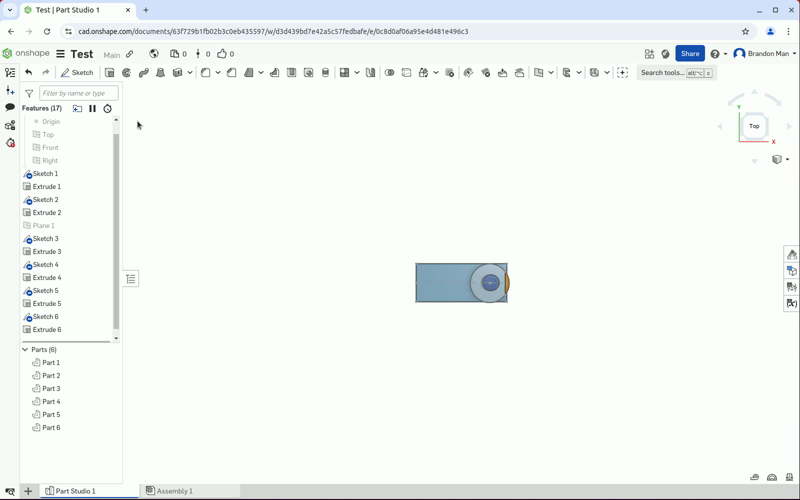
key(up, 3)
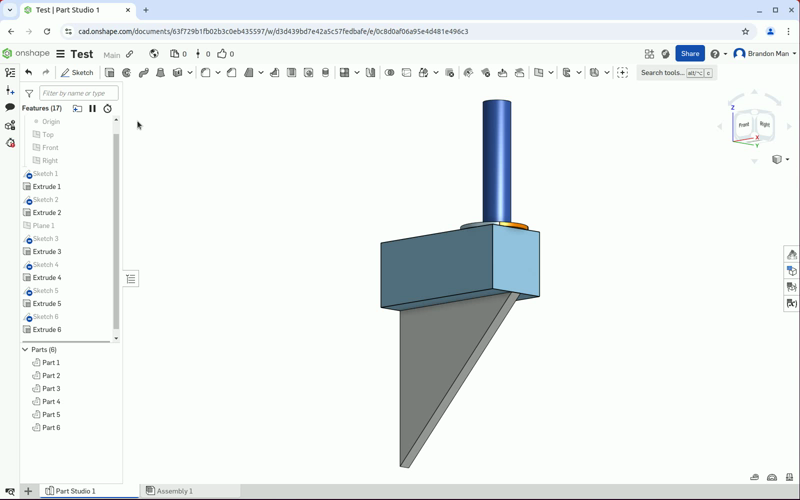
key(left, 3)
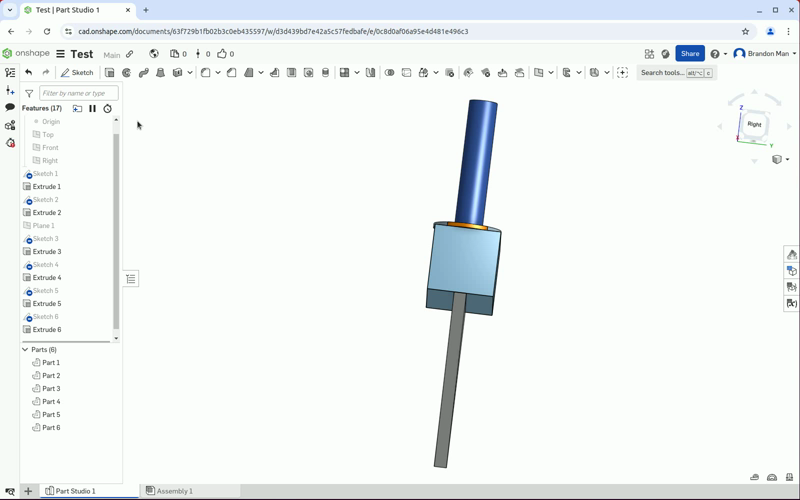
key(right, 3)
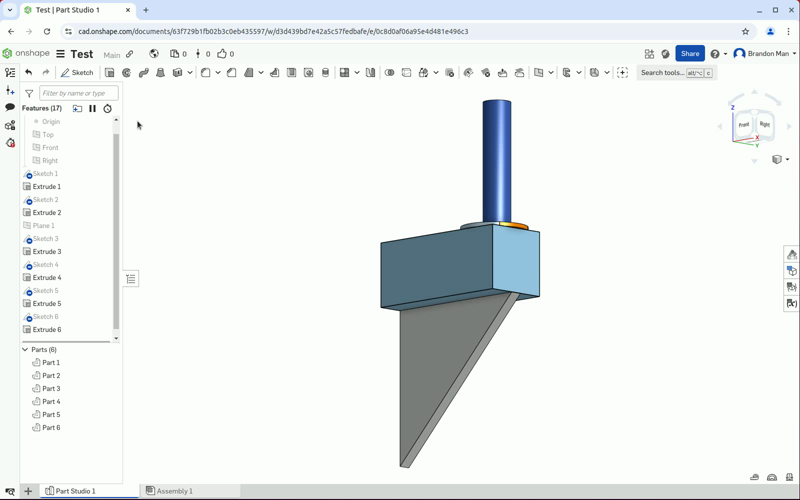
key(down, 3)
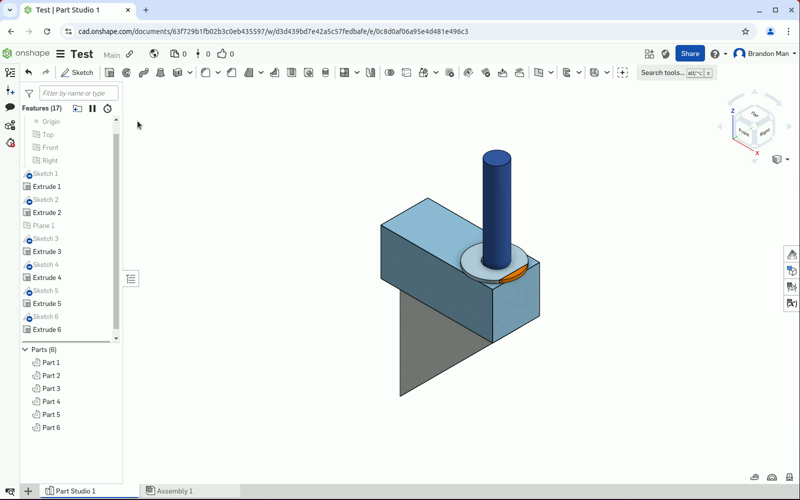
mouse_move(69, 176)
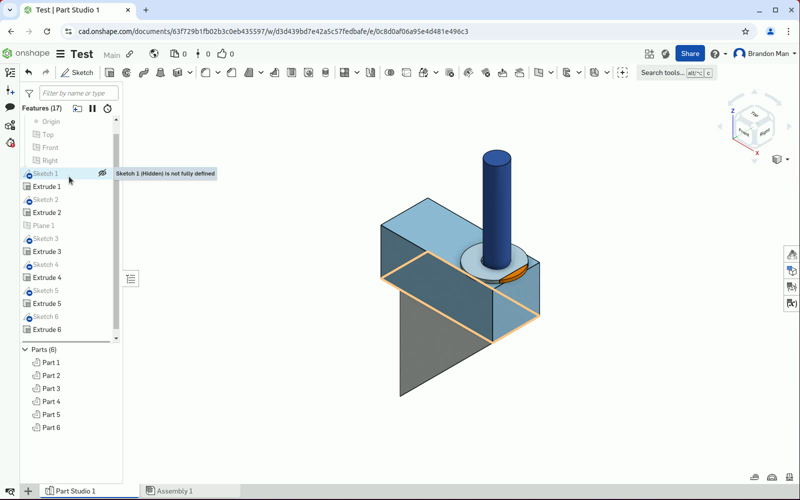
click(69, 176)